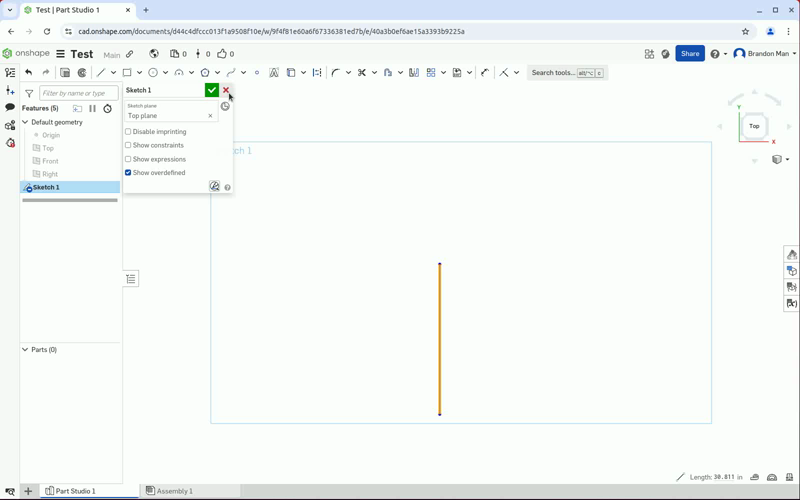
key(shift+h)
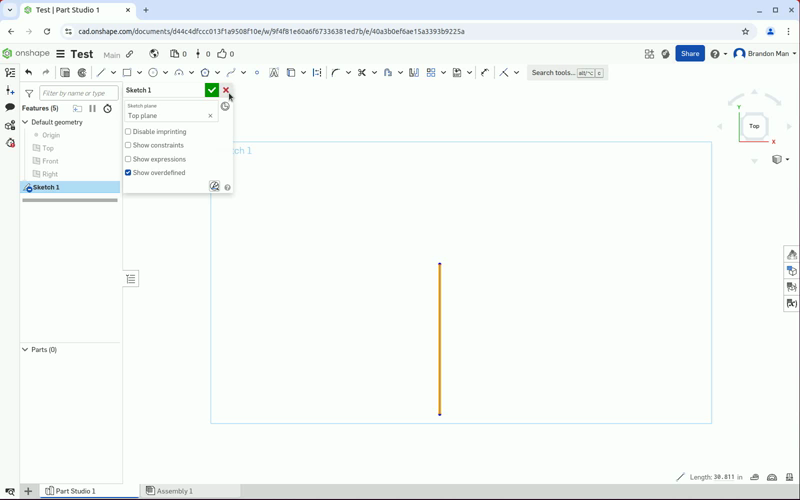
key(shift+s)
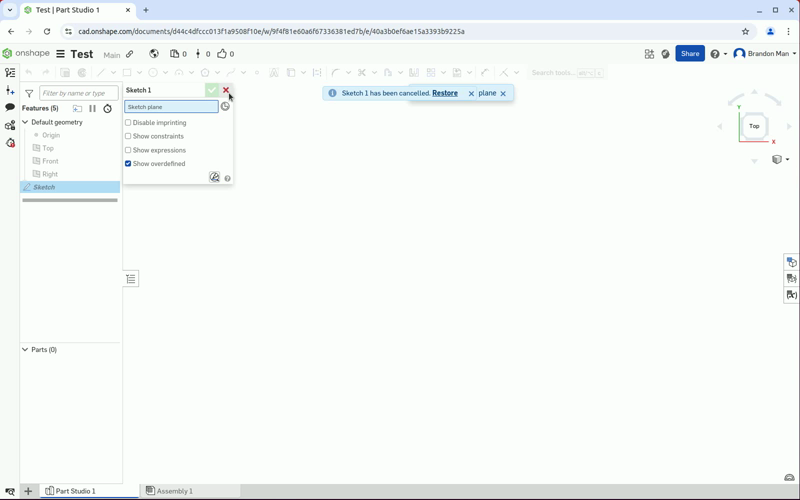
mouse_move(73, 150)
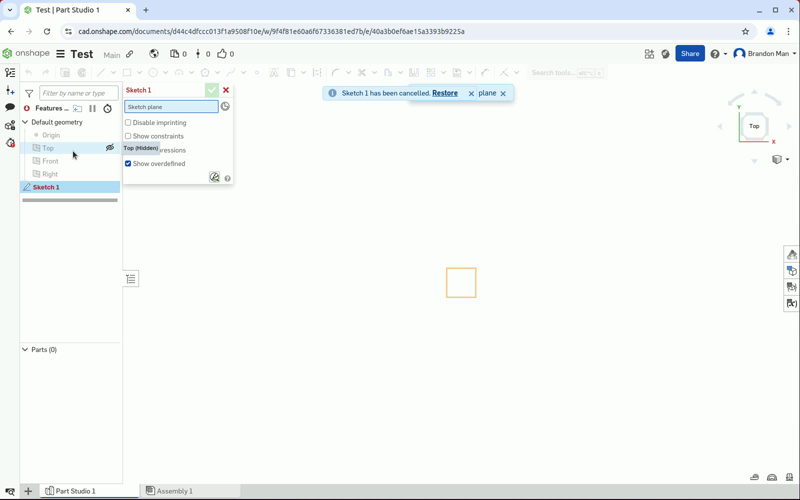
click(73, 150)
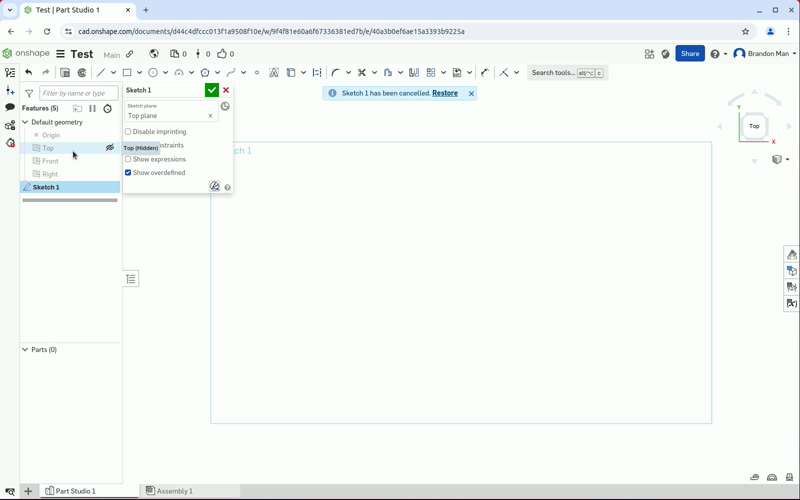
mouse_move(73, 352)
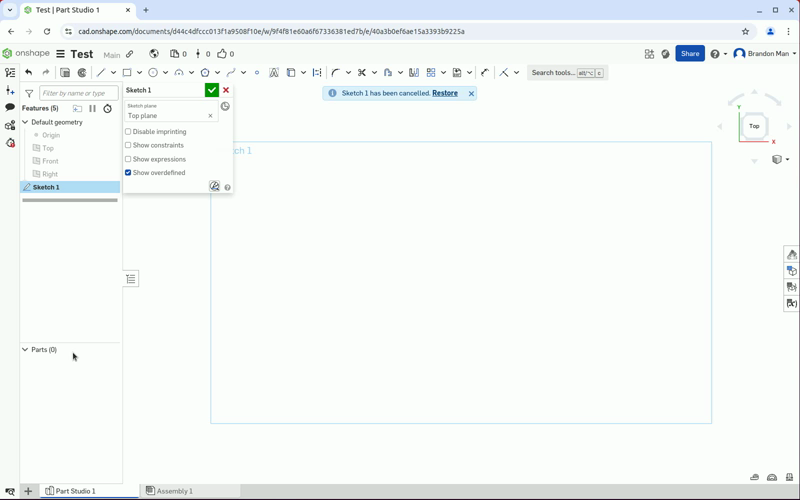
key(y)
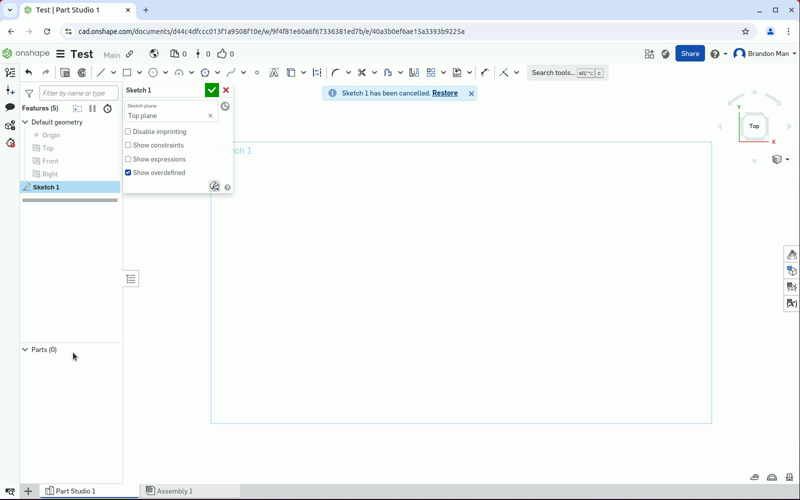
key(a)
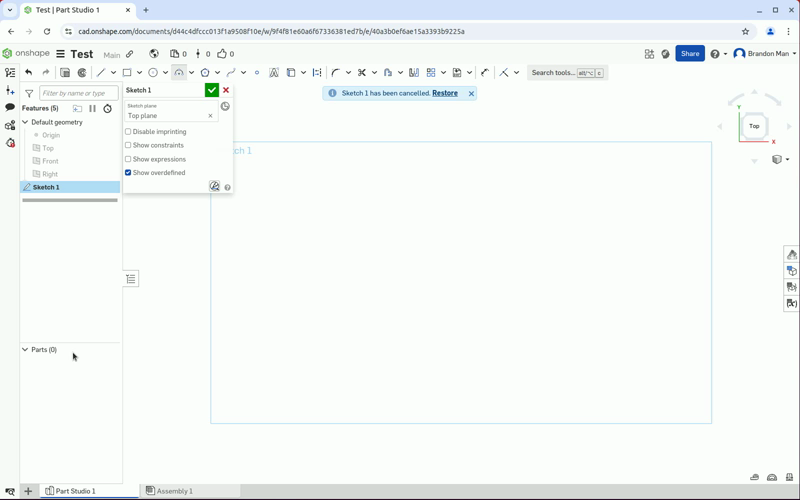
key_down(shift)
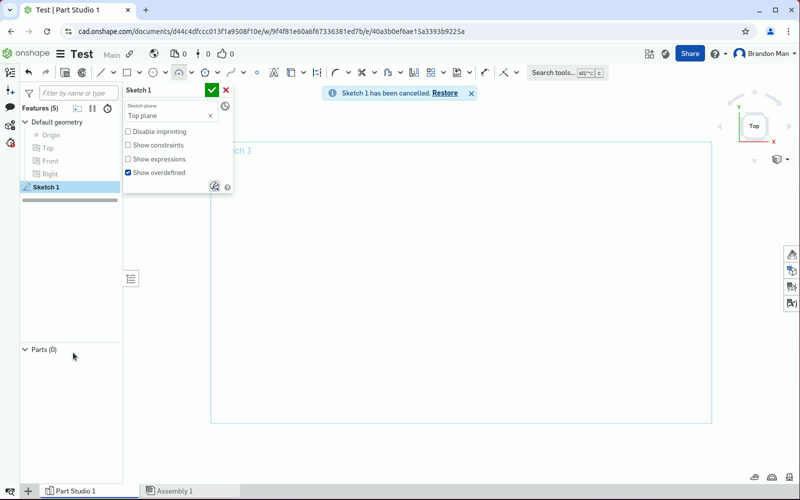
mouse_move(348, 282)
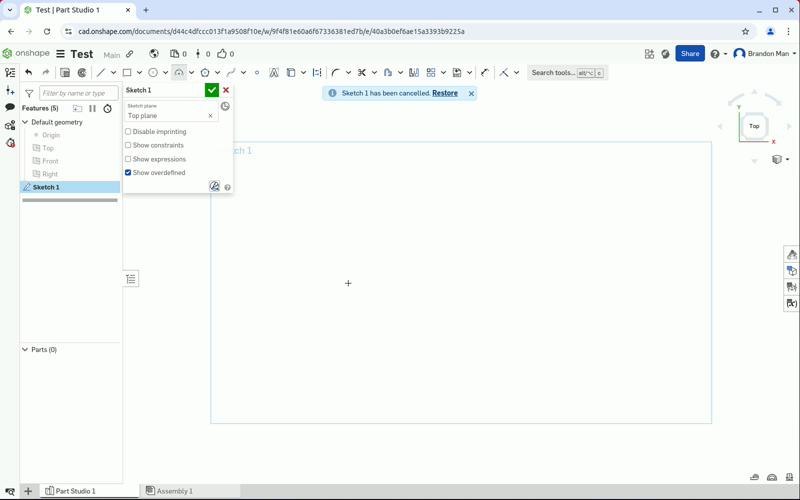
click(348, 282)
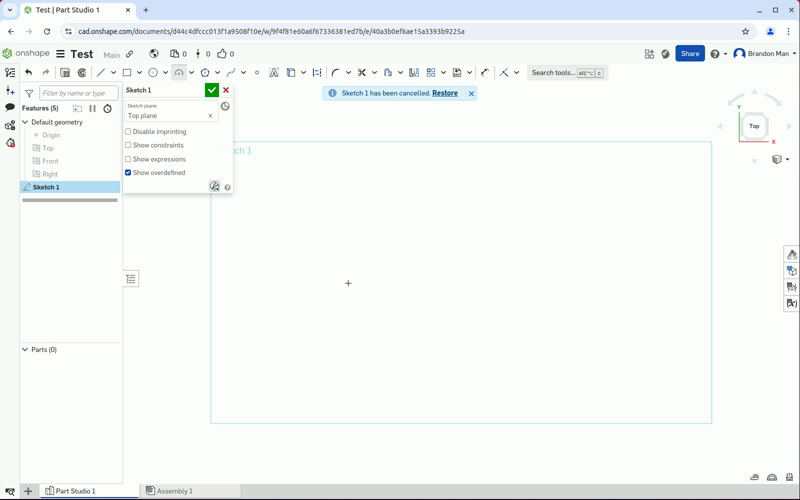
key_up(shift)
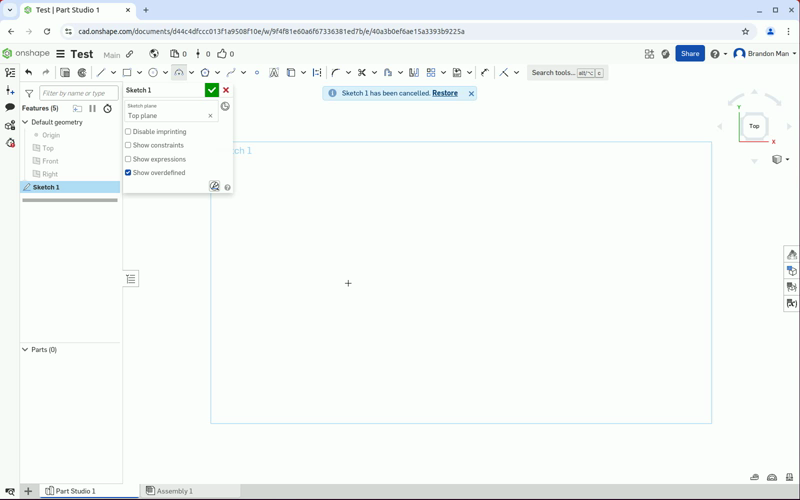
key_down(shift)
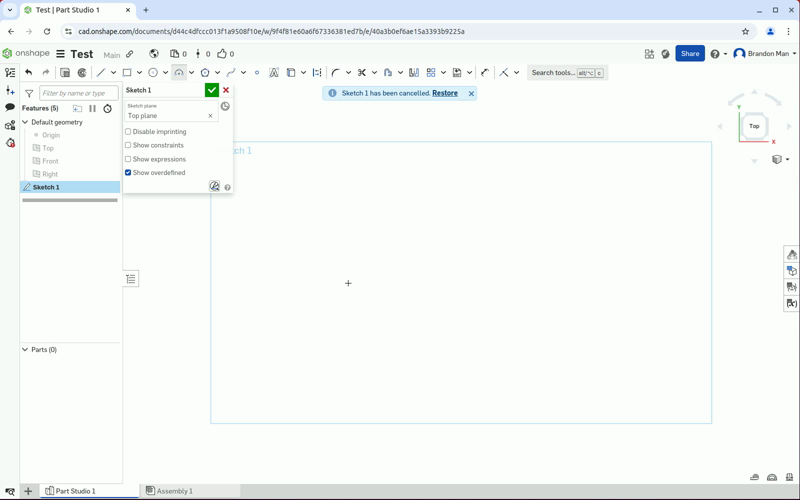
mouse_move(460, 395)
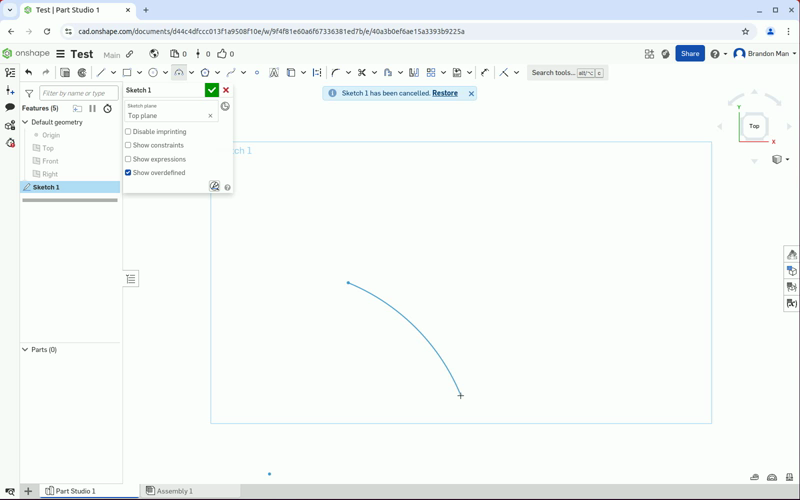
click(460, 395)
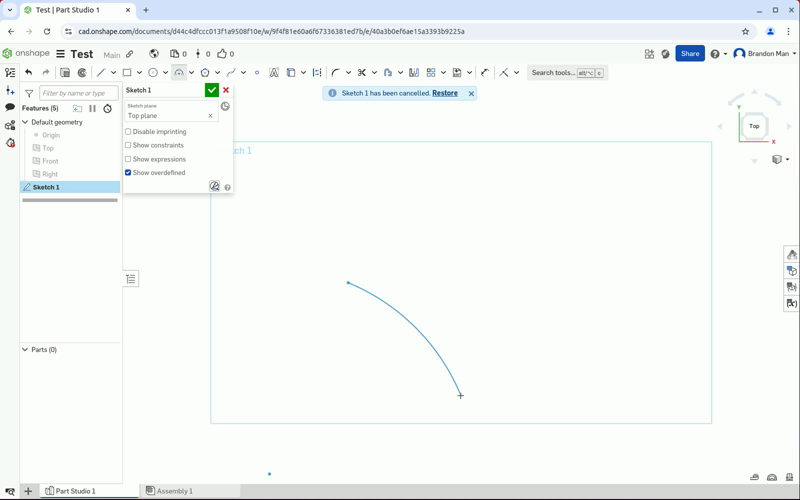
mouse_move(381, 362)
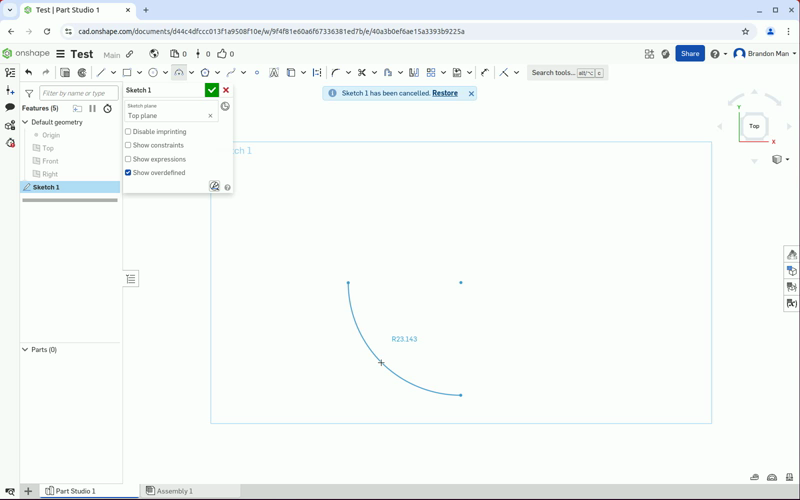
click(381, 362)
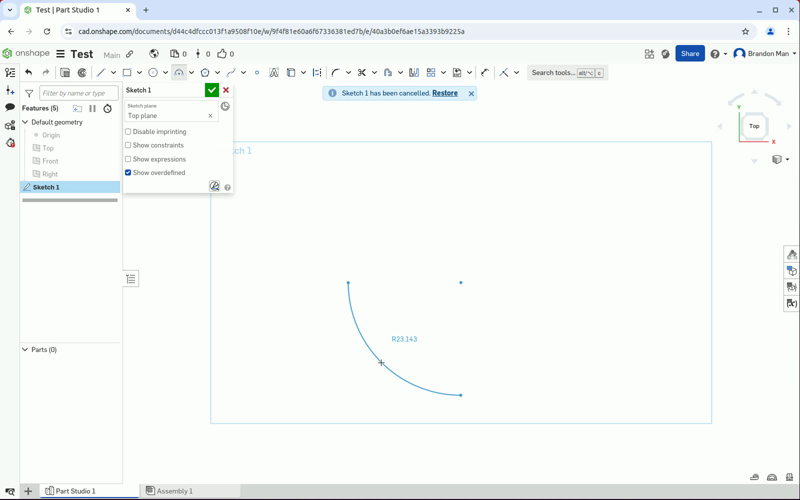
key_up(shift)
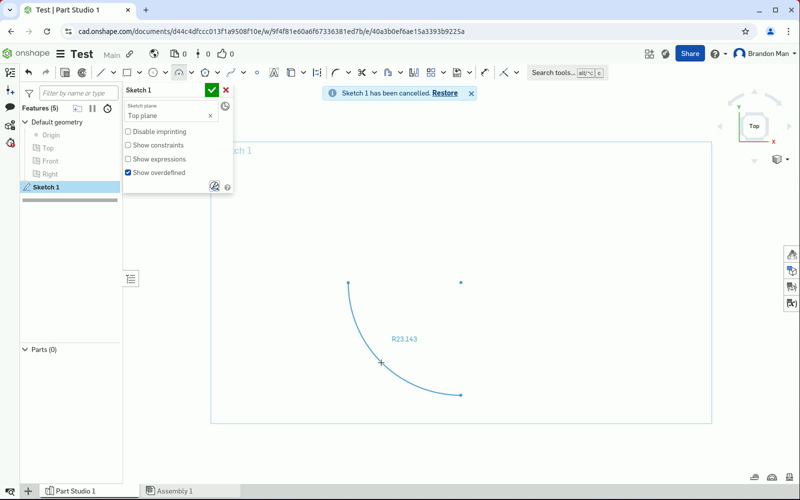
key(esc)
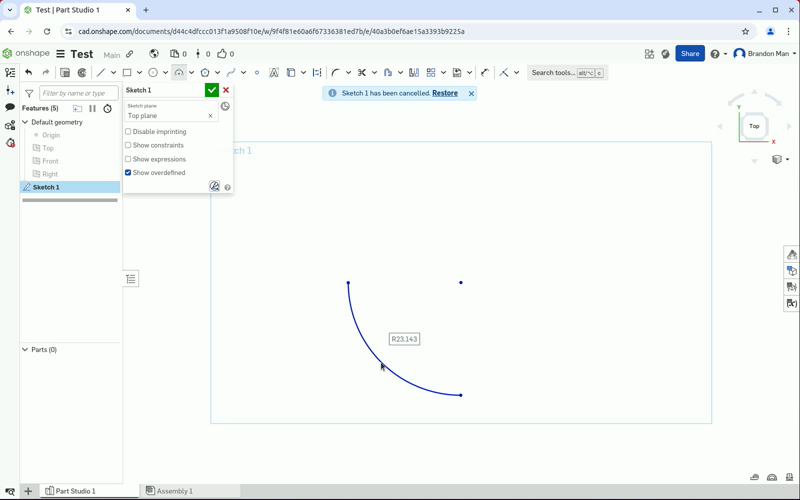
key(l)
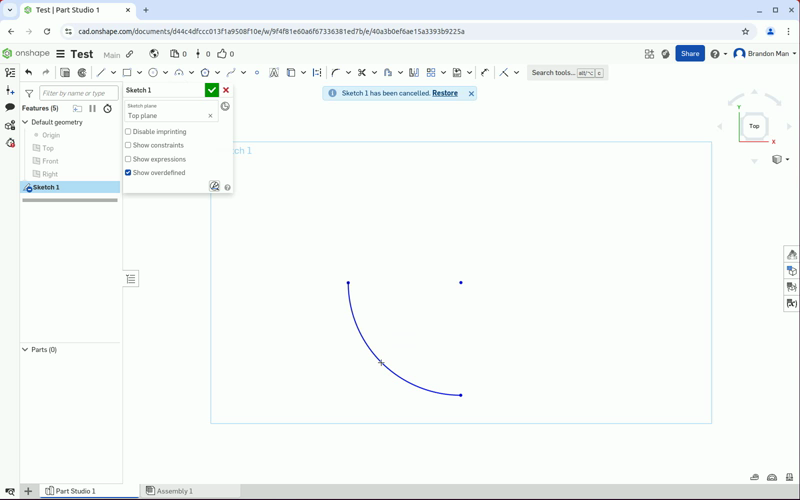
mouse_move(460, 395)
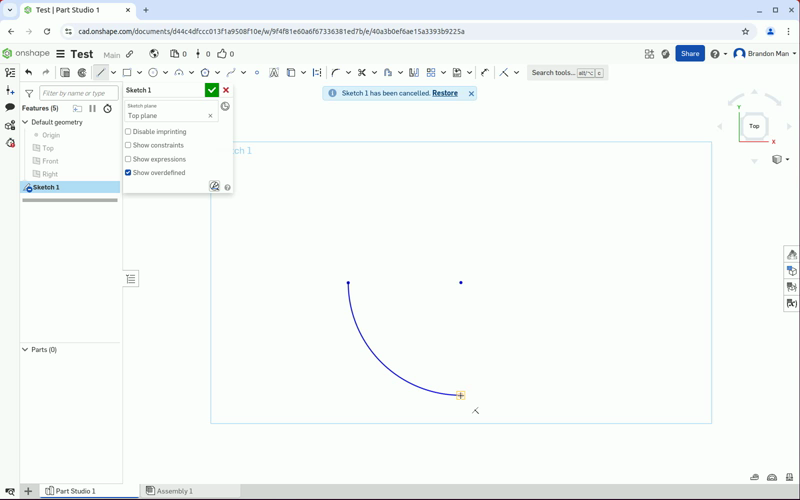
click(460, 395)
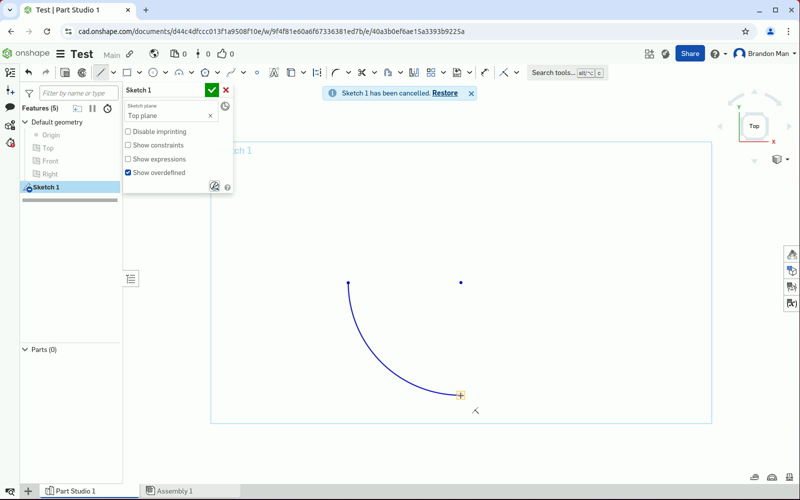
key_down(shift)
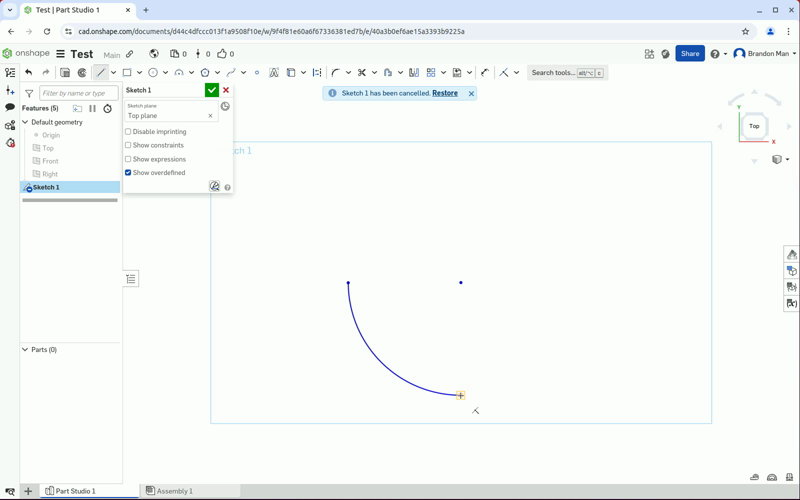
mouse_move(490, 395)
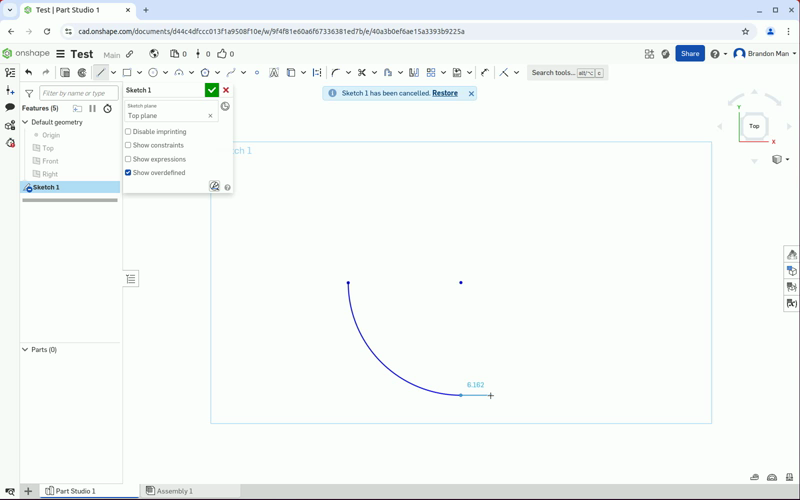
mouse_move(460, 387)
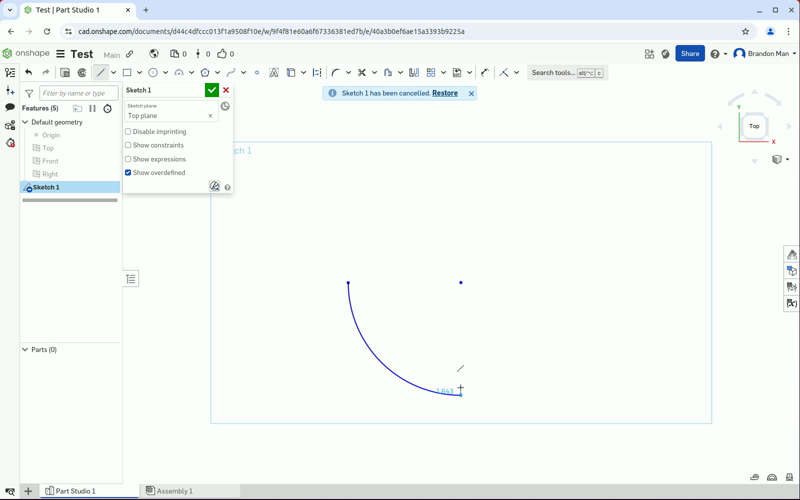
click(460, 387)
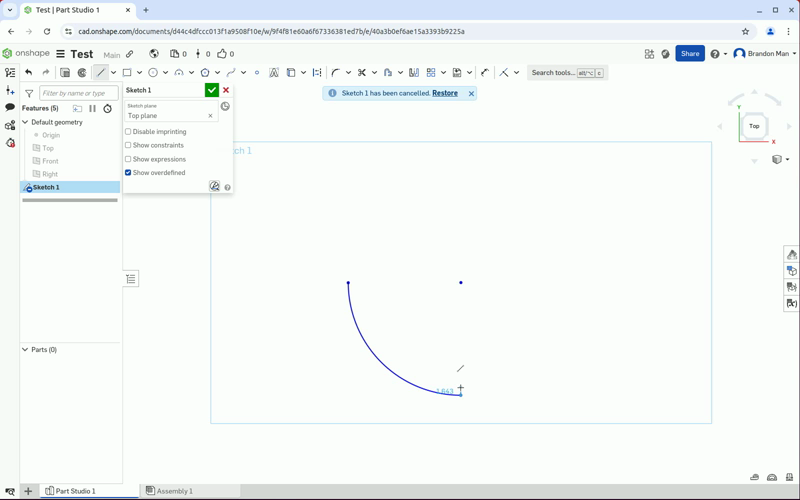
key_up(shift)
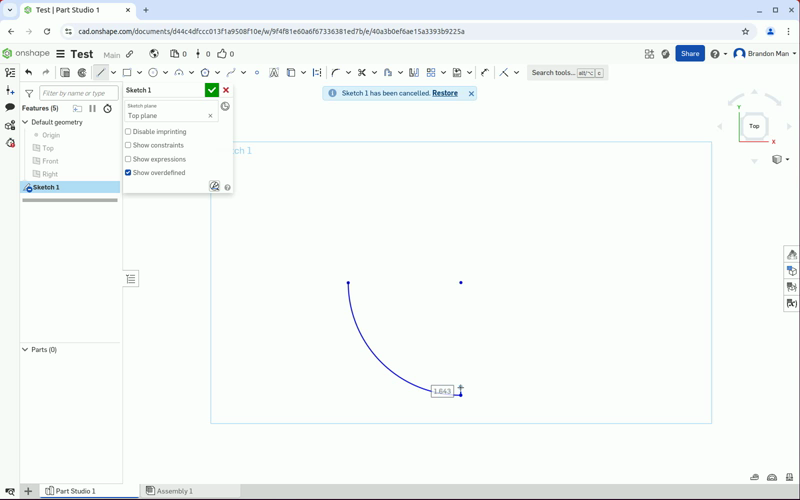
key(esc)
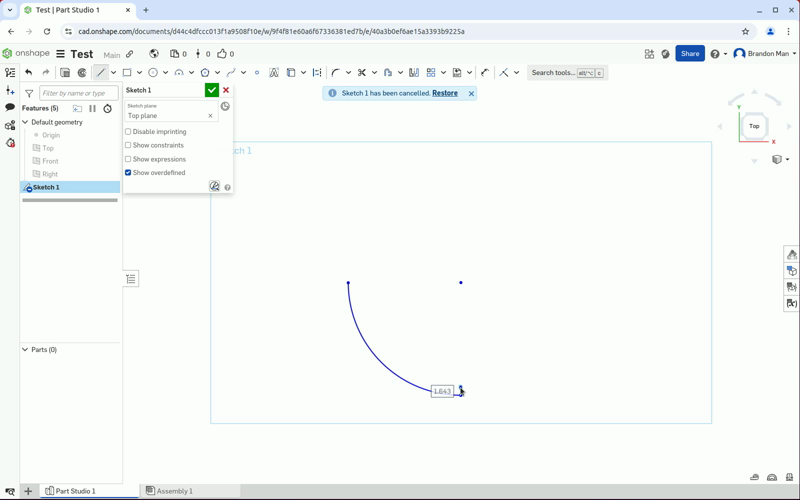
key(a)
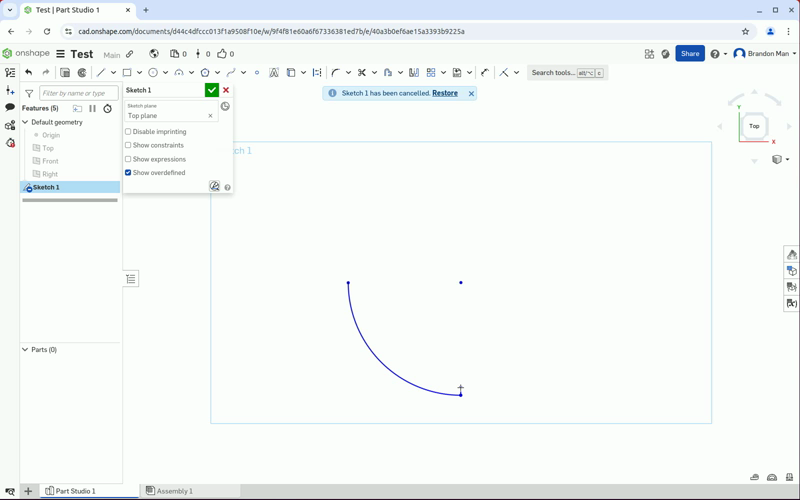
mouse_move(460, 387)
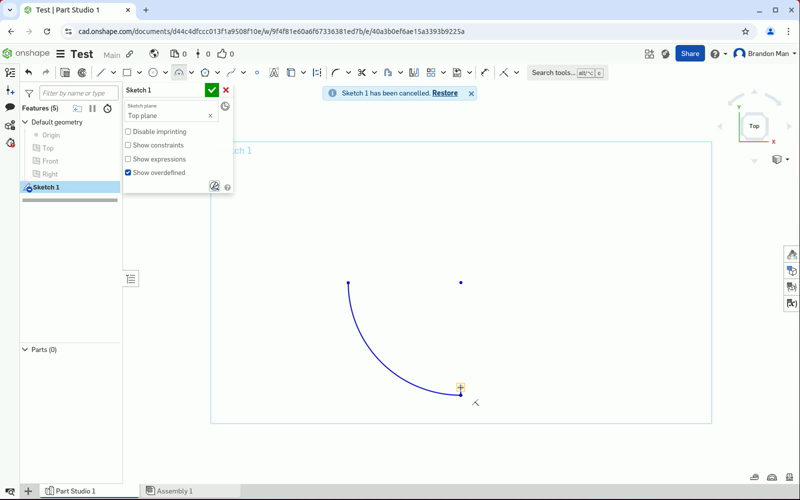
click(460, 387)
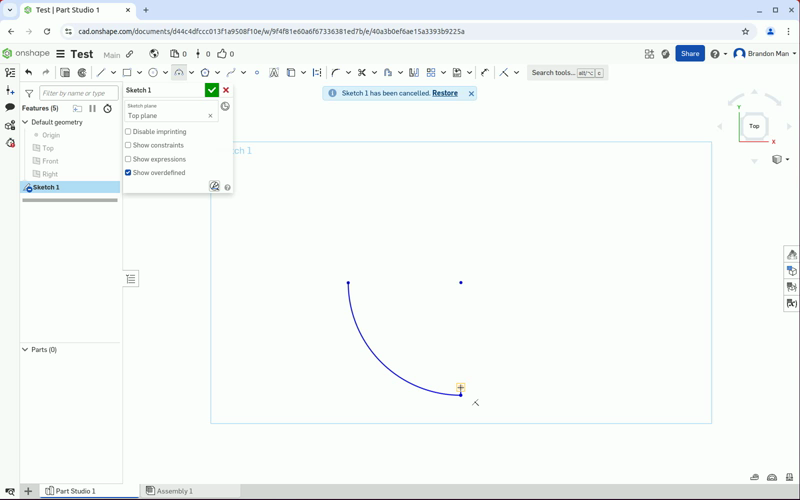
key_down(shift)
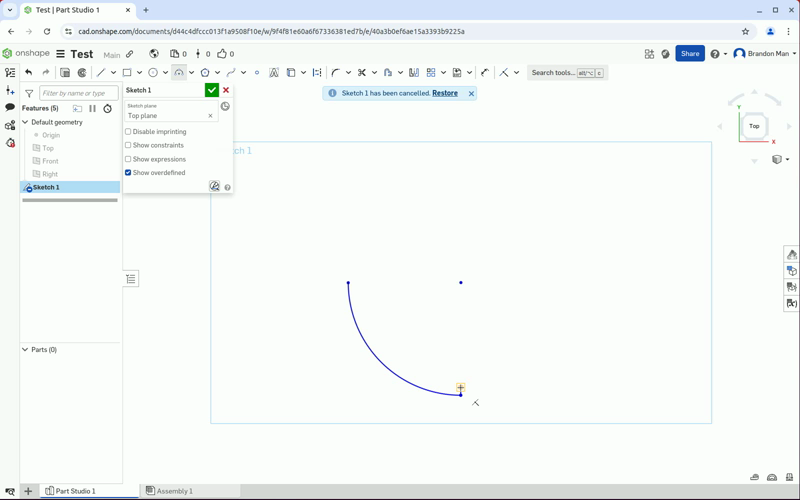
mouse_move(356, 282)
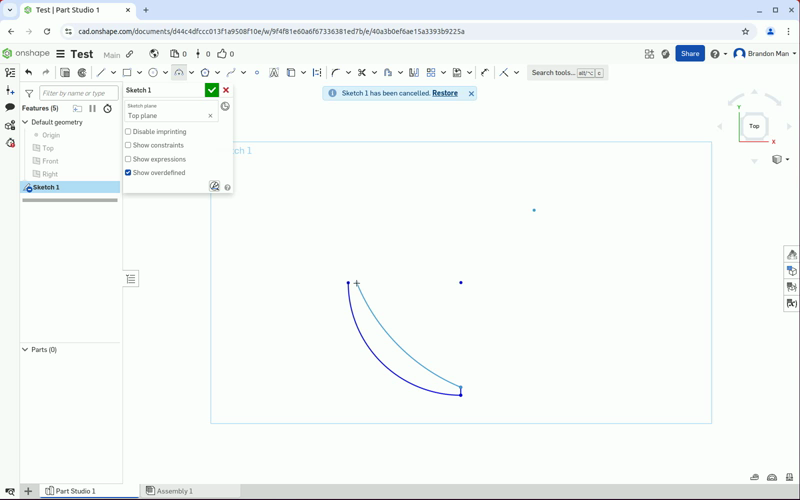
click(356, 282)
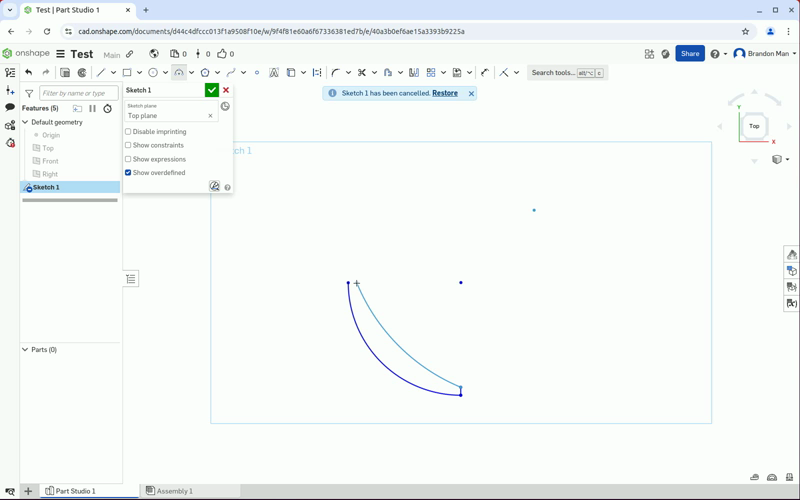
mouse_move(386, 356)
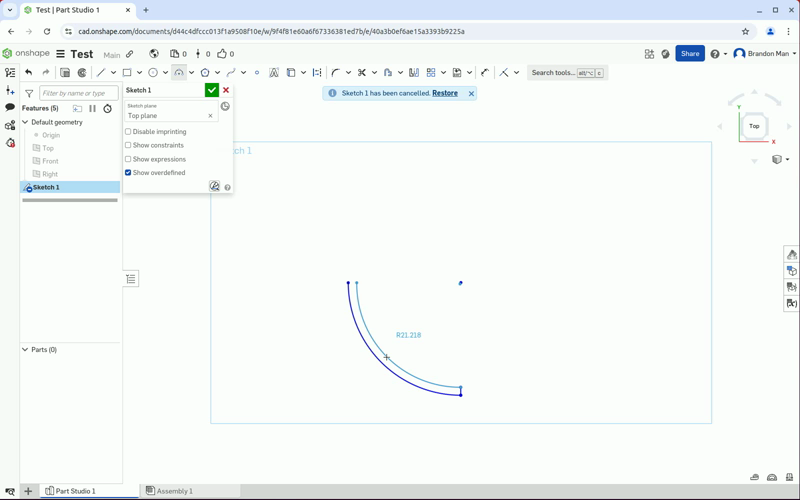
click(386, 356)
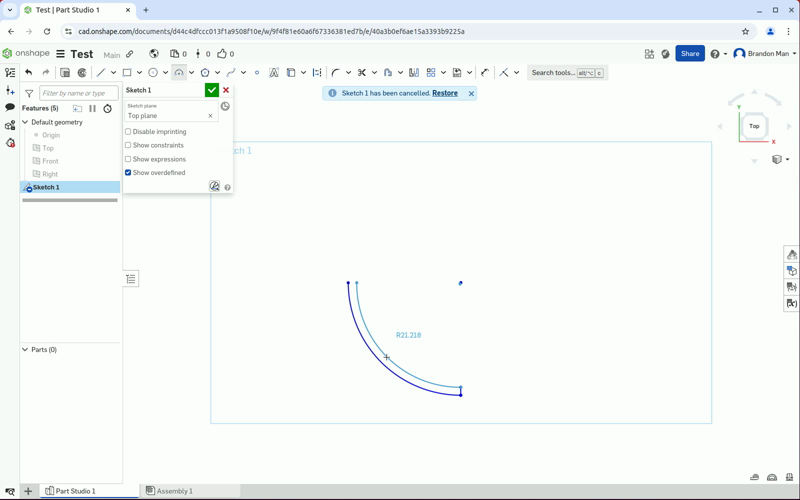
key_up(shift)
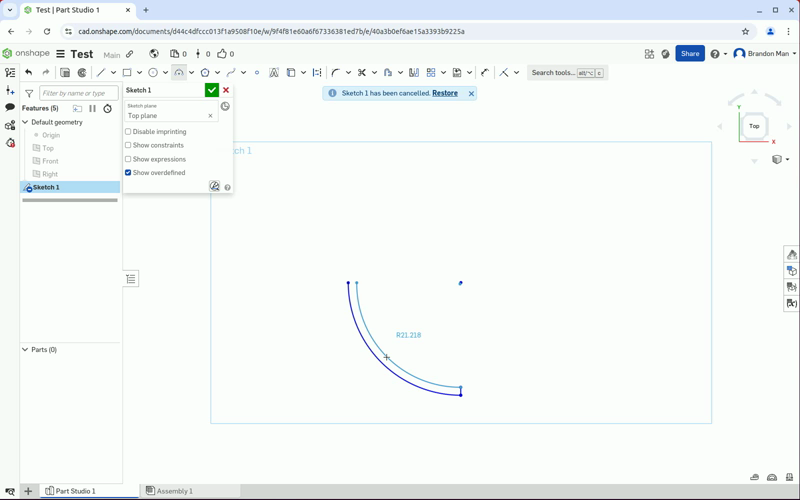
key(esc)
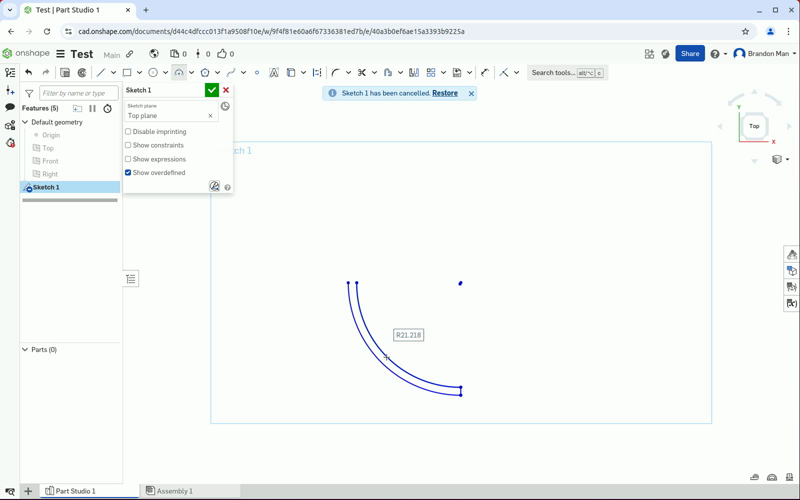
key(l)
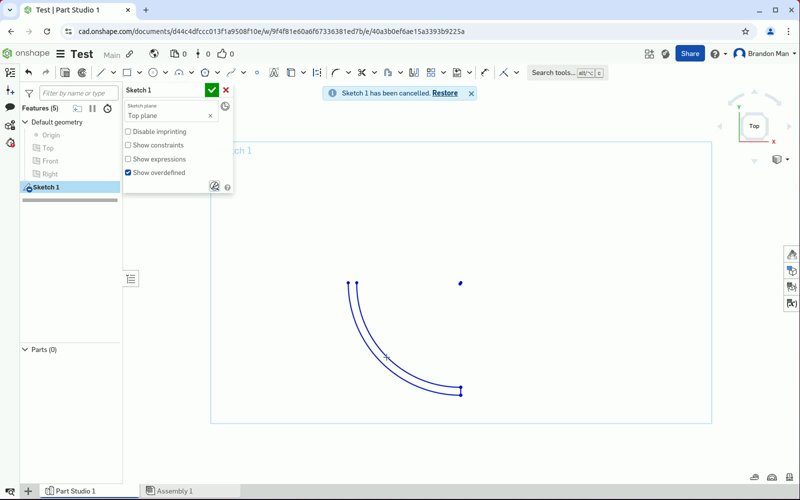
mouse_move(356, 282)
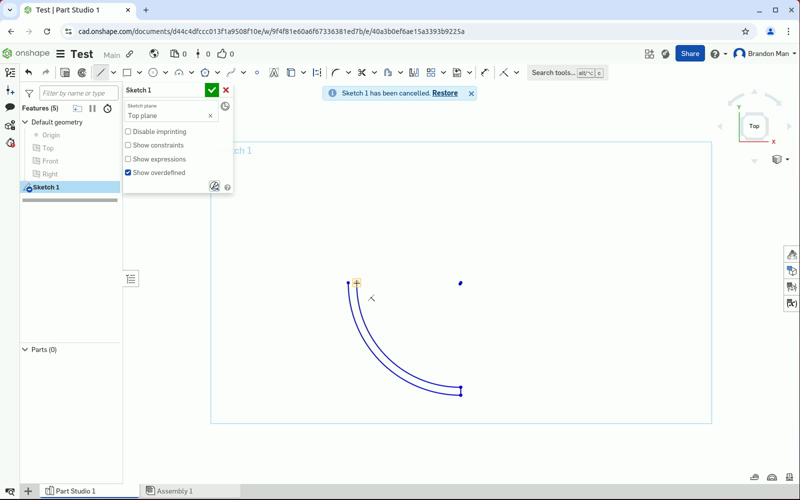
click(356, 282)
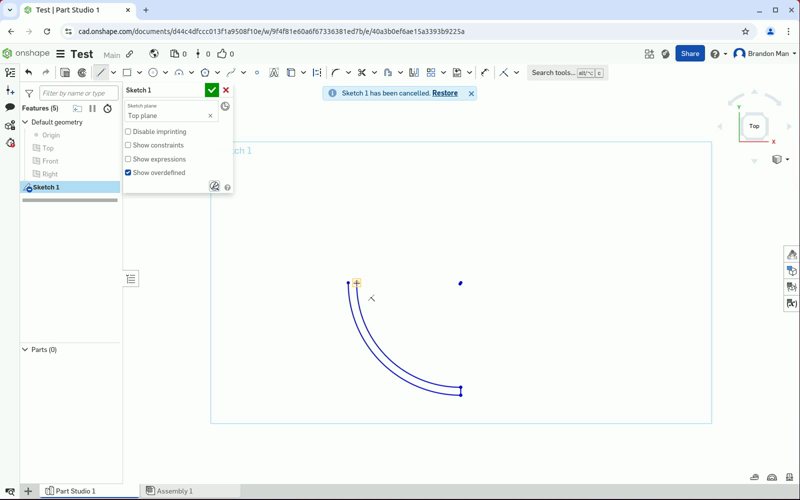
mouse_move(386, 282)
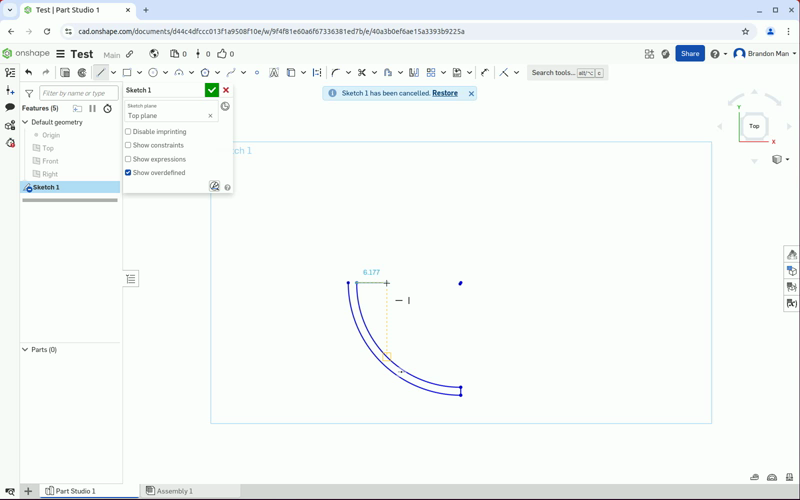
key_down(shift)
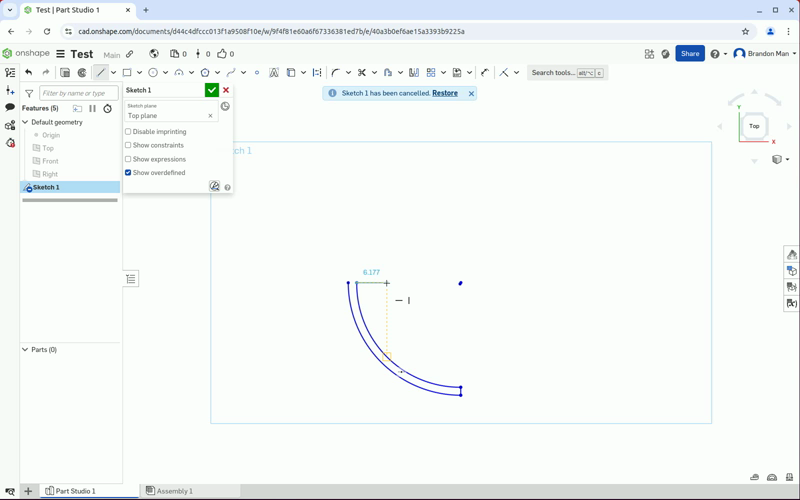
mouse_move(348, 282)
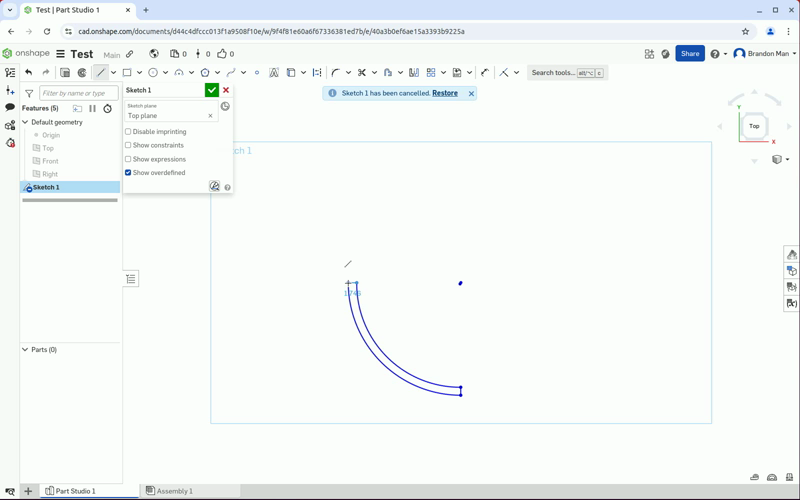
key_up(shift)
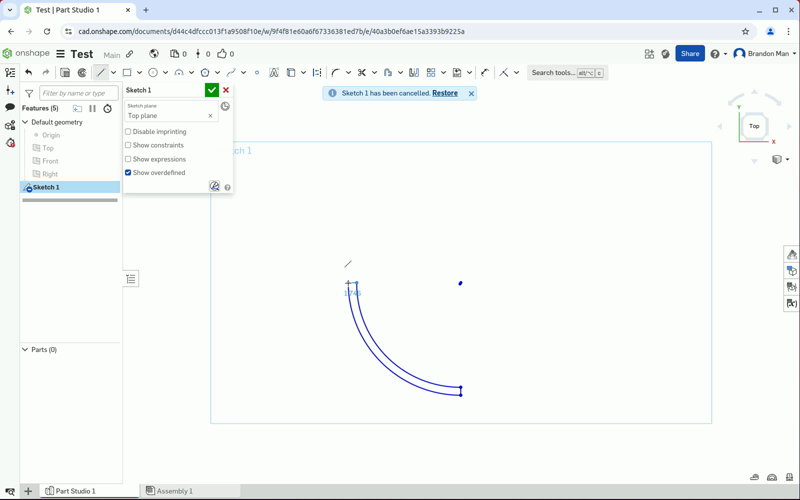
click(348, 282)
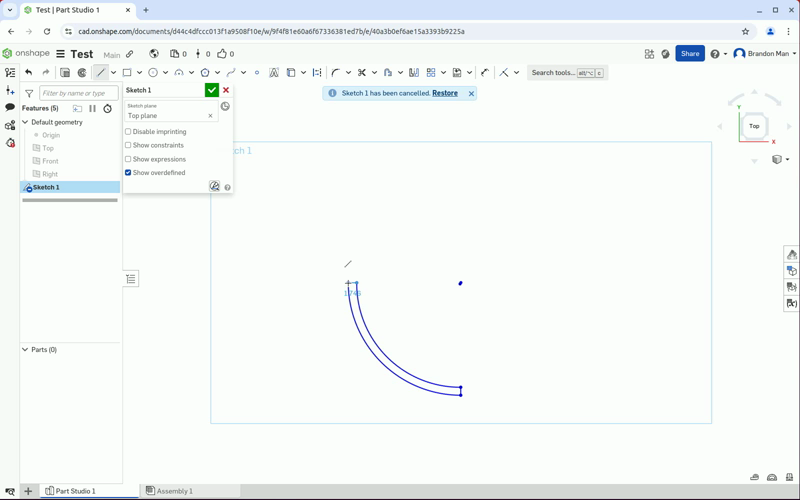
key(esc)
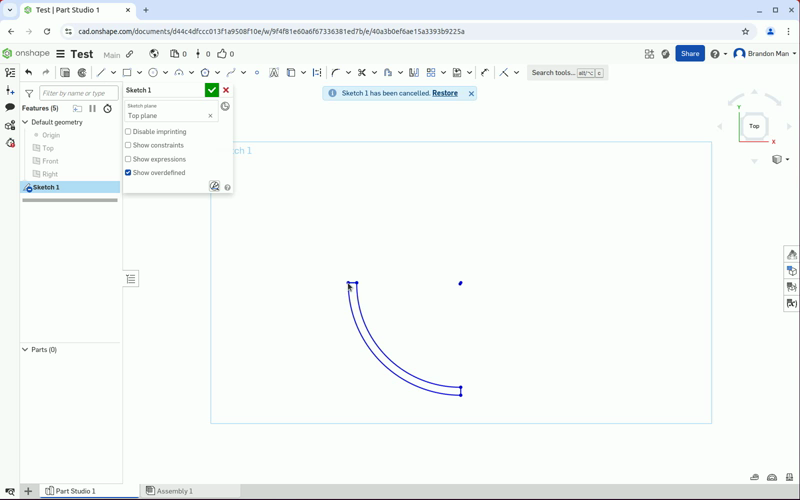
mouse_move(441, 389)
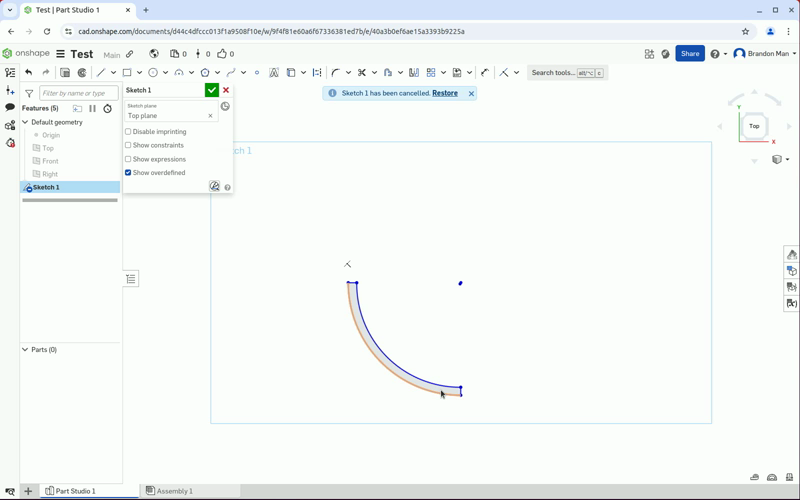
scroll(6)
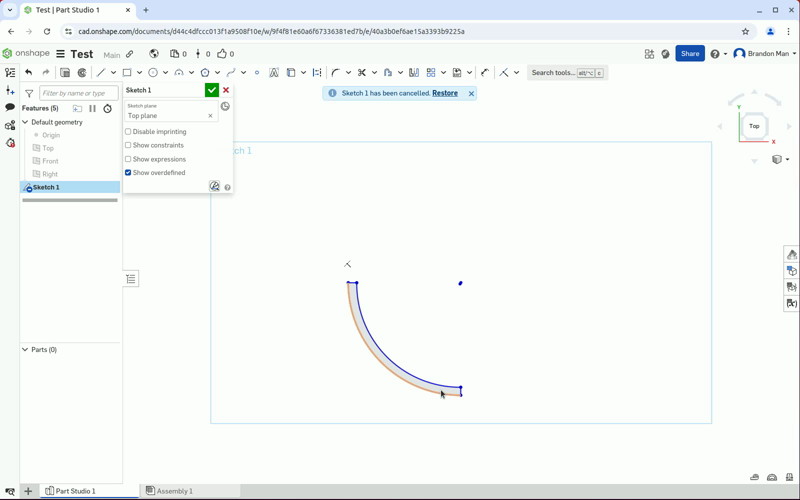
scroll(6)
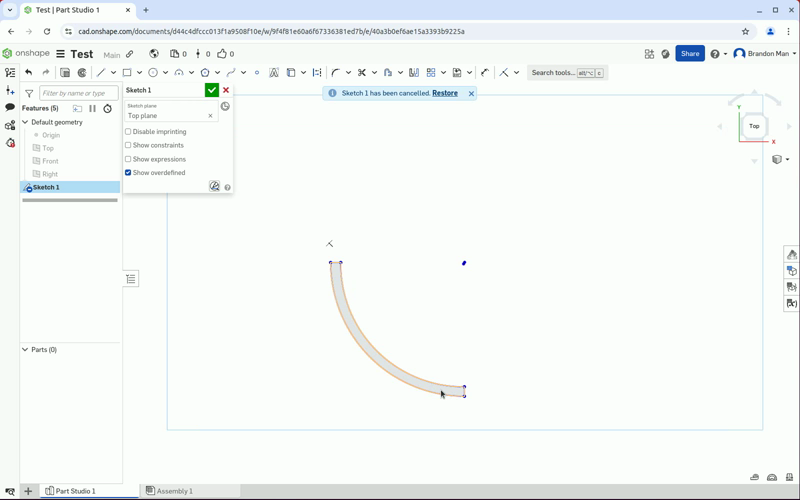
scroll(6)
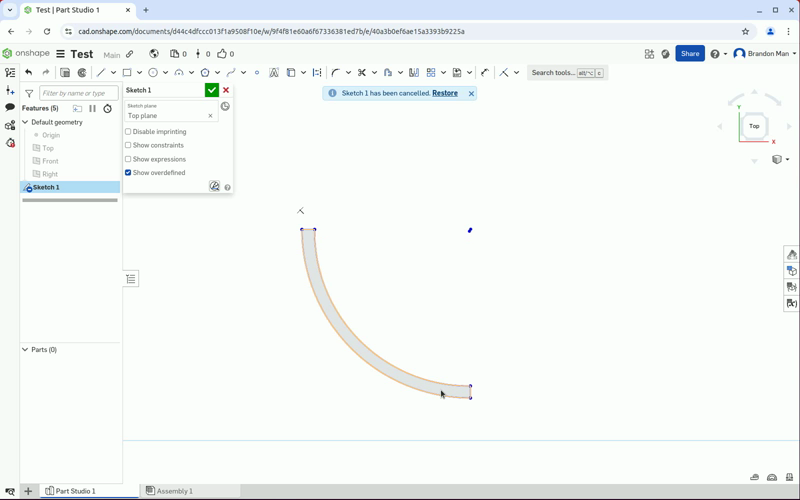
scroll(6)
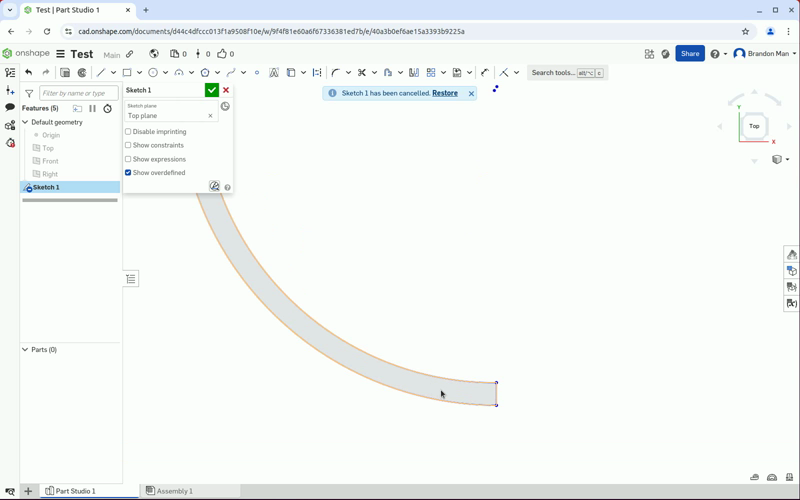
scroll(6)
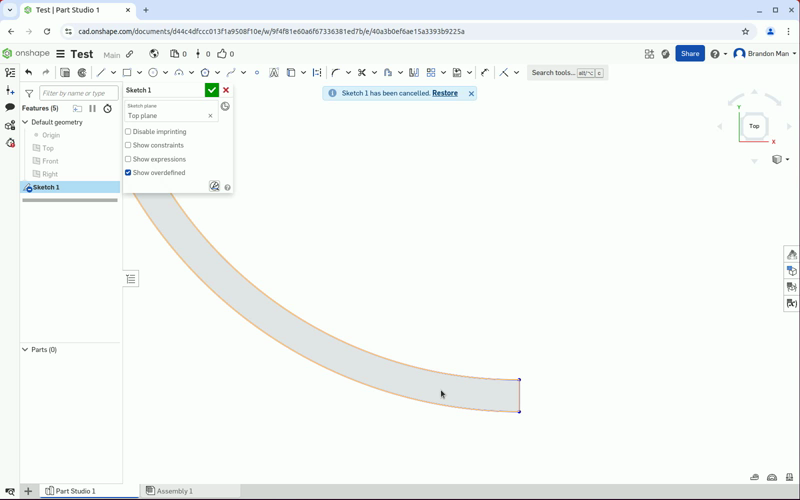
scroll(6)
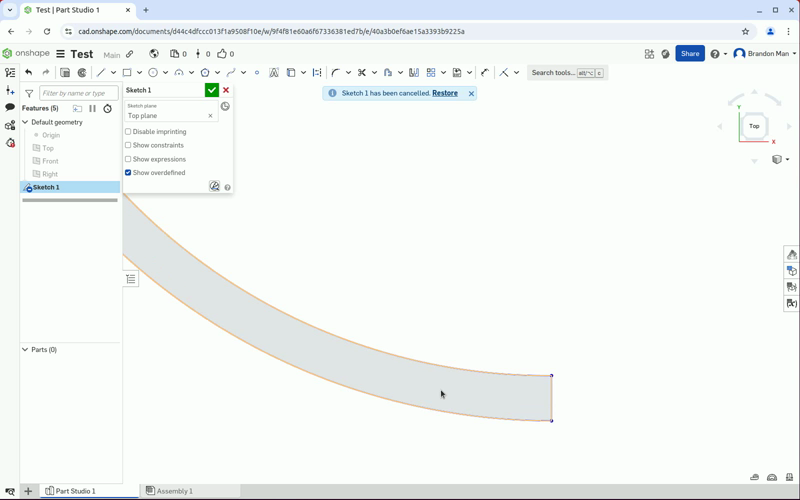
scroll(6)
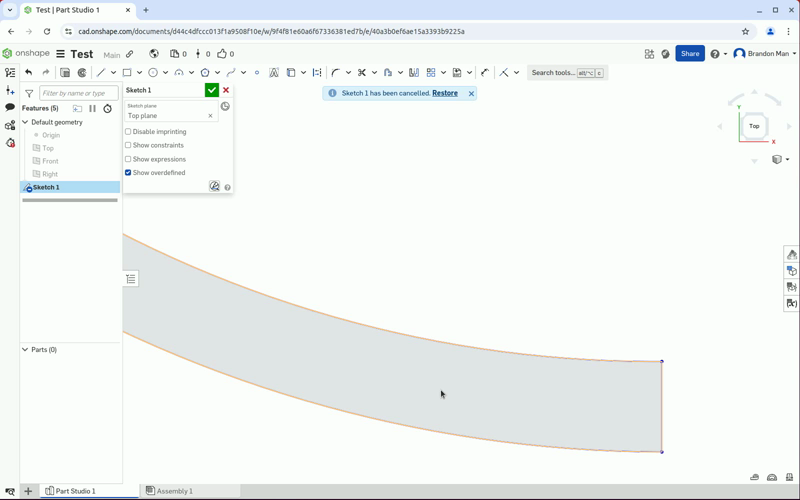
click(441, 389)
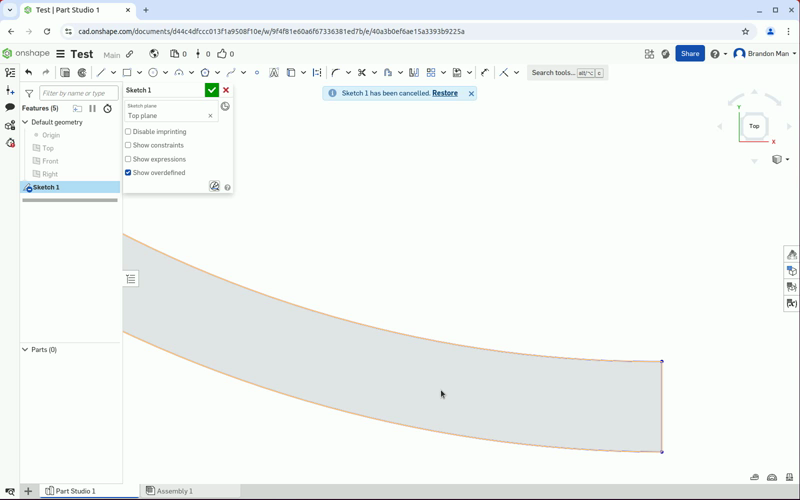
scroll(-6)
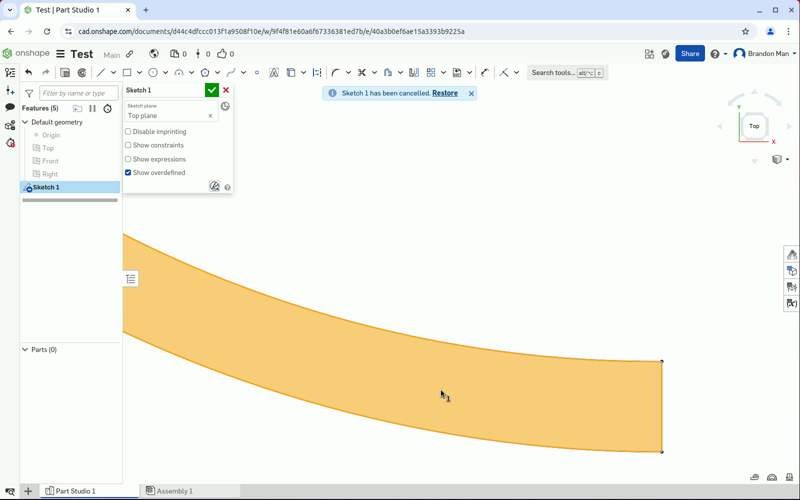
scroll(-6)
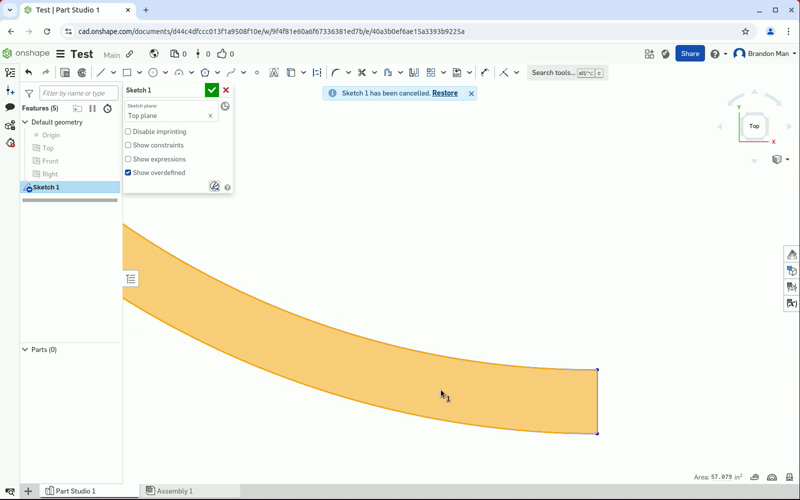
scroll(-6)
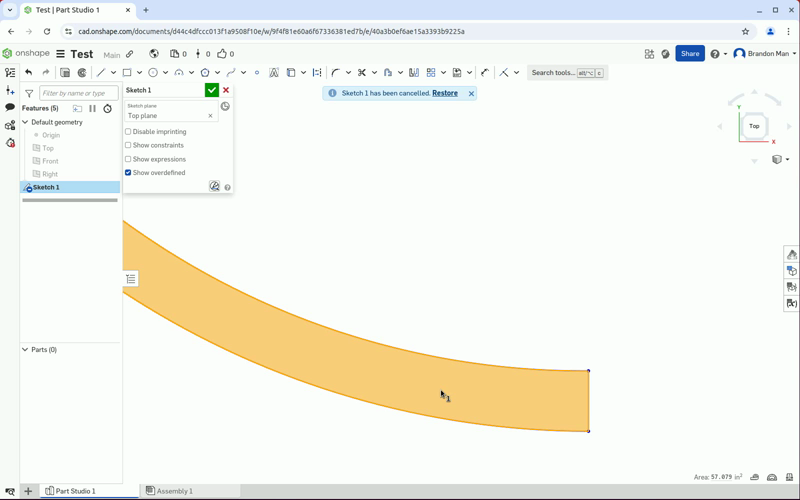
scroll(-6)
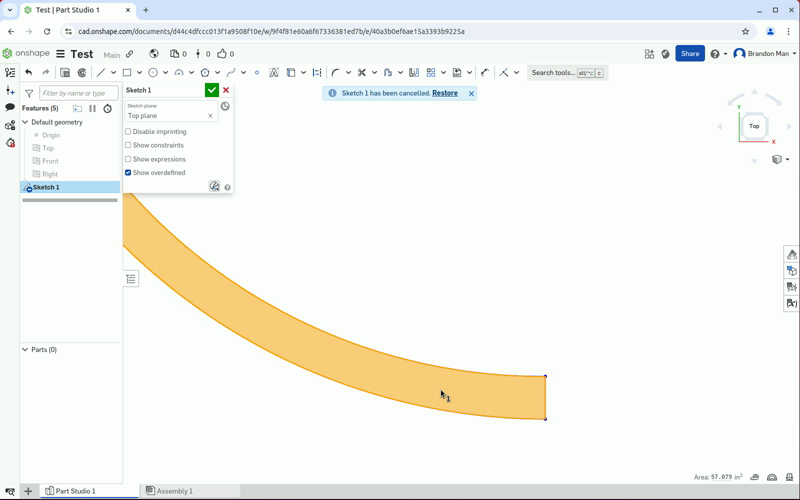
scroll(-6)
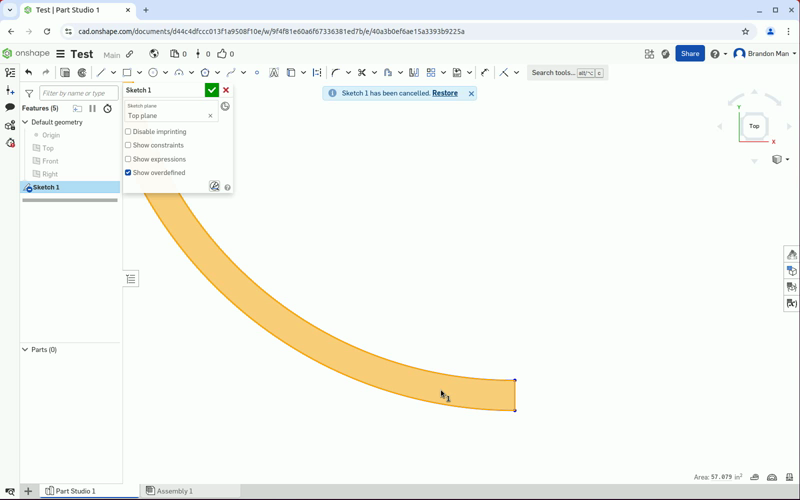
scroll(-6)
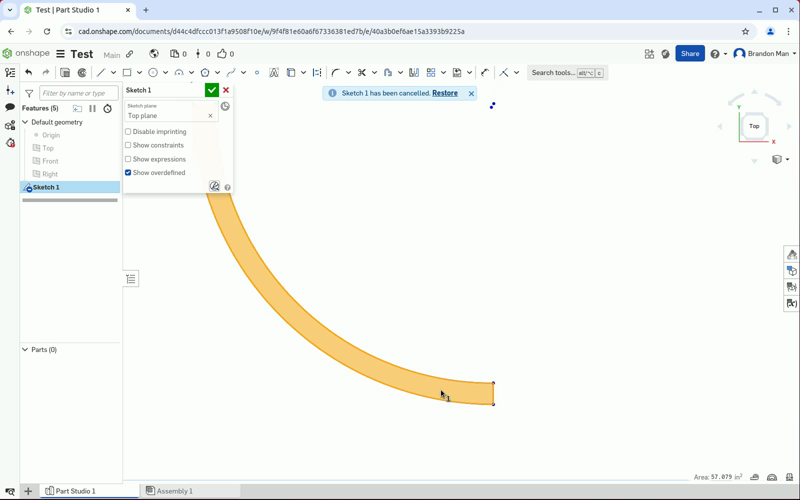
scroll(-6)
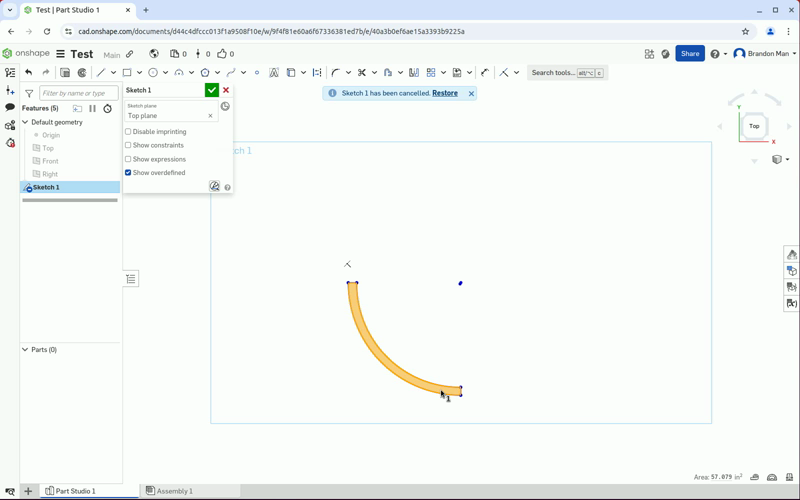
mouse_move(73, 352)
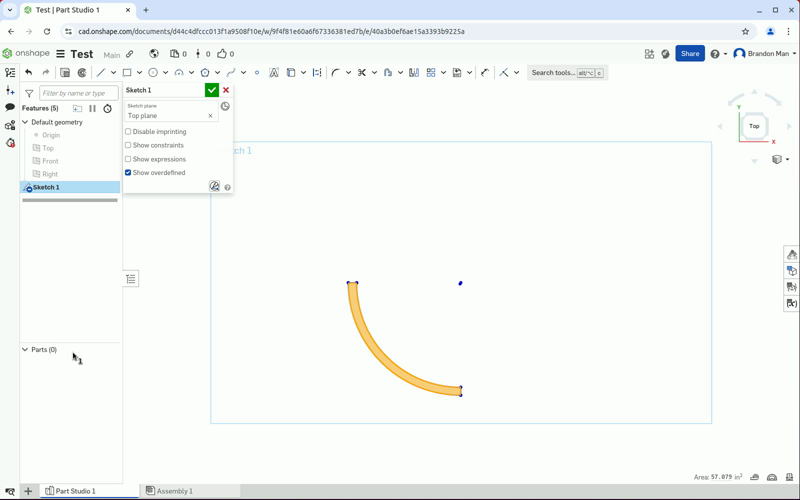
key(shift+y)
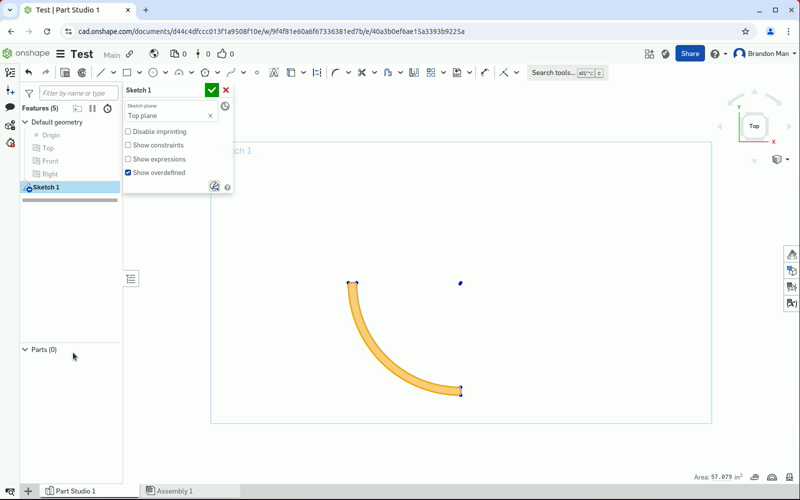
key(shift+e)
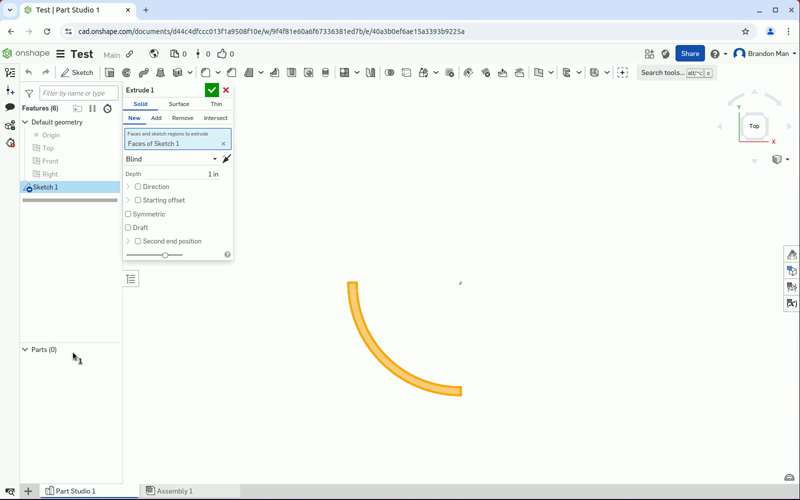
mouse_move(143, 106)
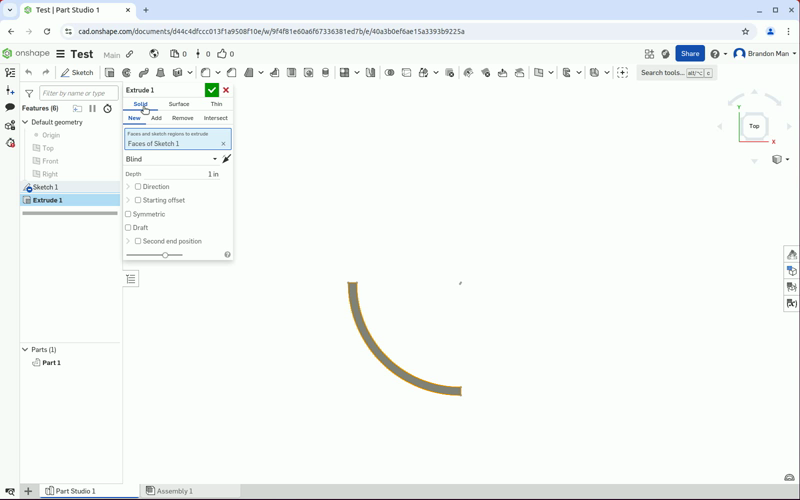
click(143, 106)
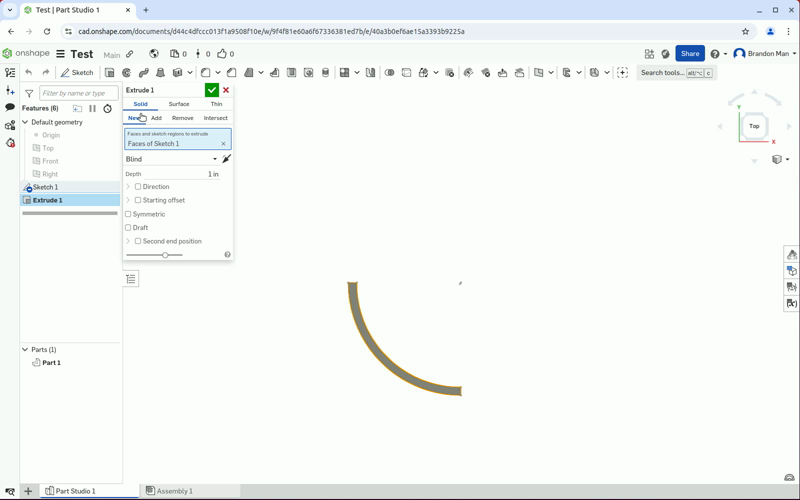
mouse_move(137, 120)
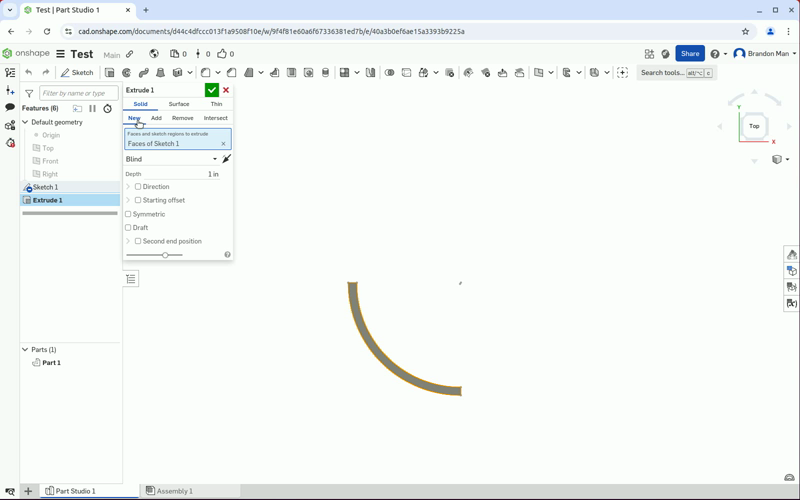
click(137, 120)
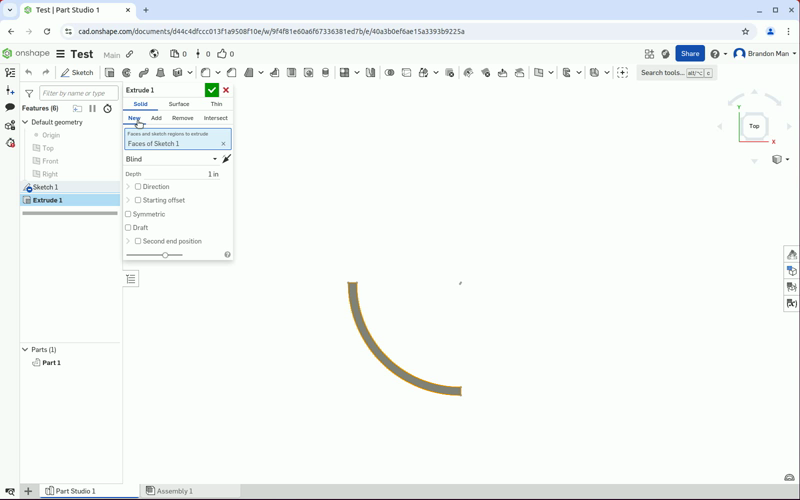
key(tab, 4)
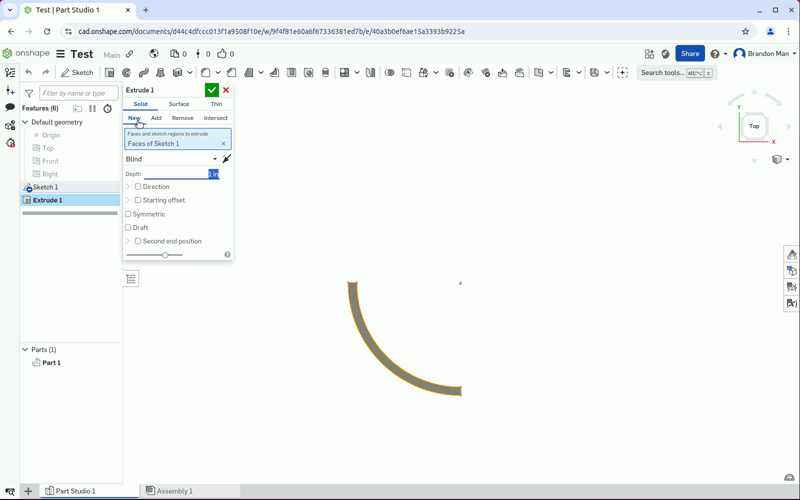
text(0.722)
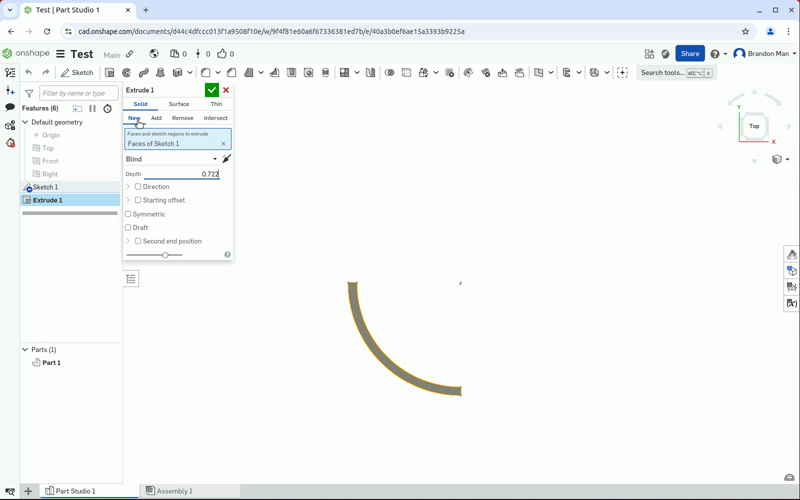
key(enter)
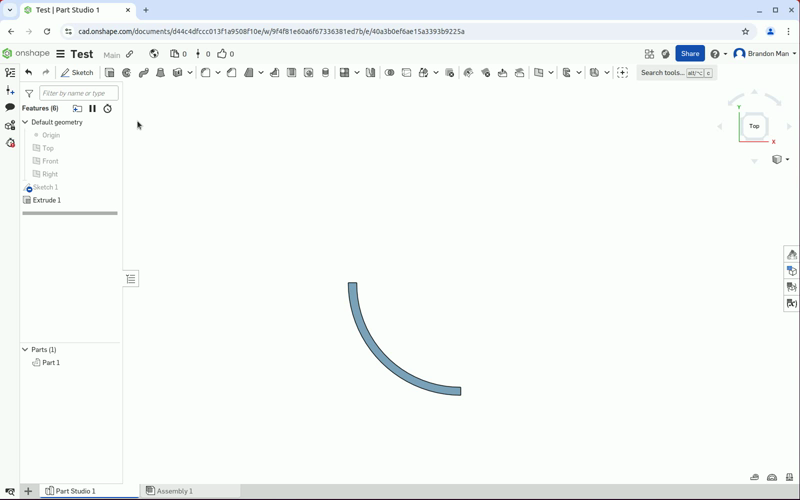
key(shift+h)
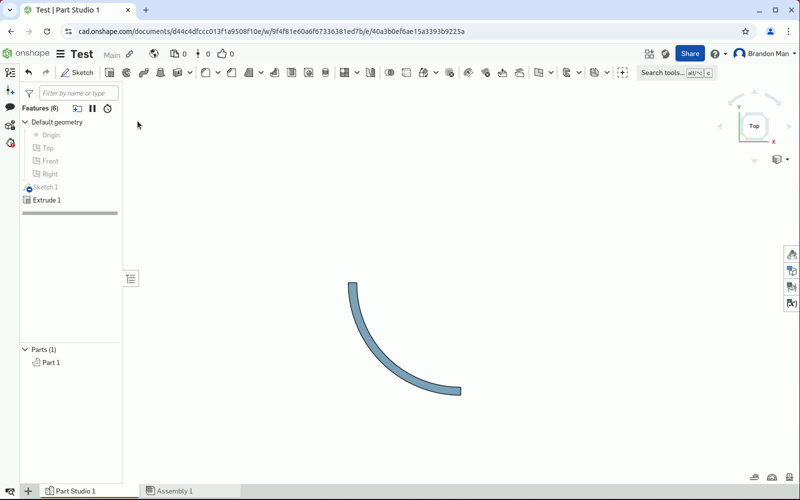
key(shift+h)
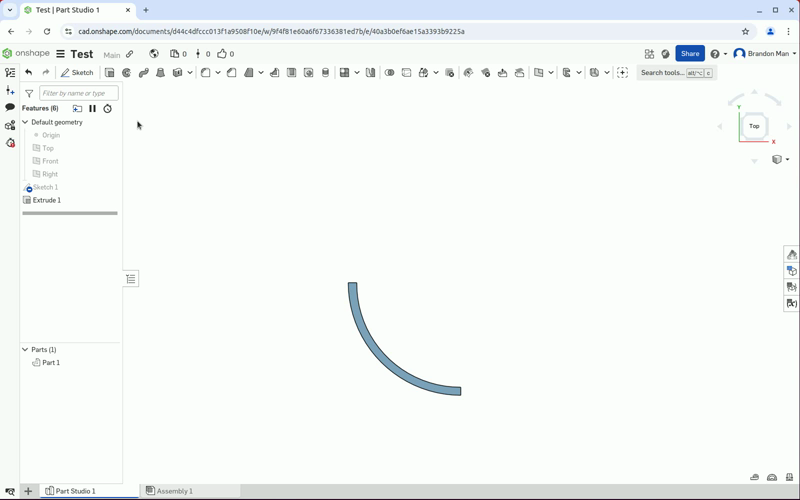
mouse_move(73, 189)
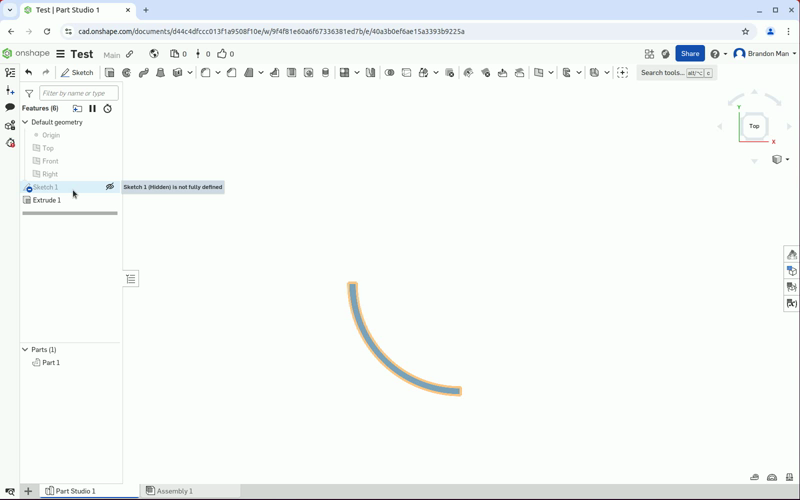
click(73, 189)
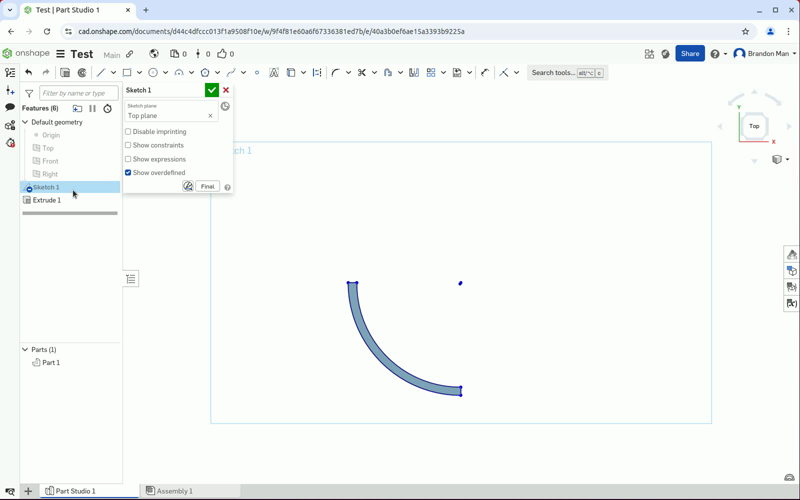
mouse_move(229, 92)
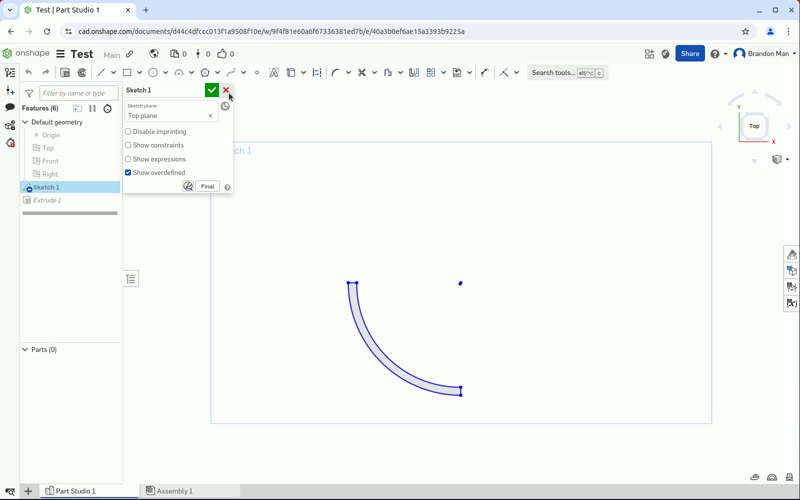
click(229, 92)
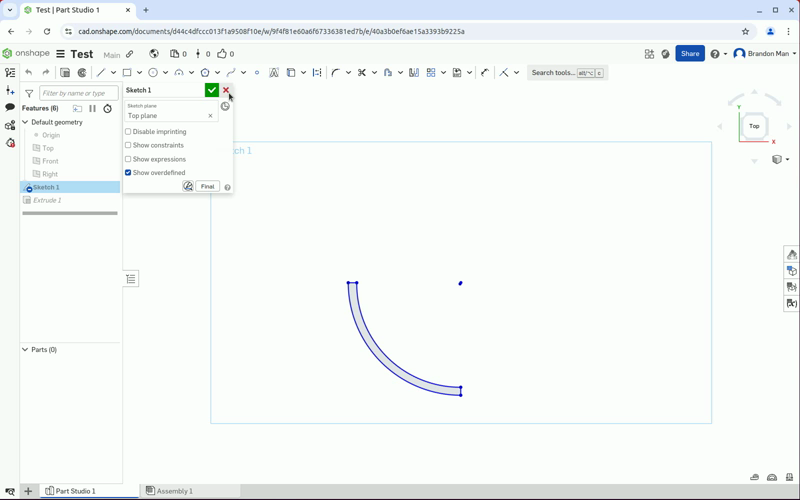
key(shift+s)
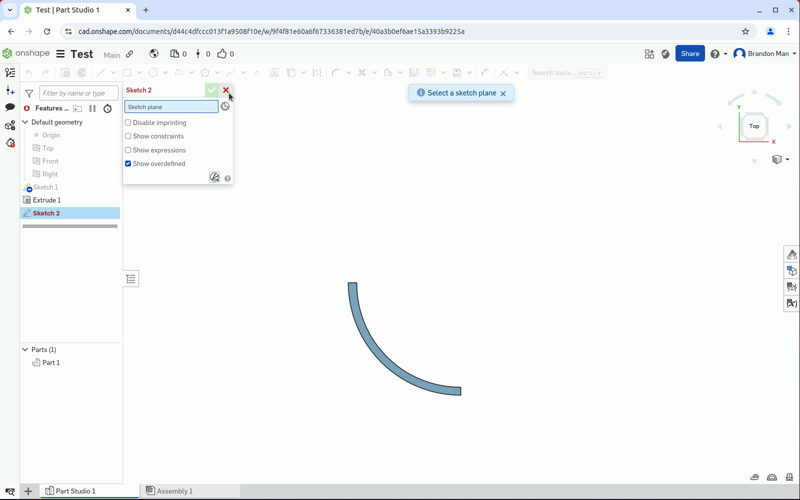
mouse_move(73, 150)
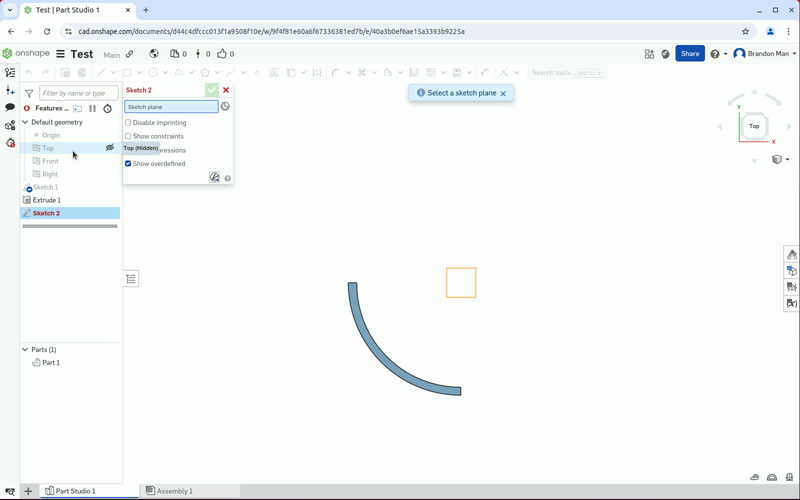
click(73, 150)
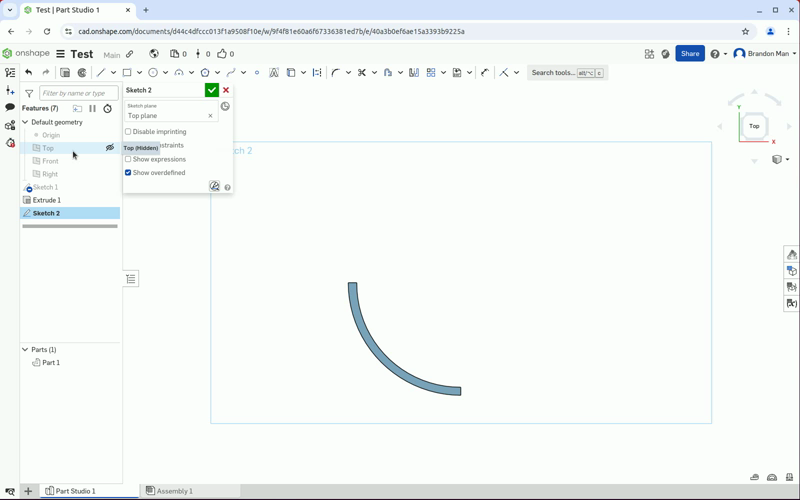
mouse_move(73, 352)
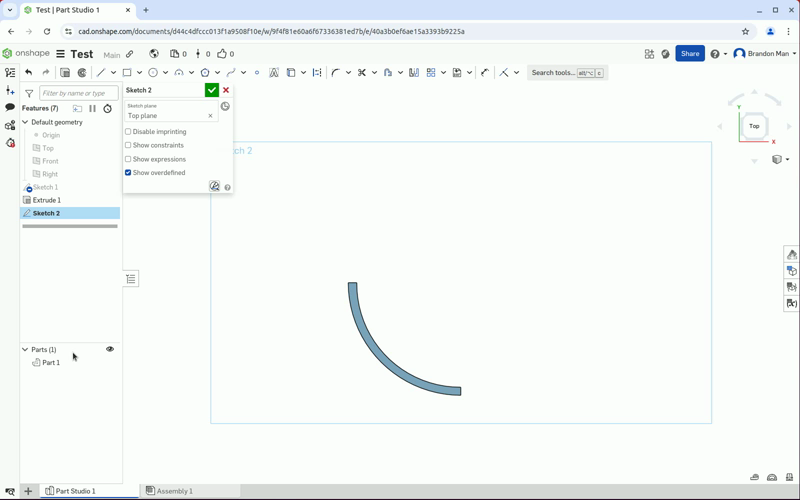
key(y)
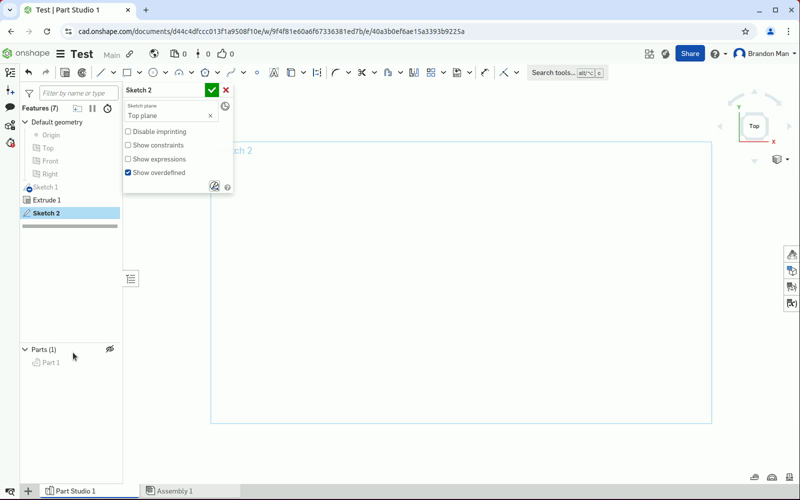
key(l)
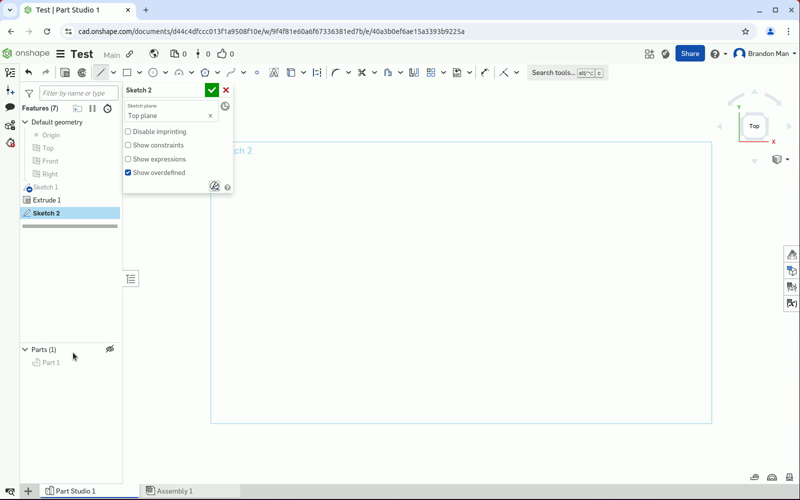
key_down(shift)
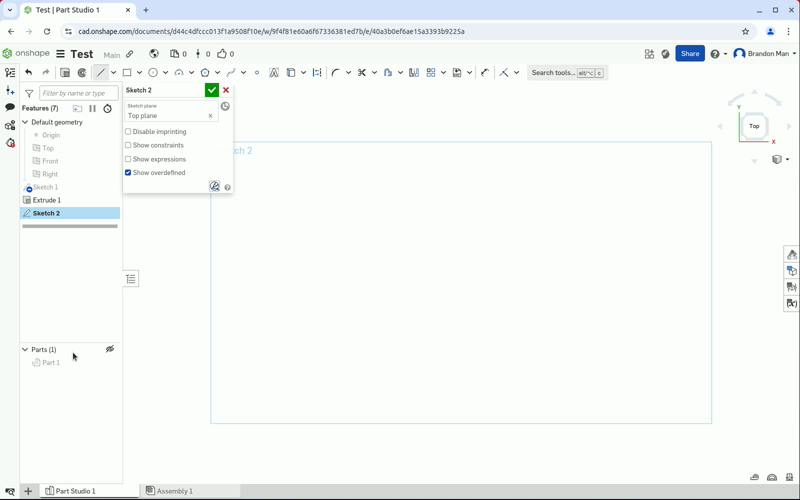
mouse_move(348, 282)
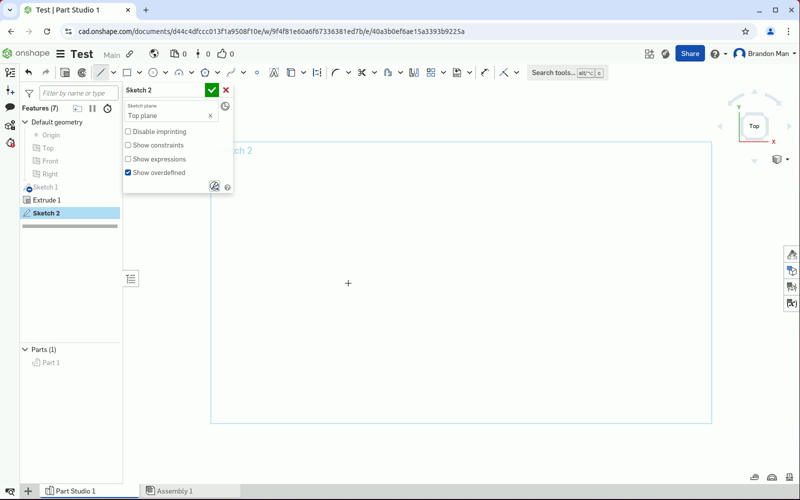
click(348, 282)
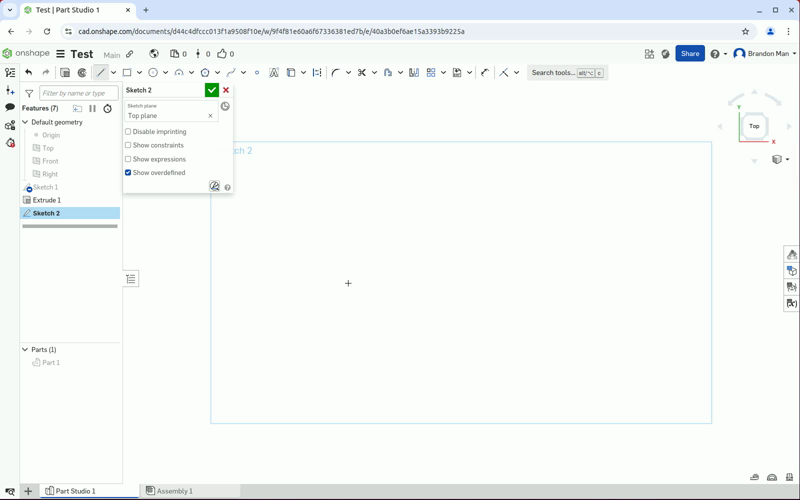
key_up(shift)
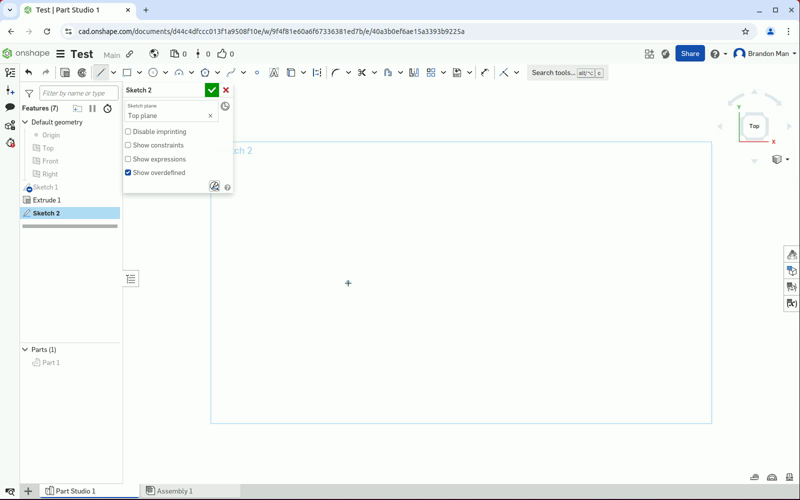
key_down(shift)
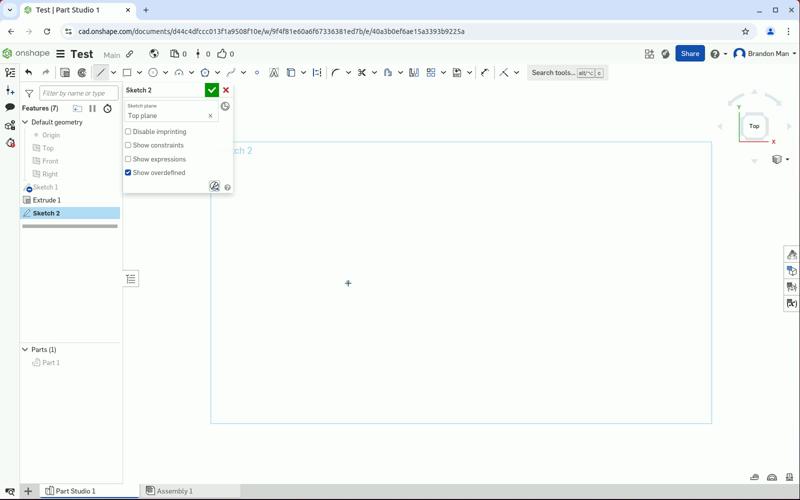
mouse_move(378, 282)
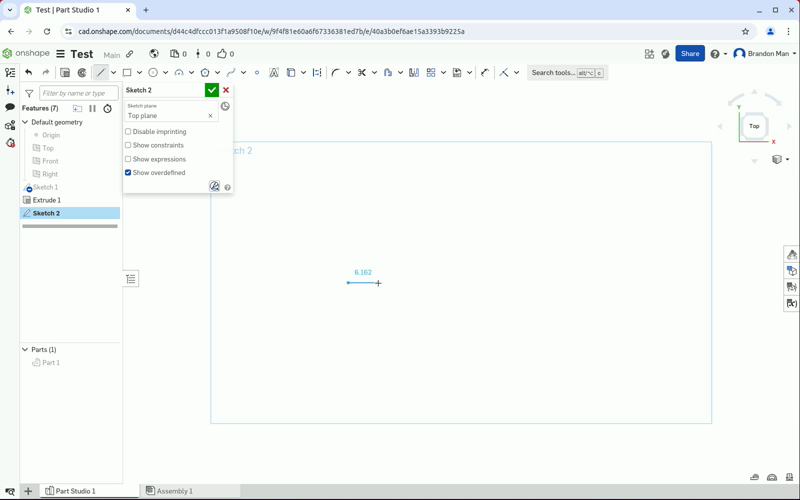
mouse_move(356, 282)
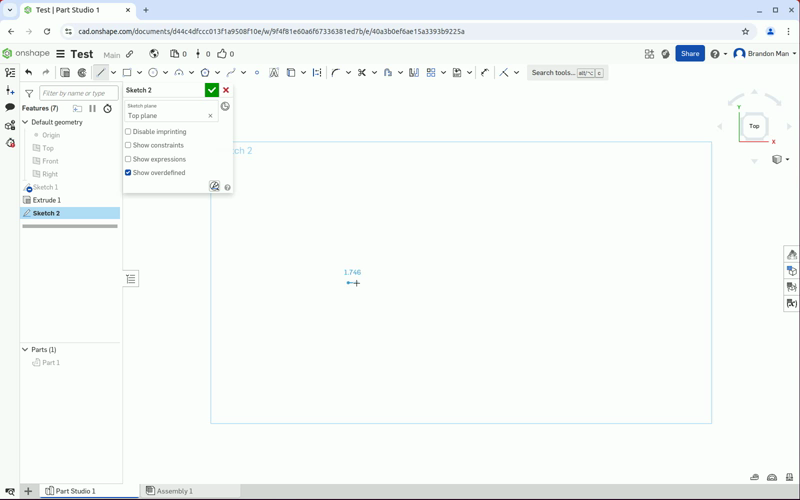
click(356, 282)
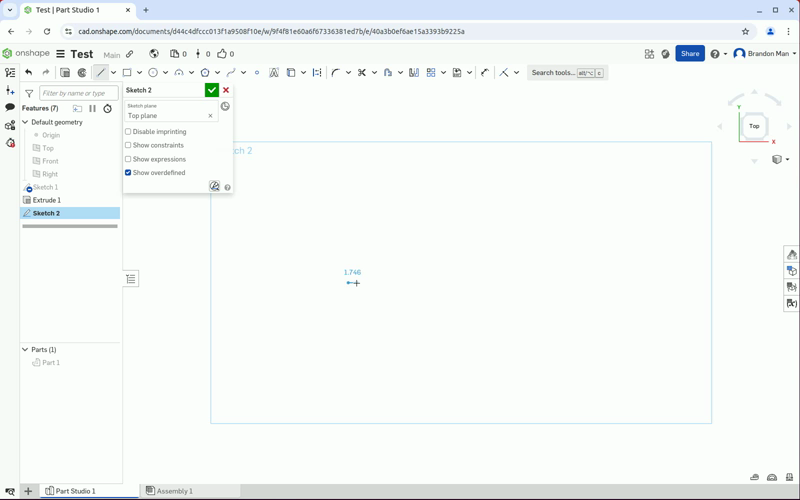
key_up(shift)
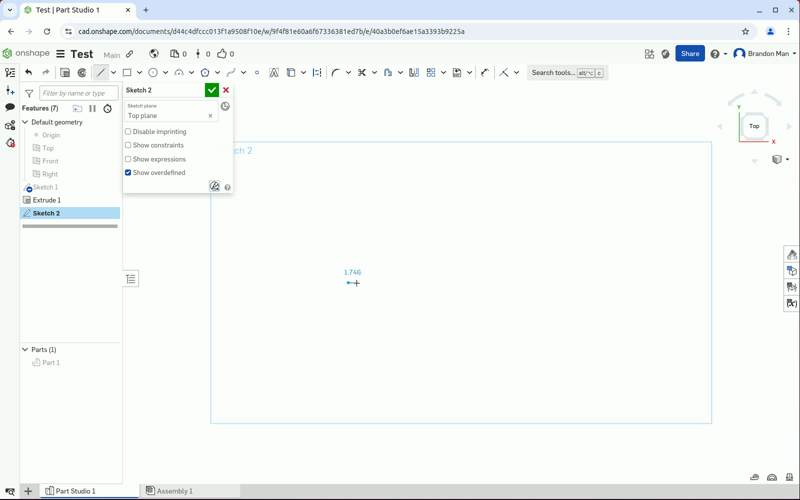
key(esc)
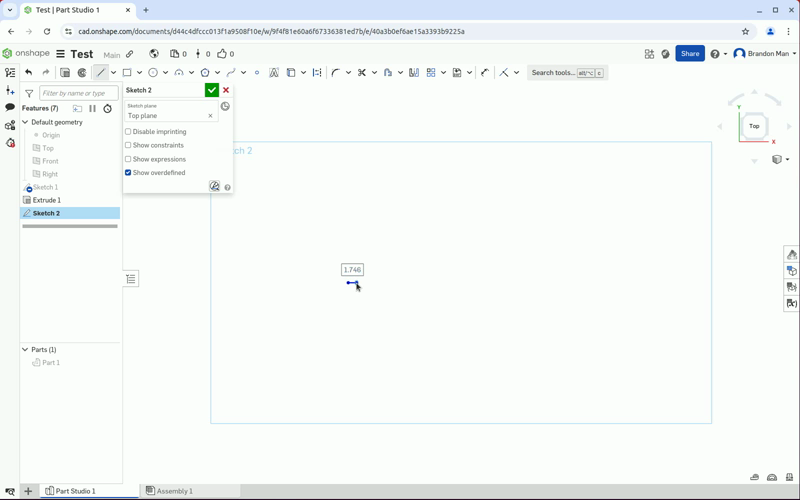
key(a)
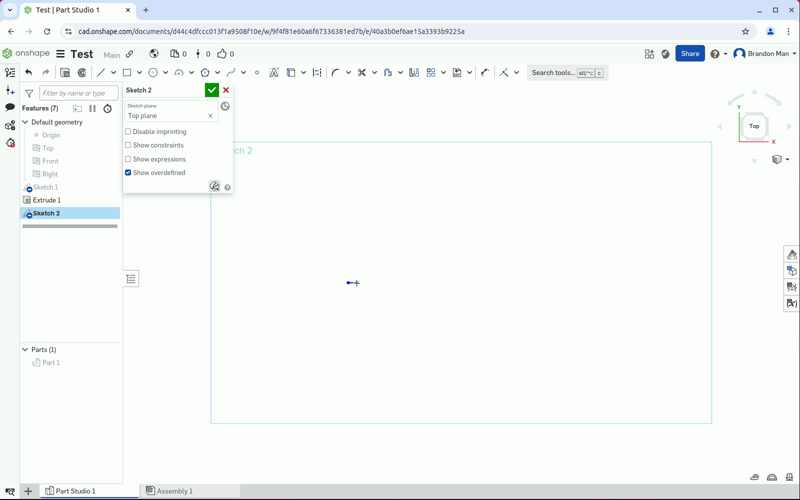
mouse_move(356, 282)
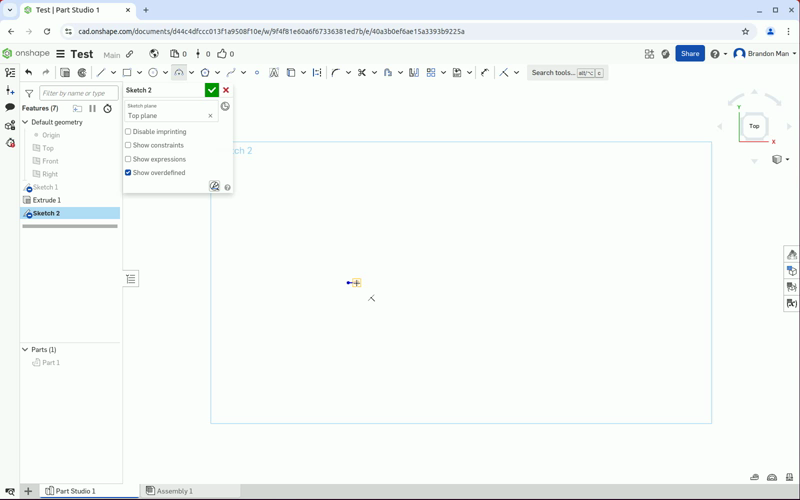
click(356, 282)
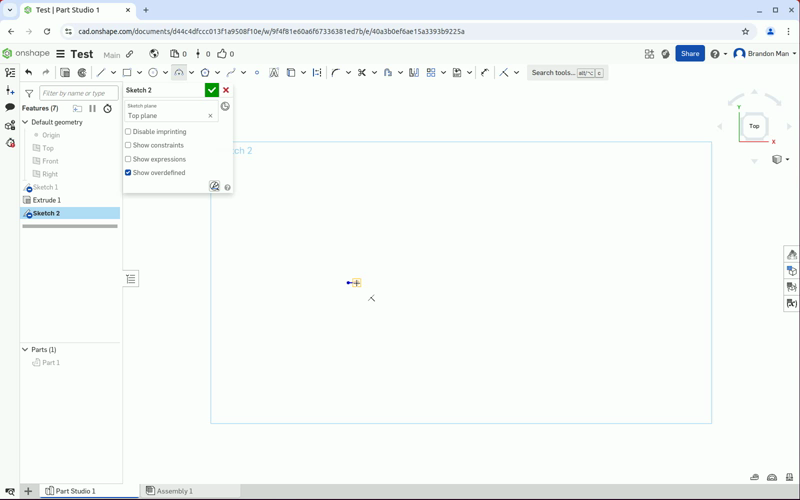
key_down(shift)
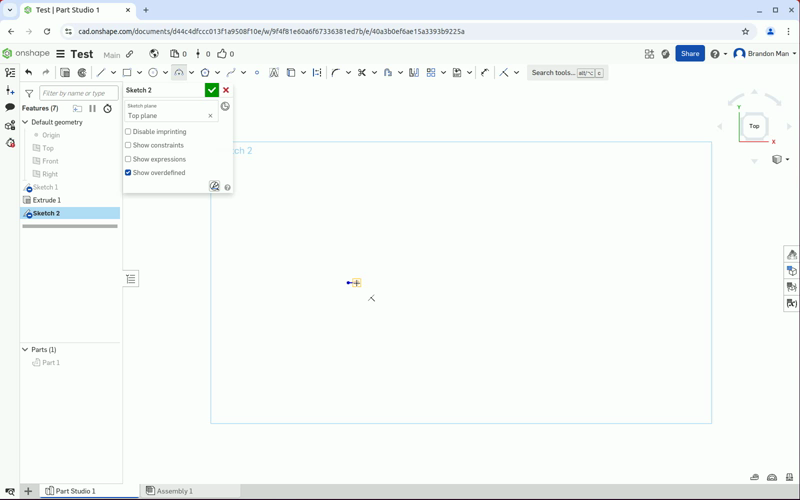
mouse_move(460, 178)
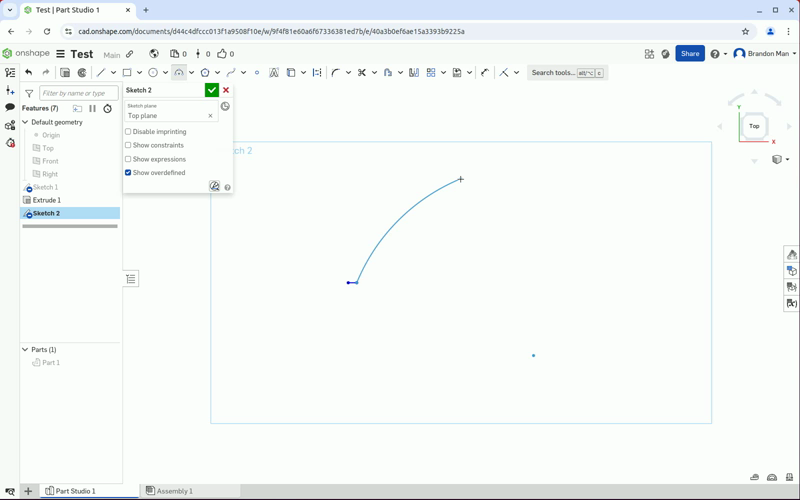
click(460, 178)
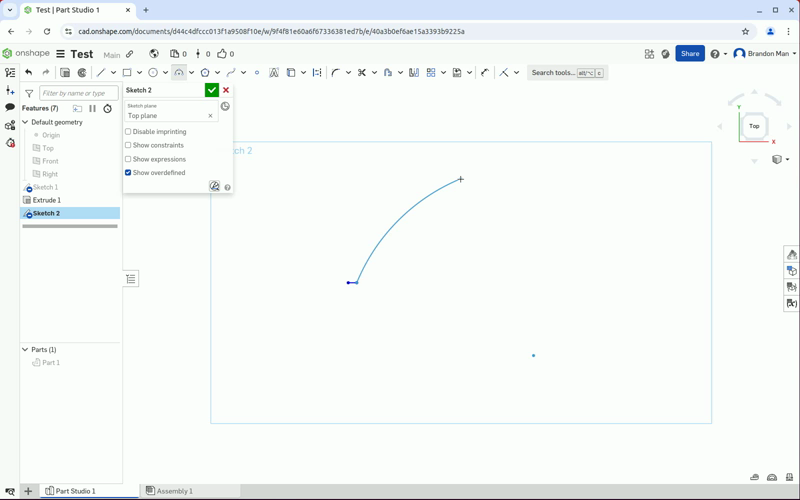
mouse_move(386, 209)
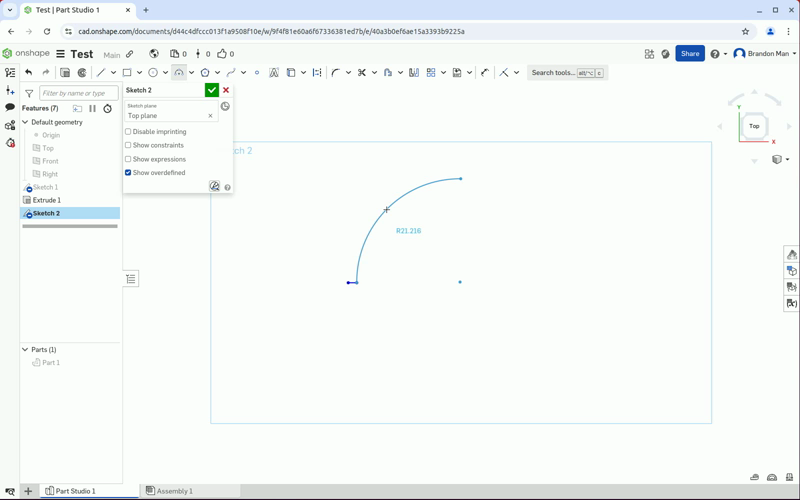
click(386, 209)
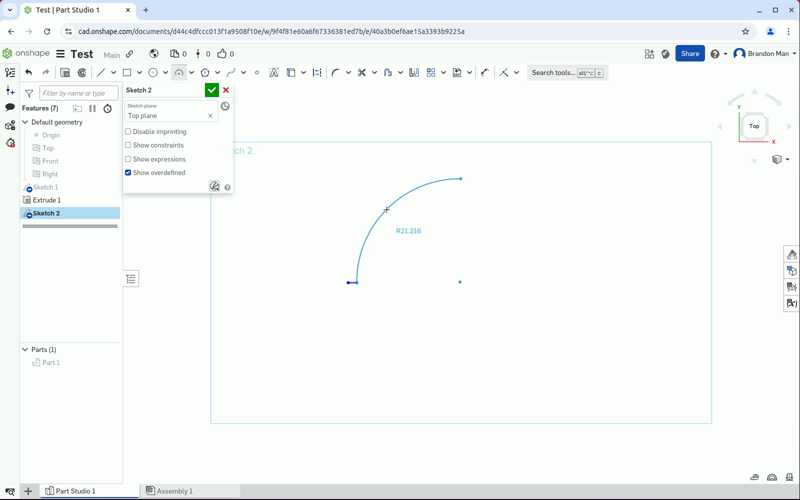
key_up(shift)
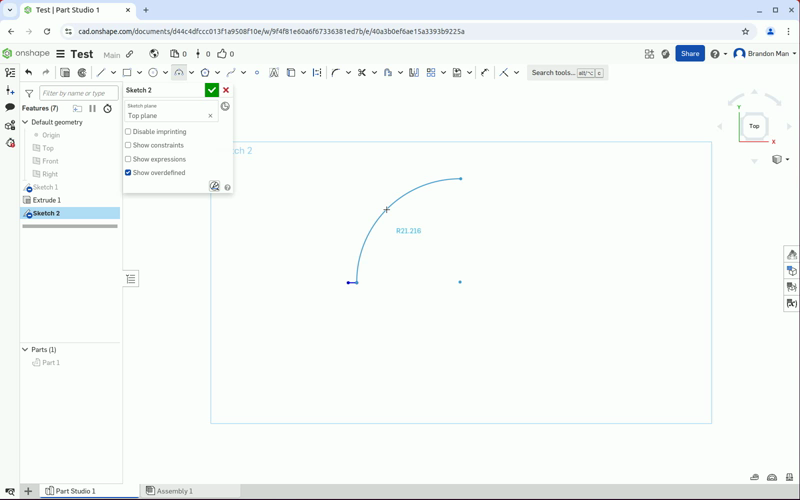
key(esc)
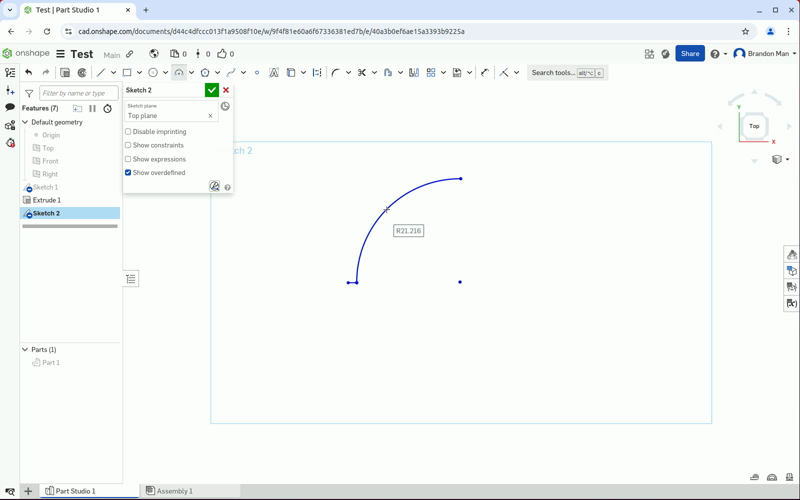
key(l)
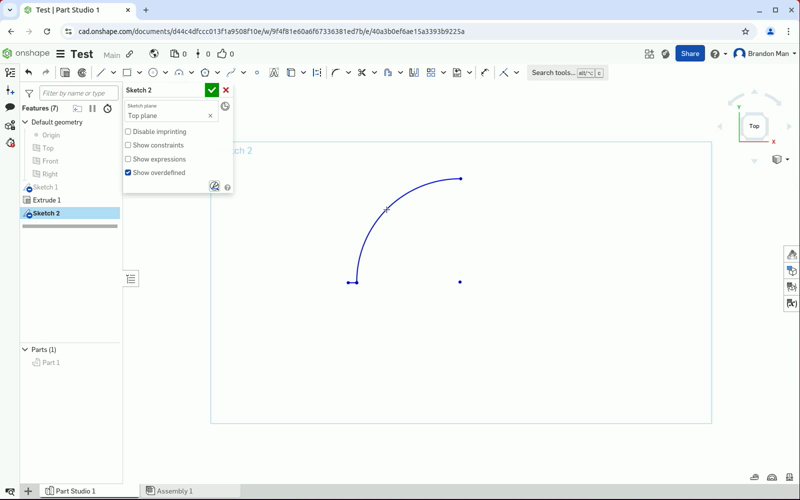
mouse_move(460, 178)
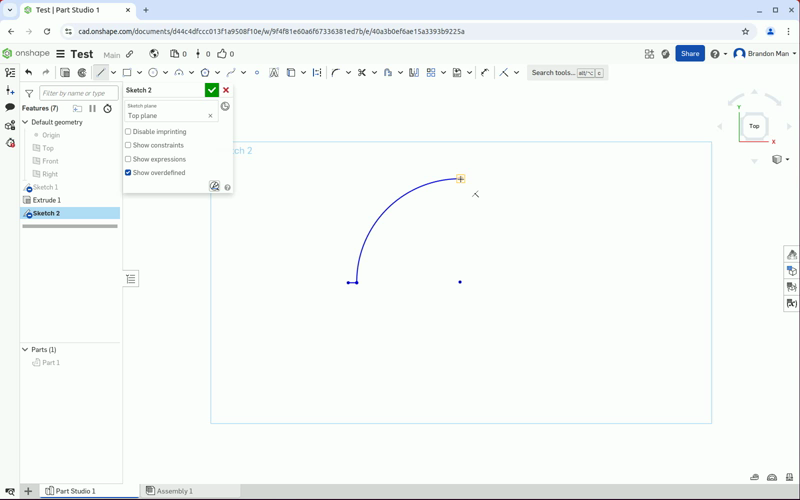
click(460, 178)
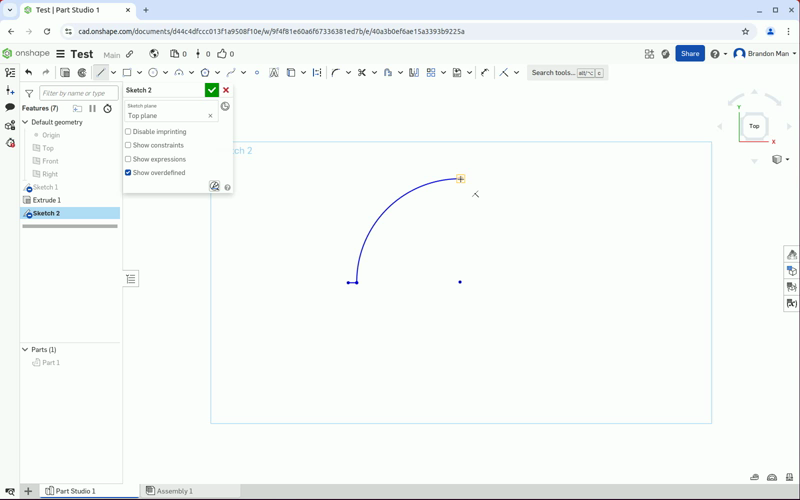
key_down(shift)
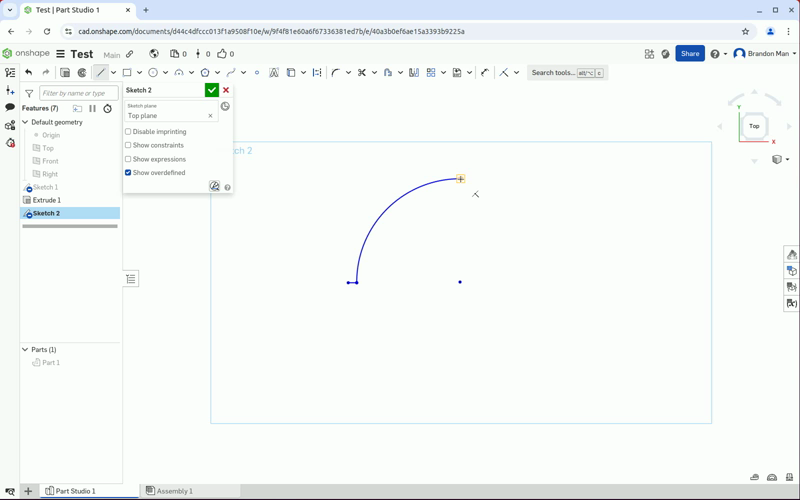
mouse_move(490, 178)
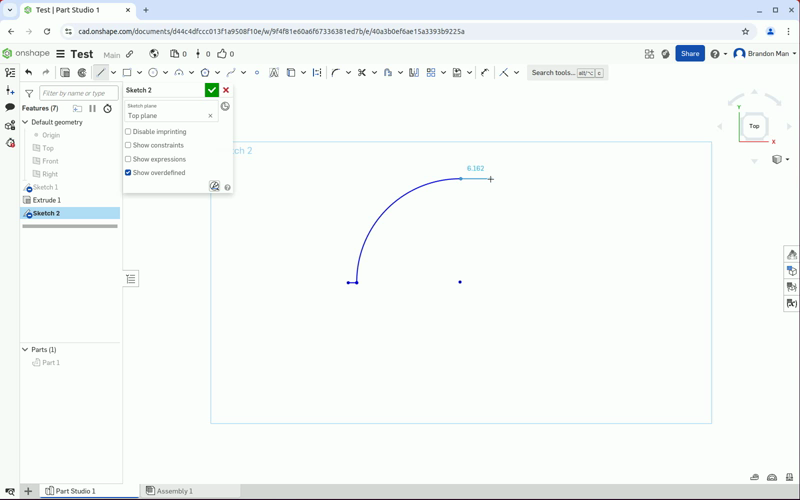
mouse_move(460, 170)
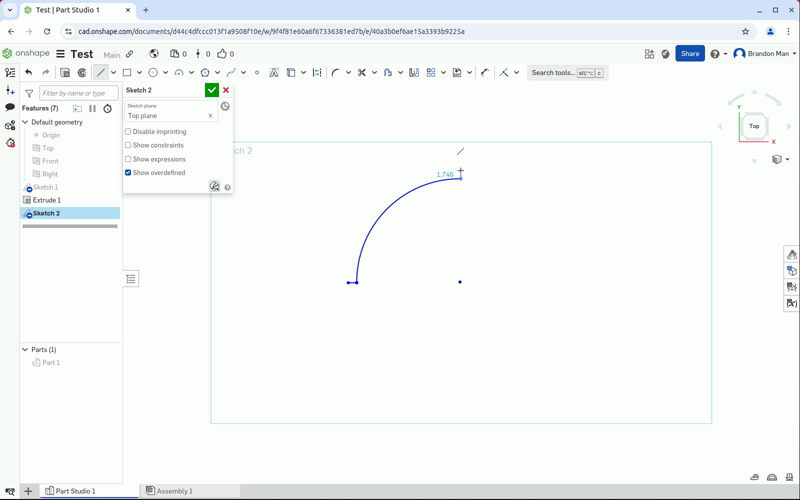
click(460, 170)
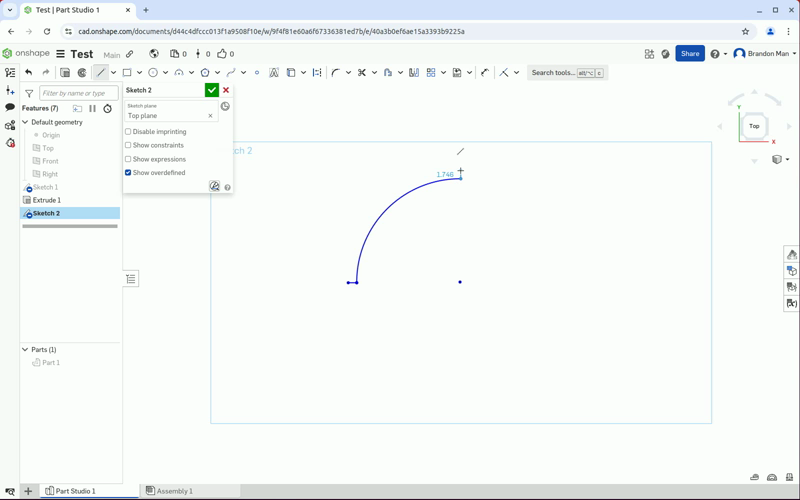
key_up(shift)
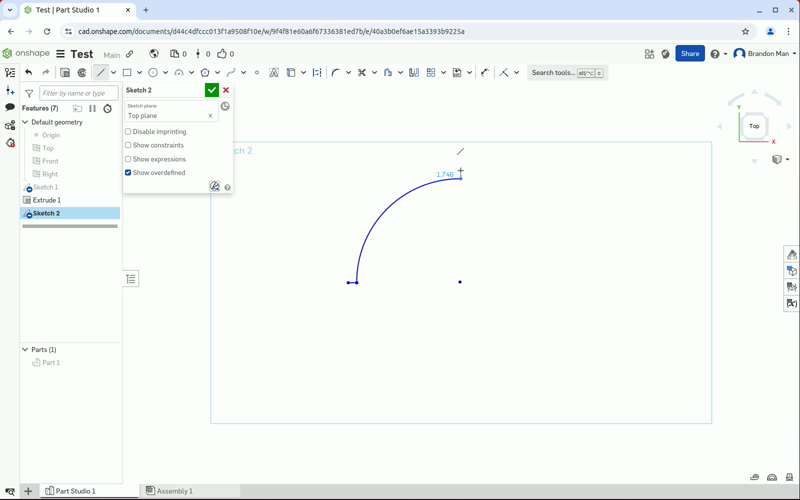
key(esc)
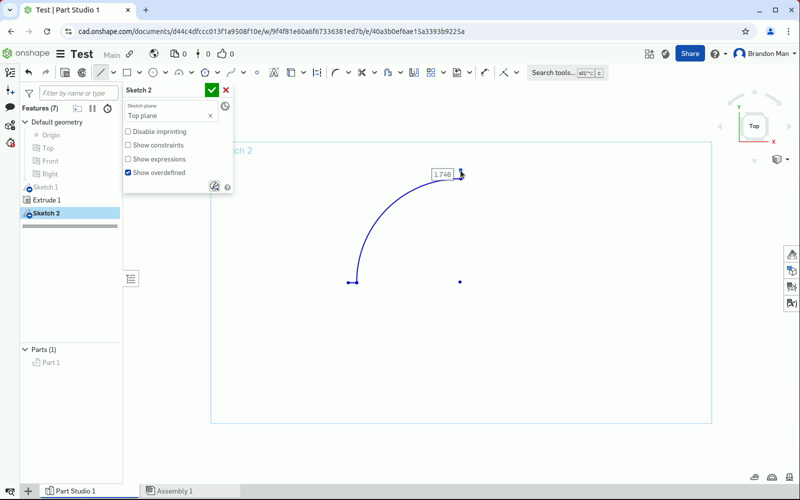
key(a)
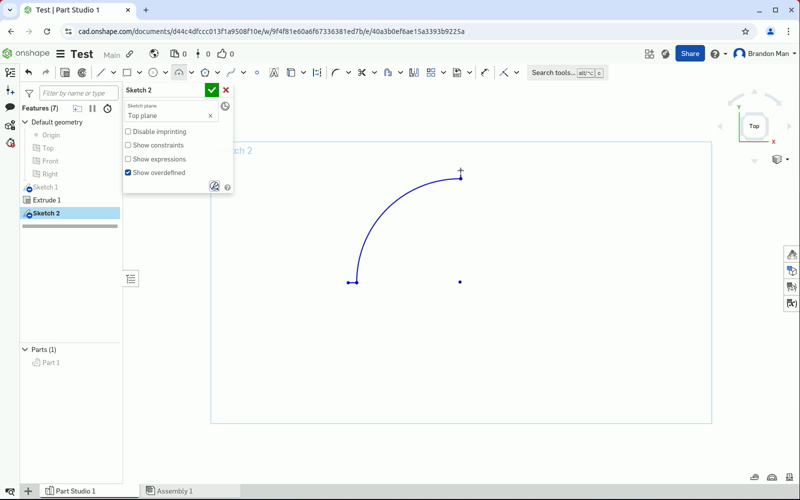
mouse_move(460, 170)
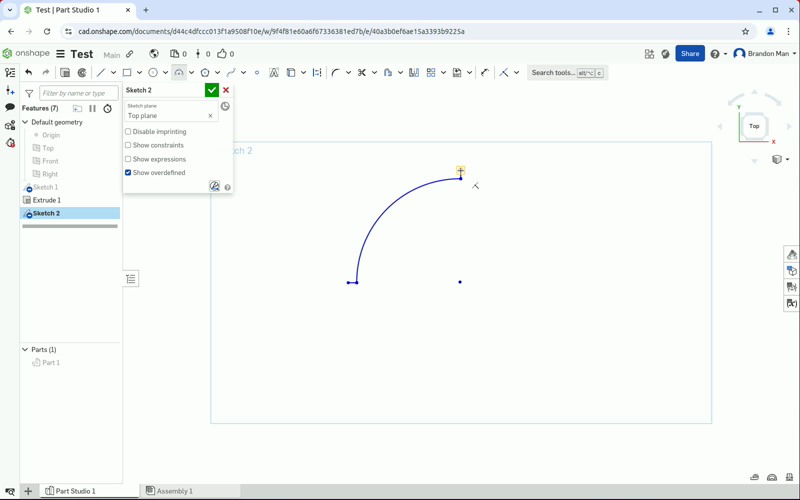
click(460, 170)
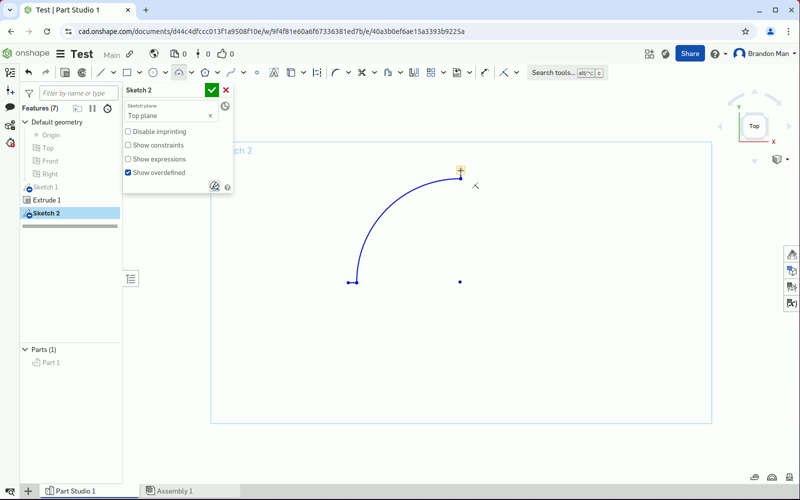
mouse_move(348, 282)
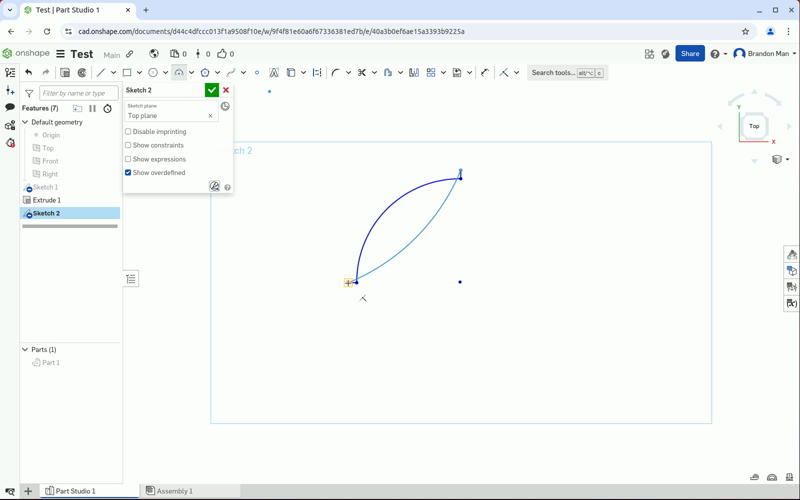
click(348, 282)
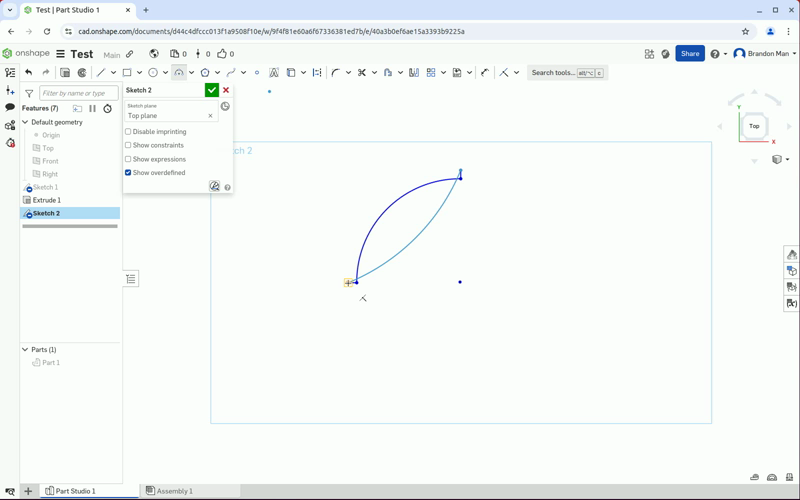
key_down(shift)
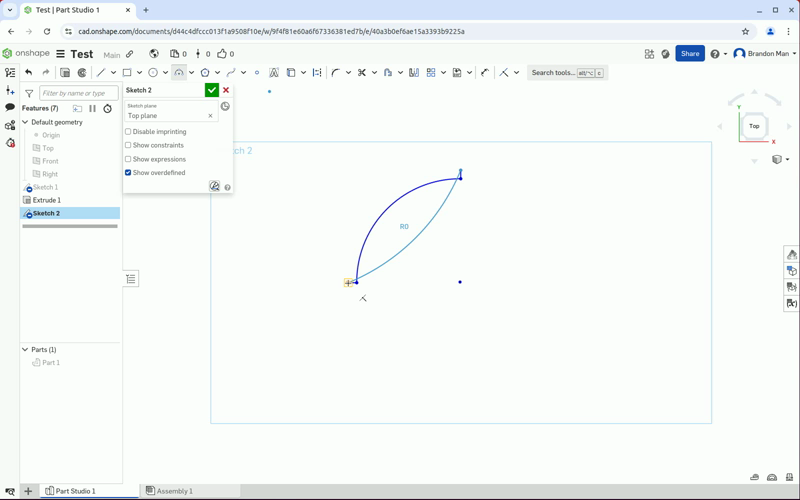
mouse_move(381, 203)
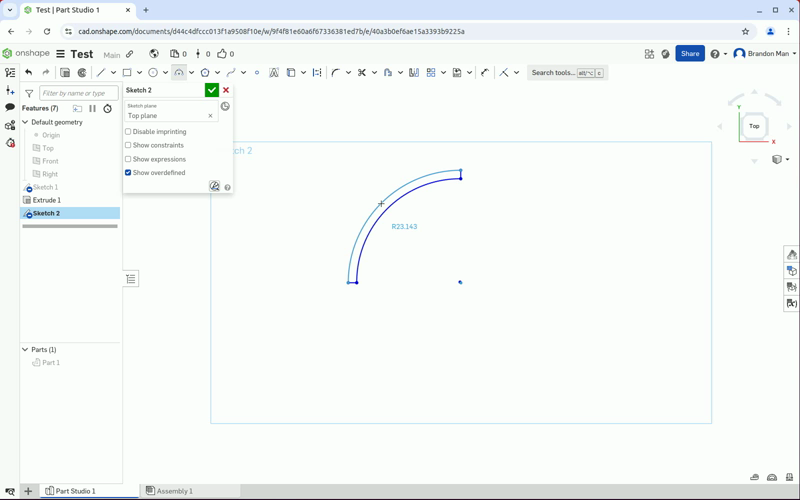
click(381, 203)
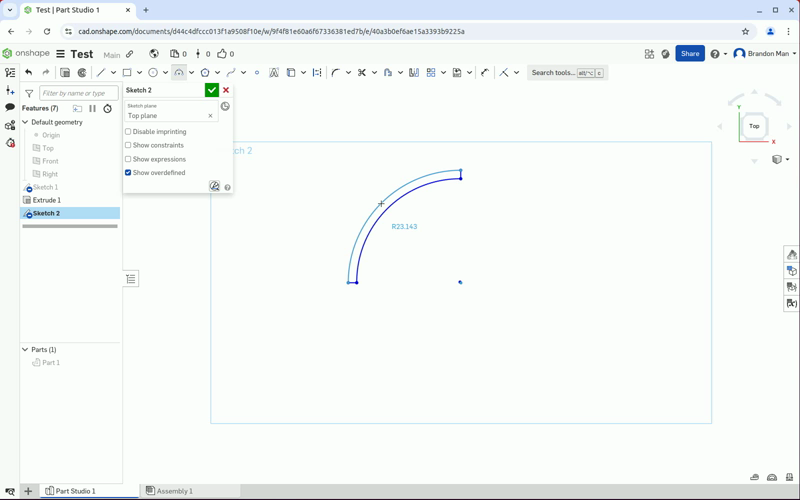
key_up(shift)
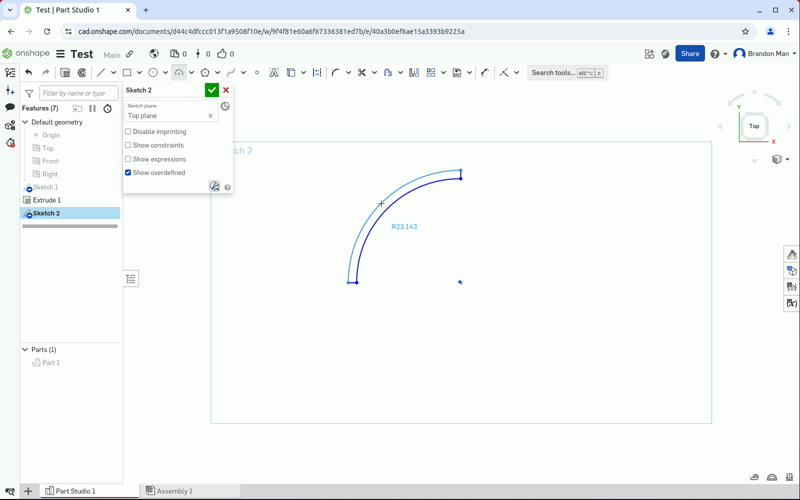
key(esc)
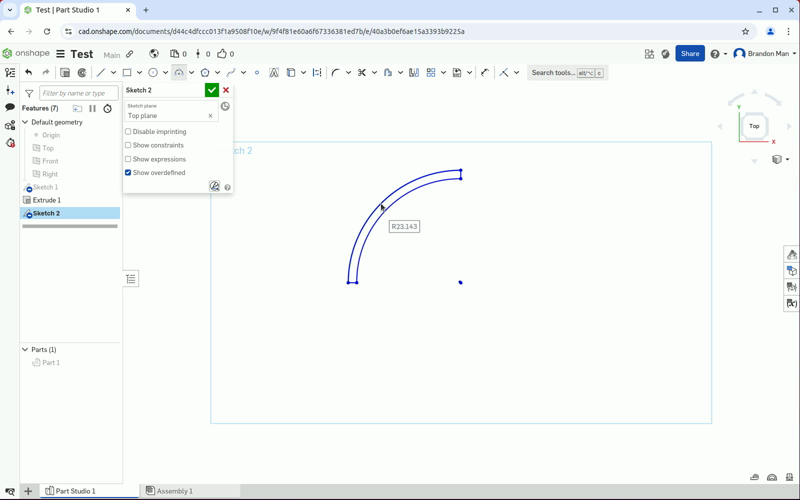
mouse_move(359, 250)
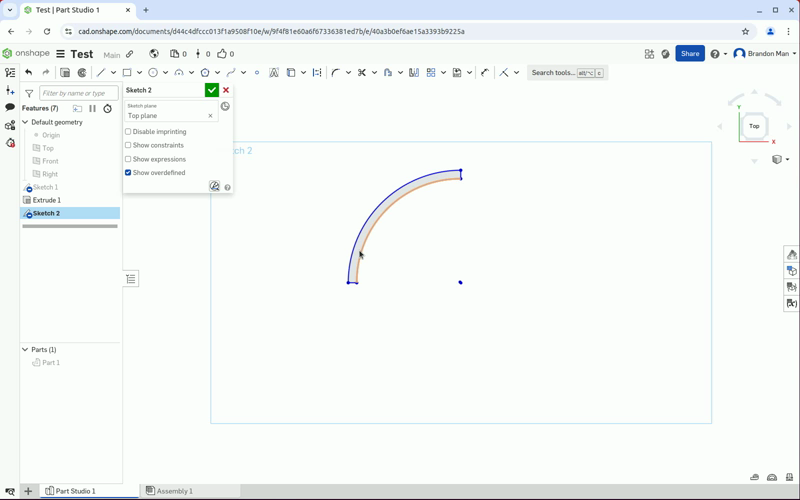
scroll(6)
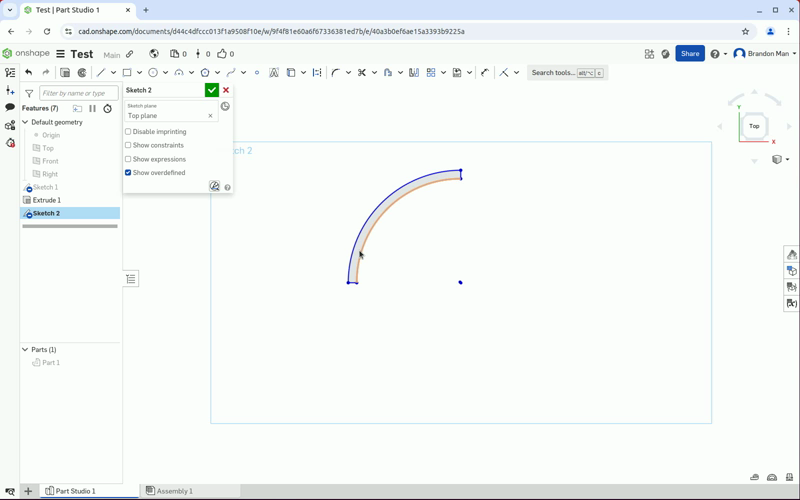
scroll(6)
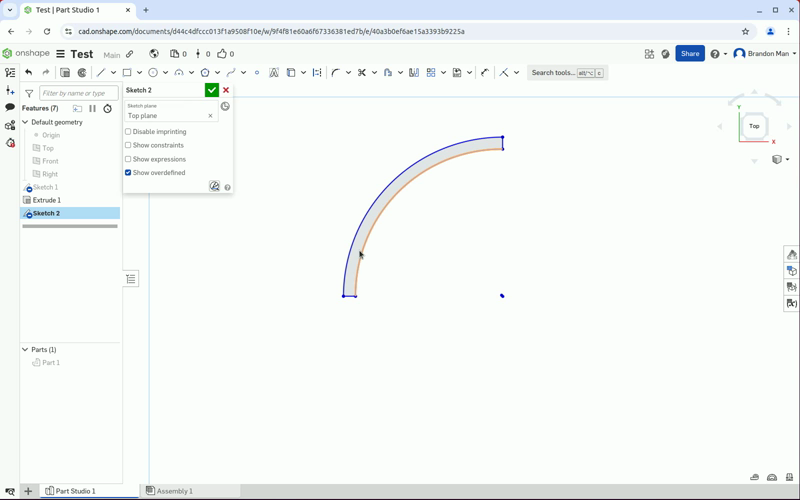
scroll(6)
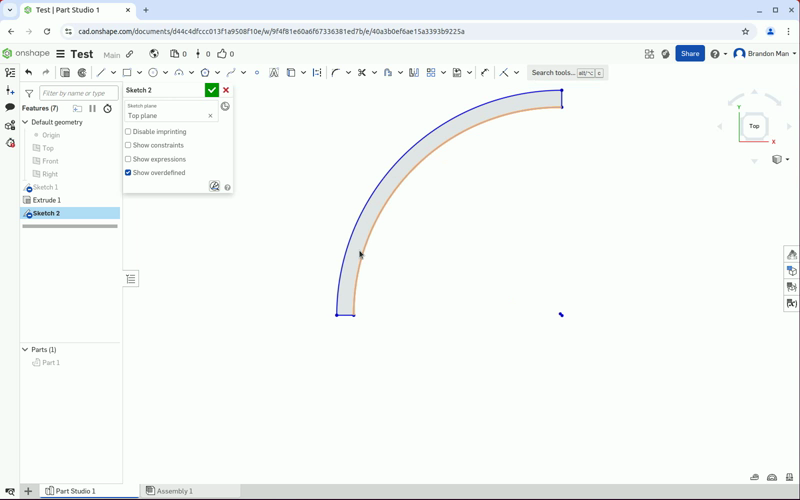
scroll(6)
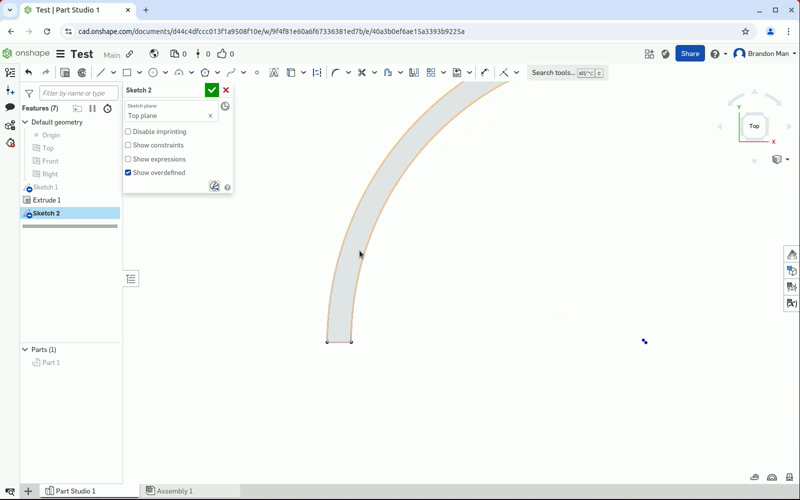
scroll(6)
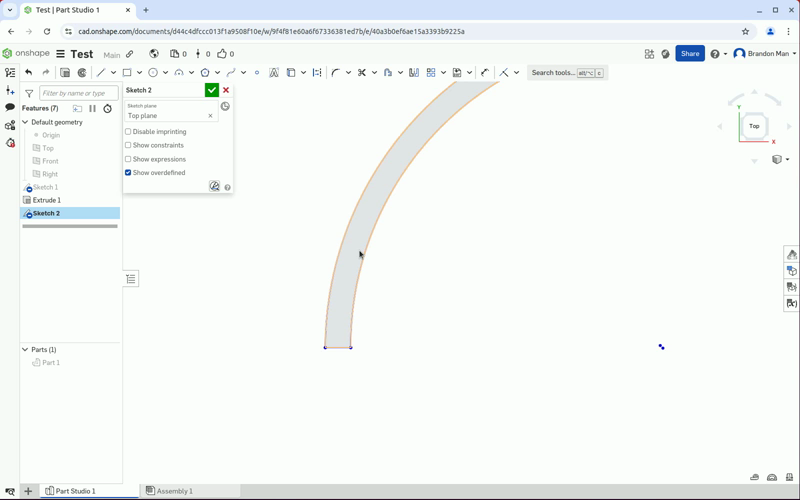
scroll(6)
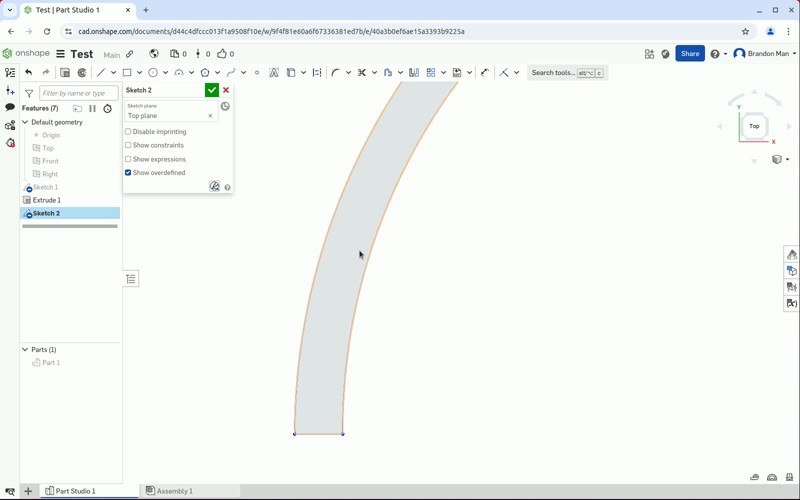
scroll(6)
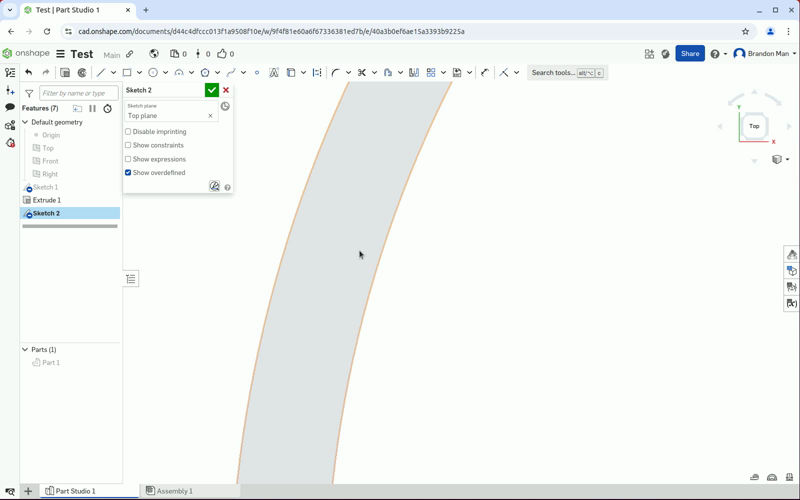
click(359, 250)
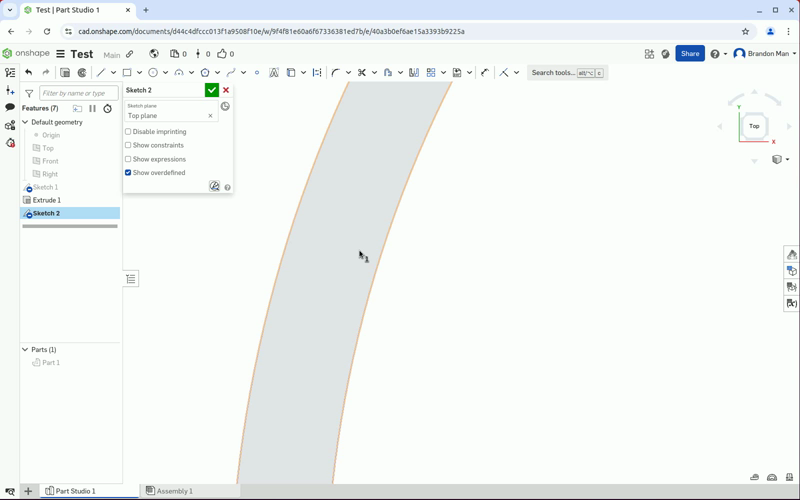
scroll(-6)
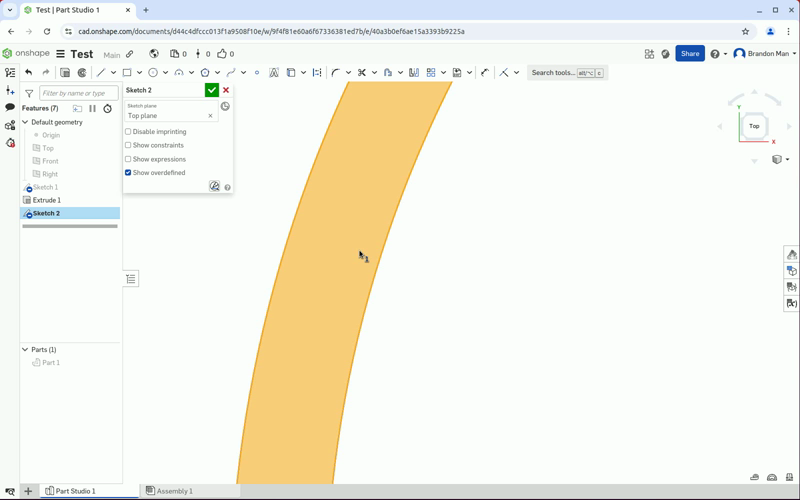
scroll(-6)
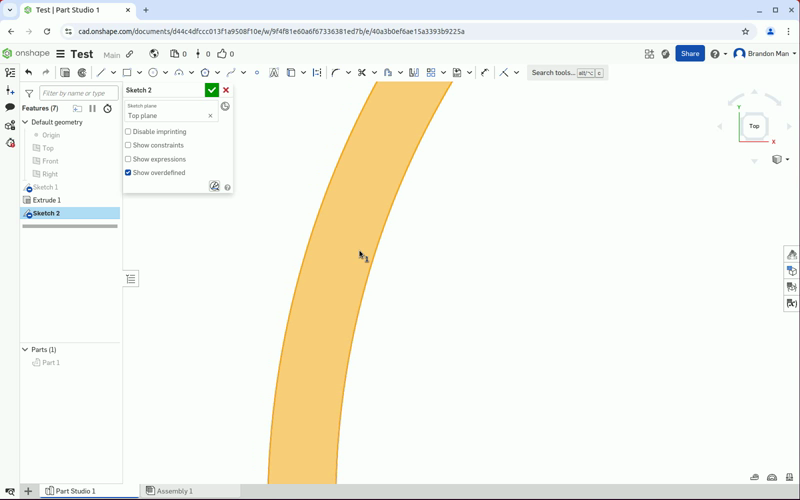
scroll(-6)
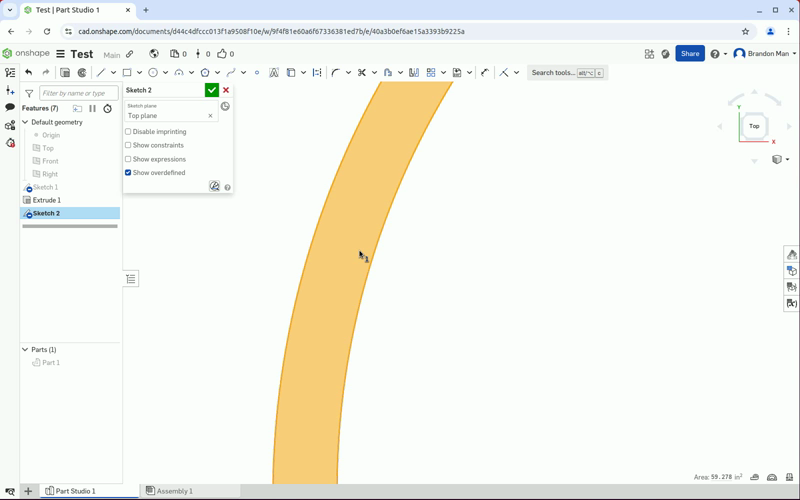
scroll(-6)
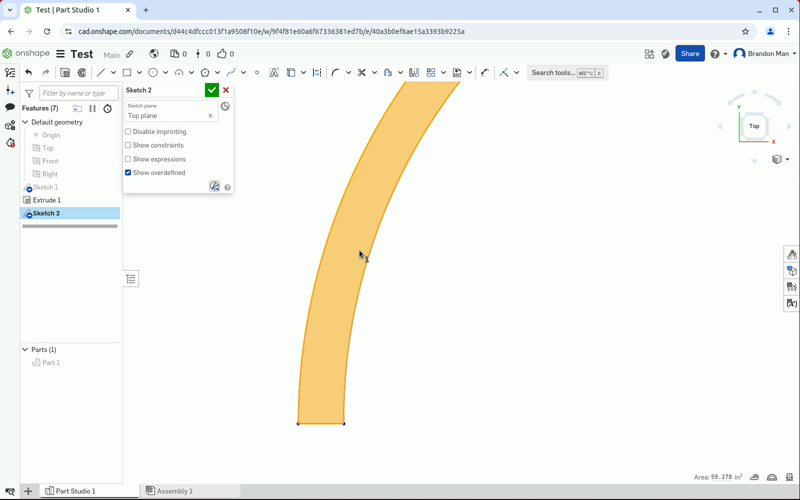
scroll(-6)
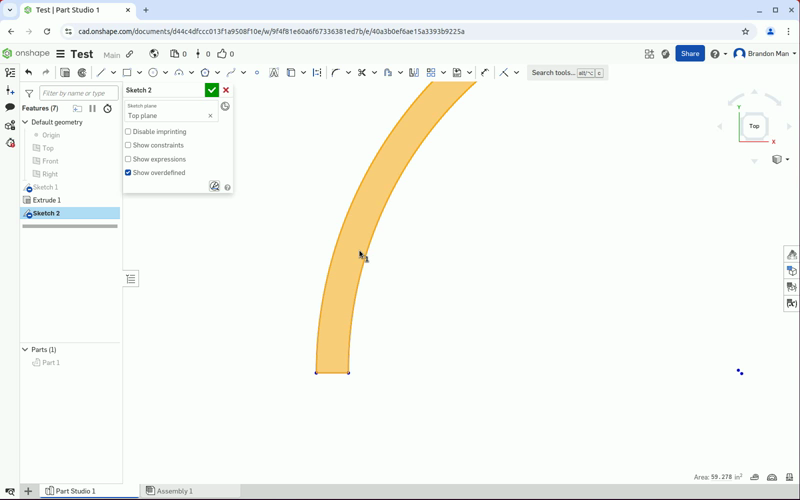
scroll(-6)
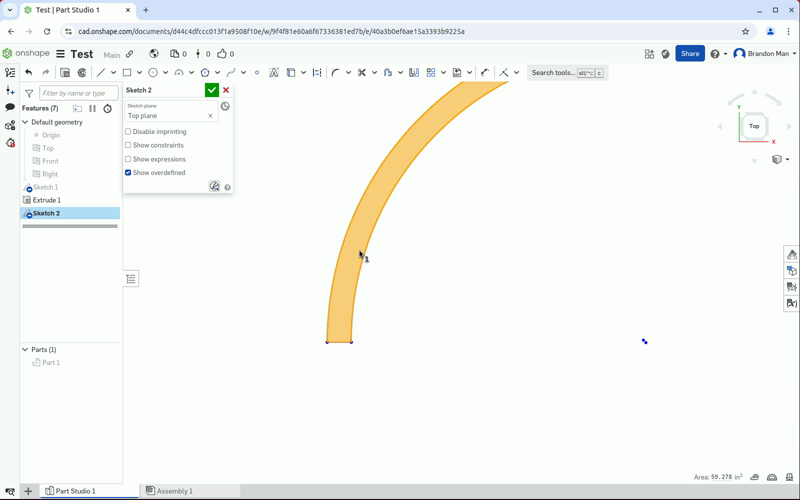
scroll(-6)
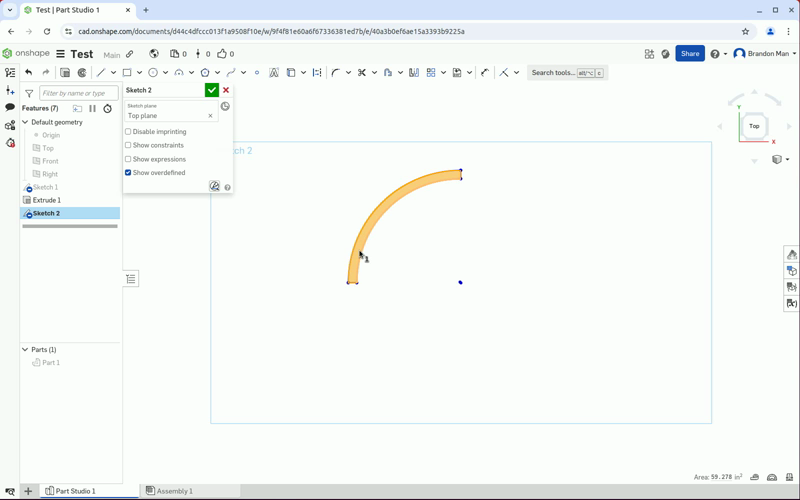
mouse_move(73, 352)
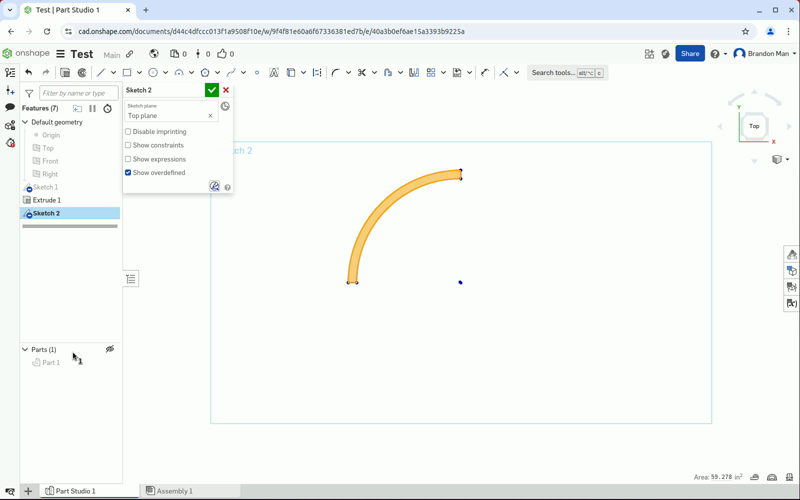
key(shift+y)
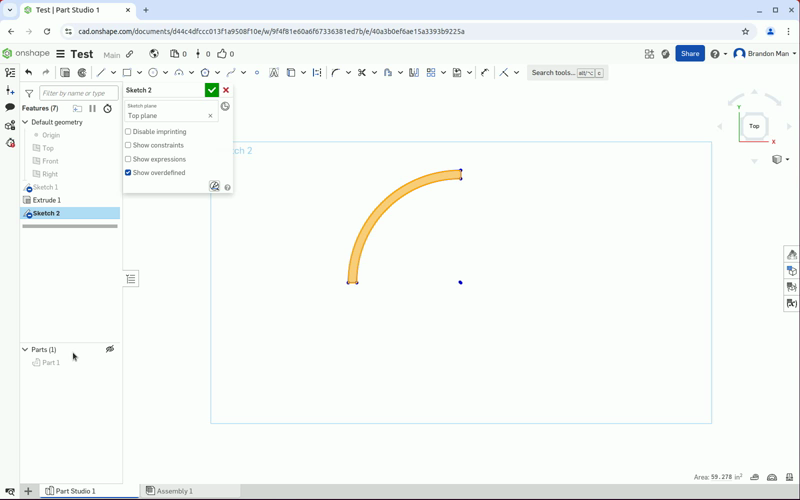
key(shift+e)
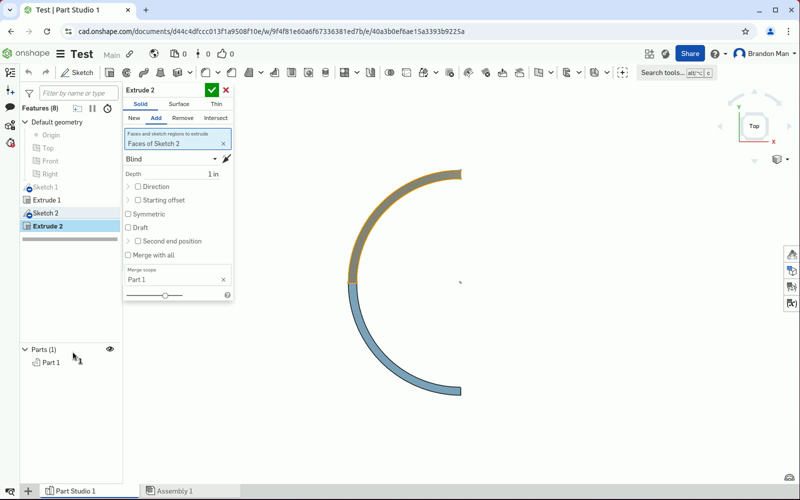
mouse_move(143, 106)
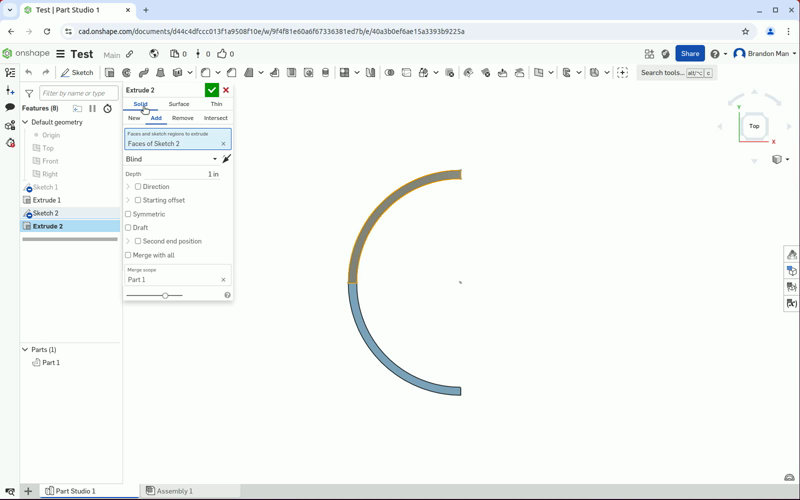
click(143, 106)
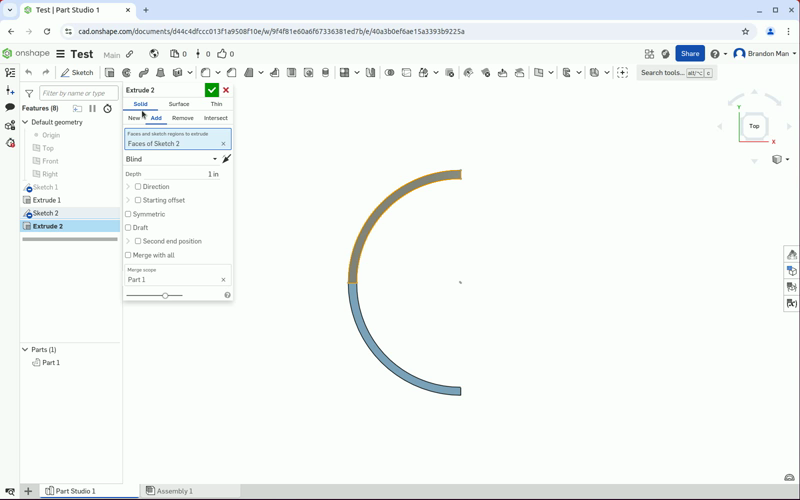
mouse_move(137, 120)
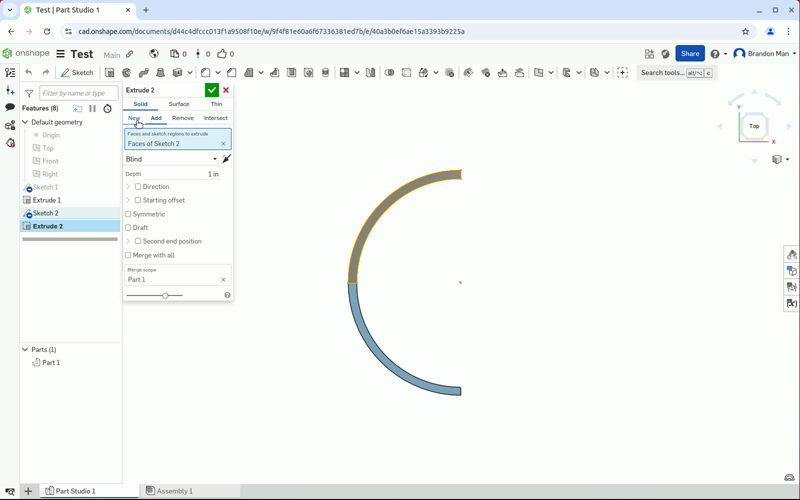
click(137, 120)
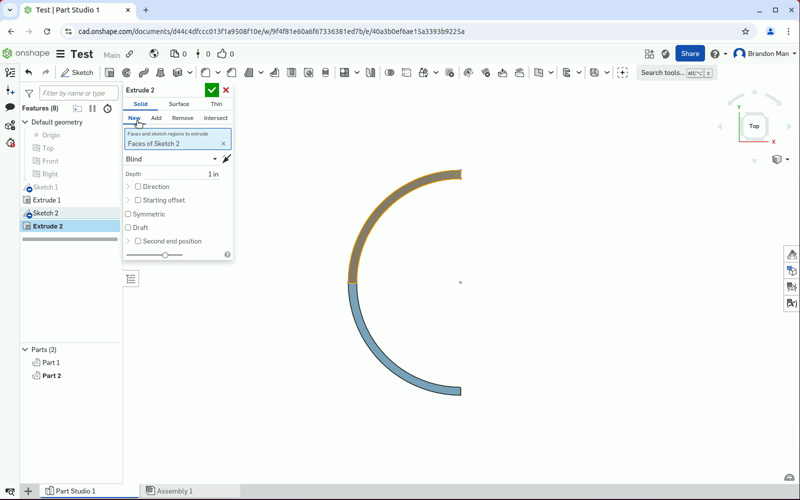
key(tab, 4)
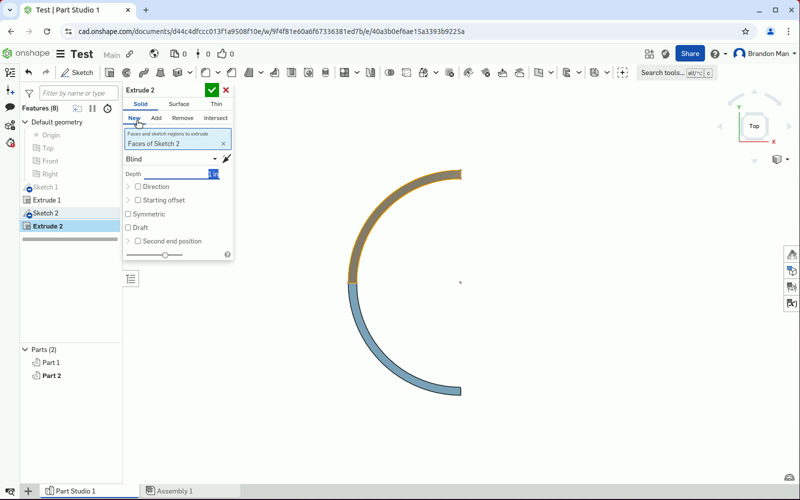
text(0.722)
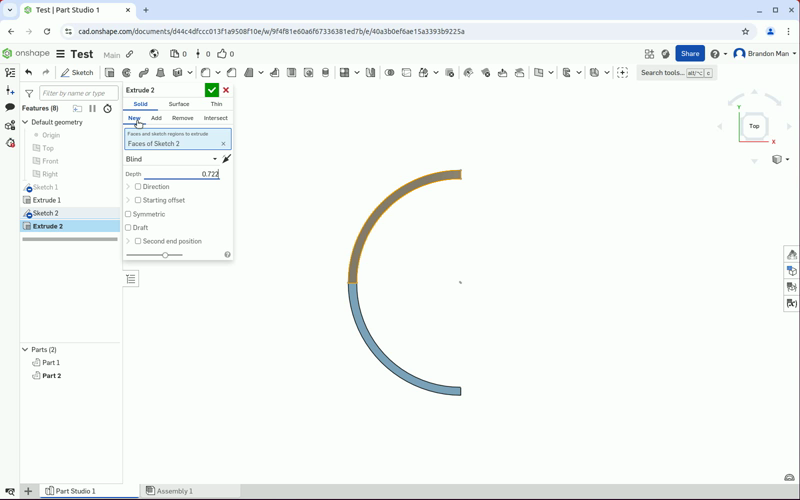
key(enter)
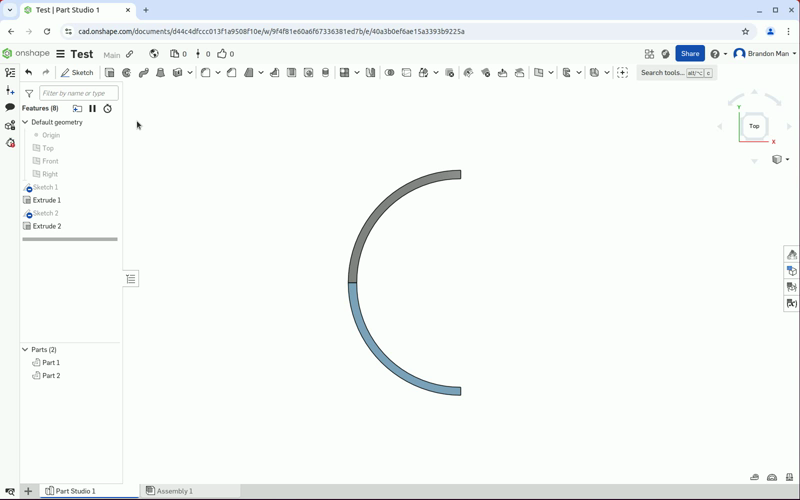
key(shift+h)
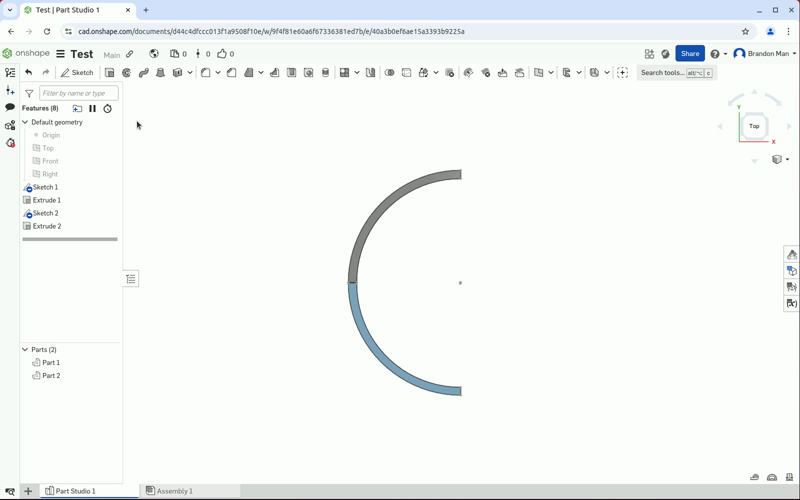
key(shift+h)
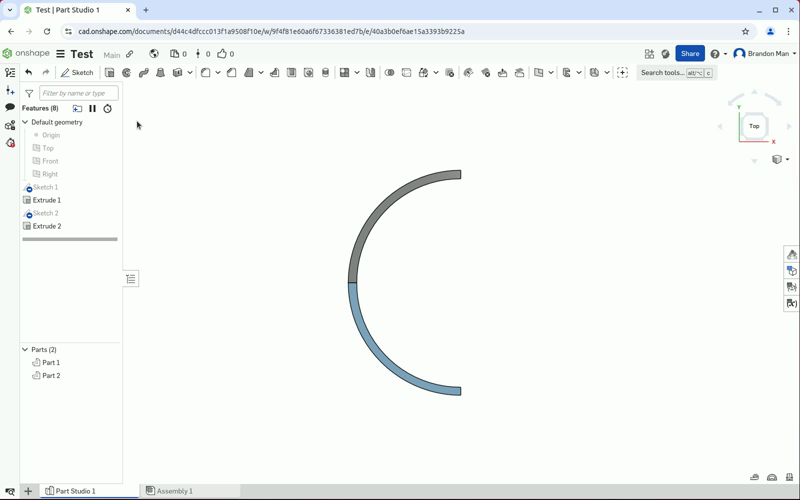
mouse_move(73, 189)
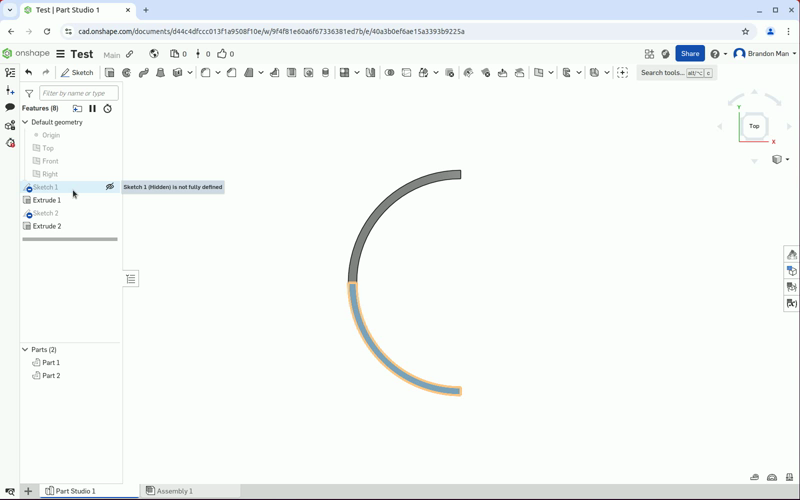
click(73, 189)
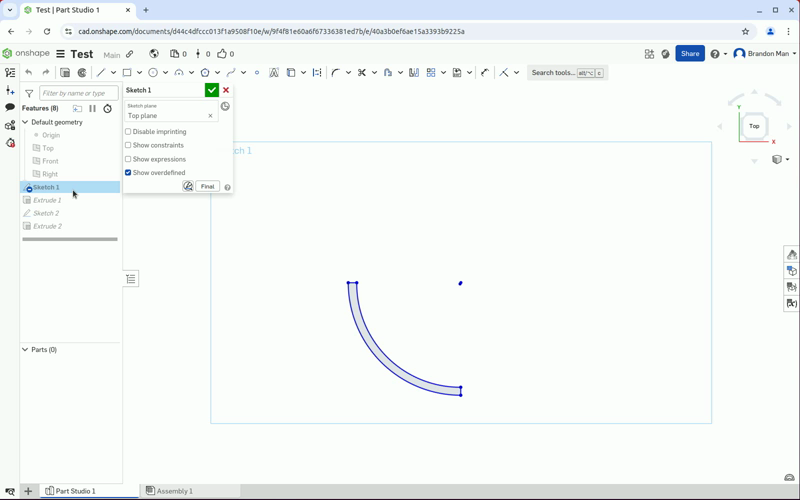
mouse_move(229, 92)
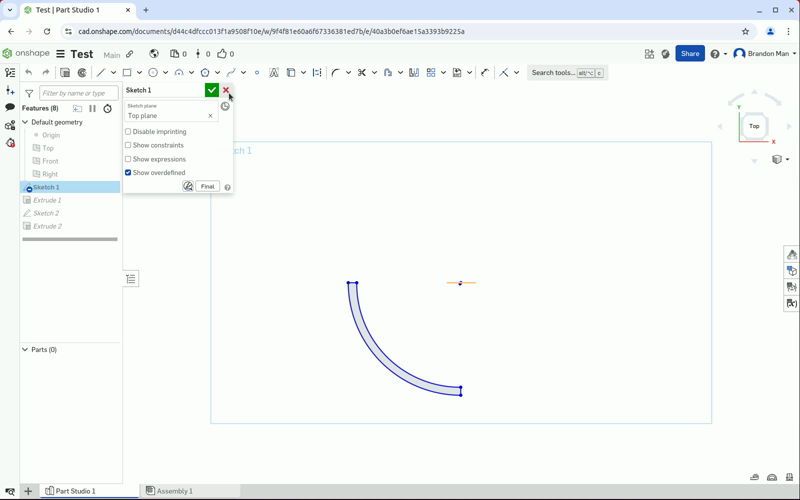
click(229, 92)
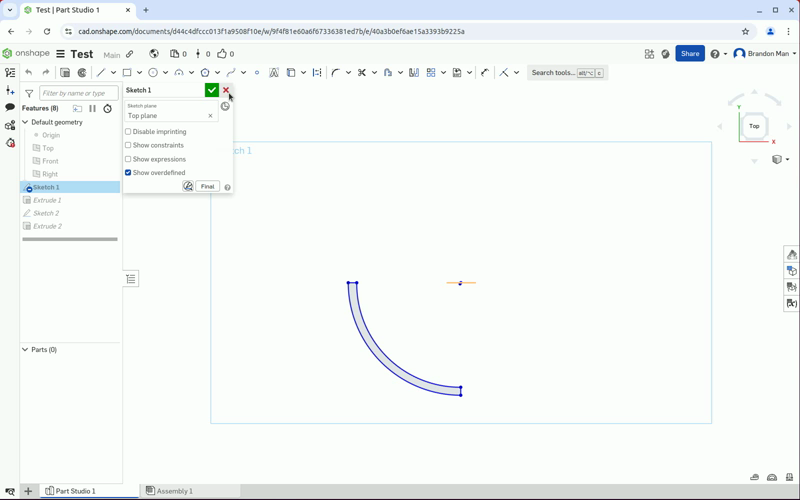
key(shift+s)
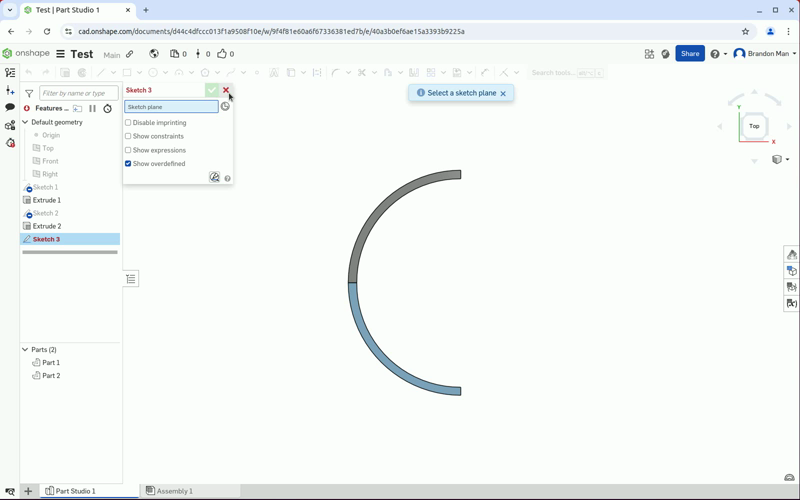
mouse_move(73, 150)
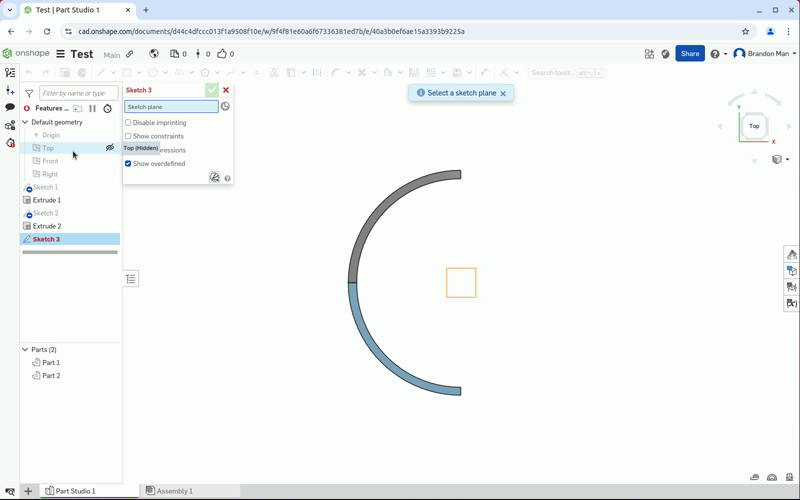
click(73, 150)
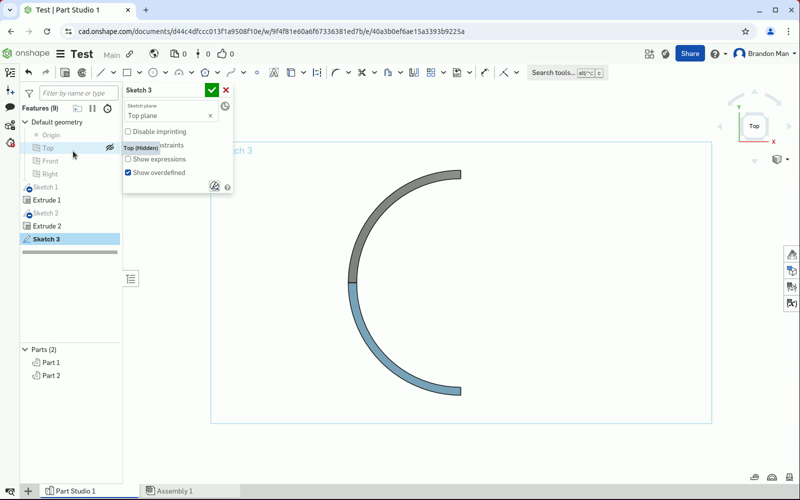
mouse_move(73, 352)
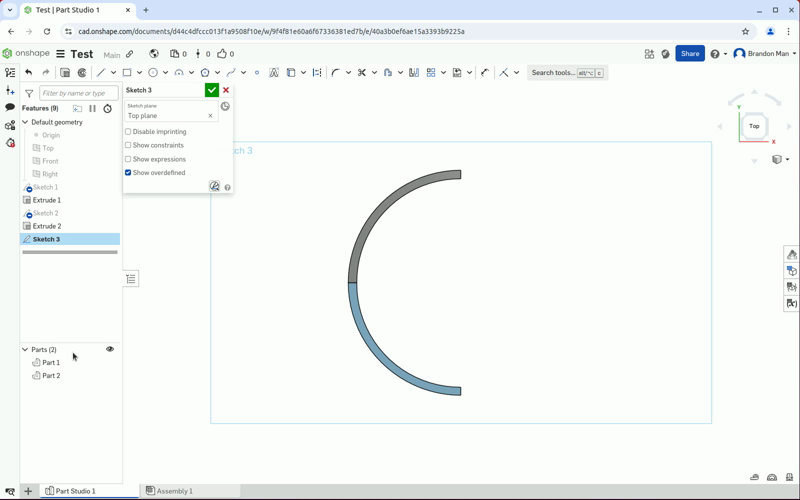
key(y)
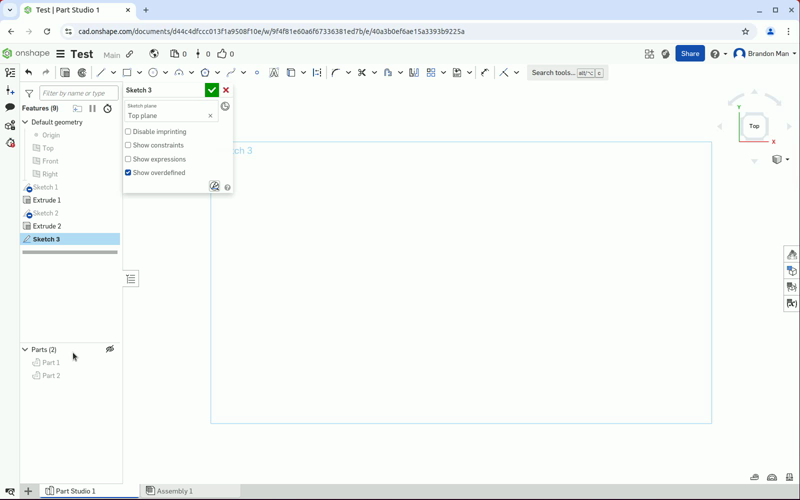
key(a)
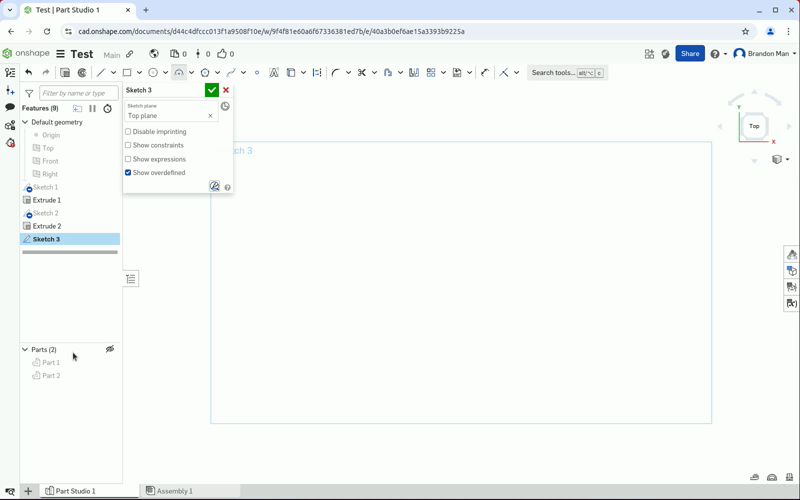
key_down(shift)
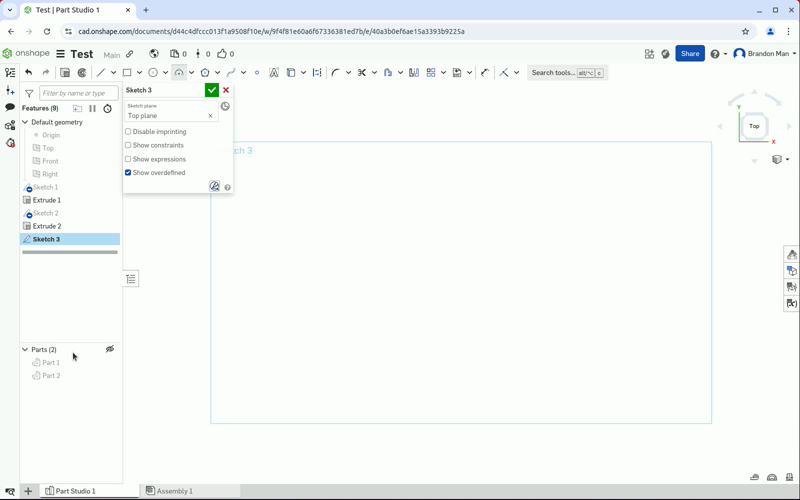
mouse_move(460, 178)
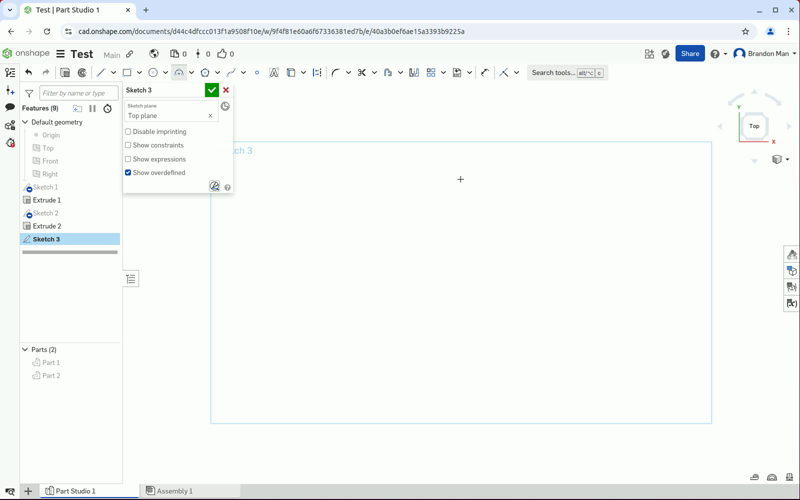
click(460, 178)
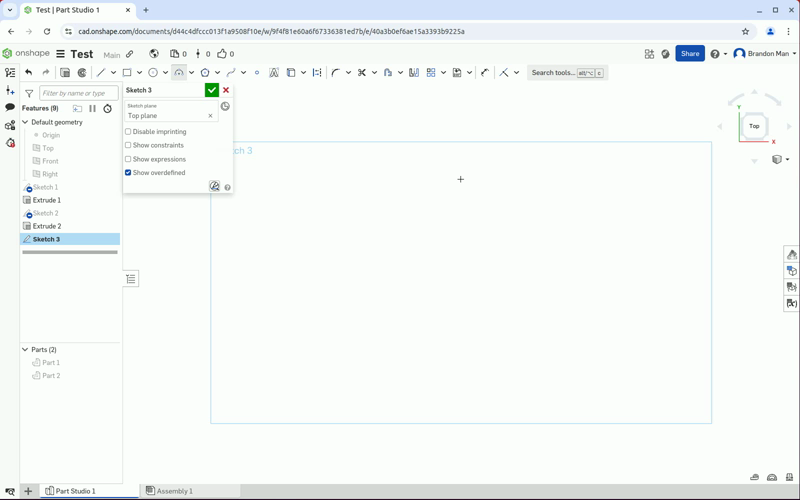
key_up(shift)
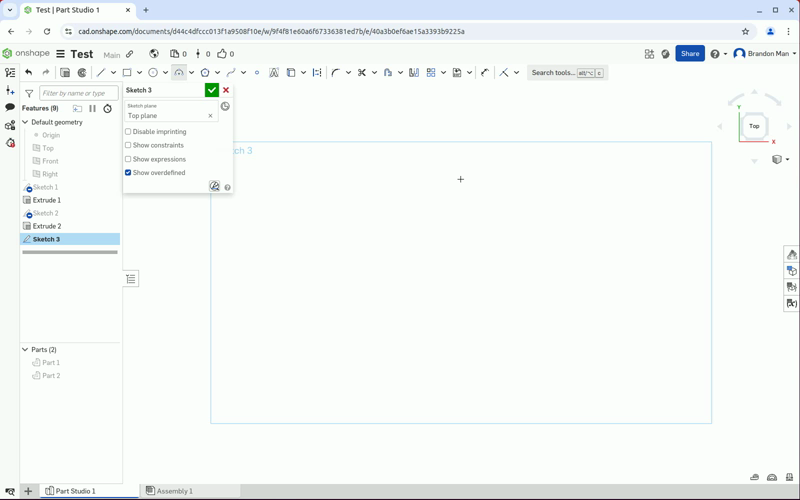
key_down(shift)
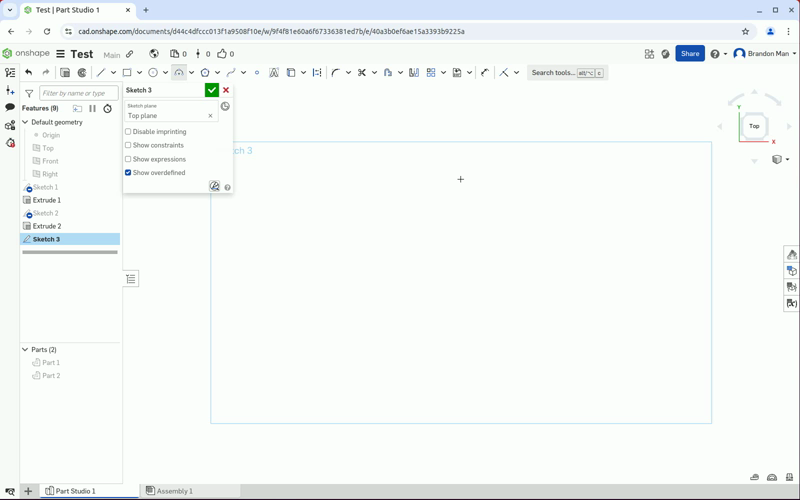
mouse_move(564, 282)
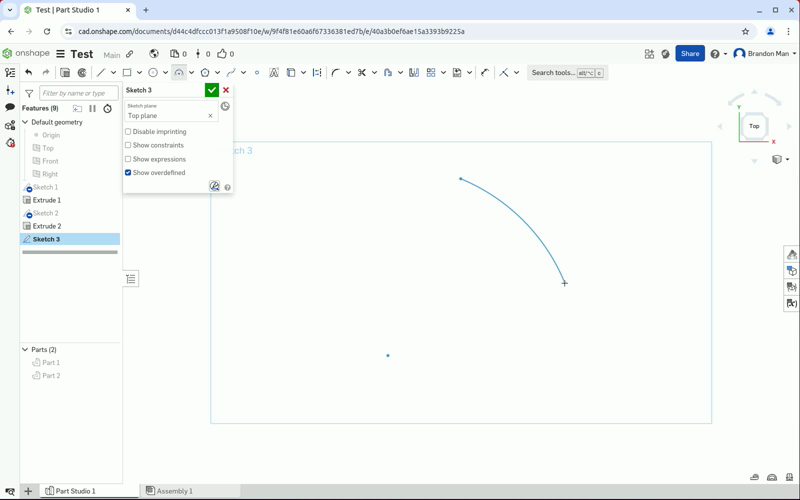
click(564, 282)
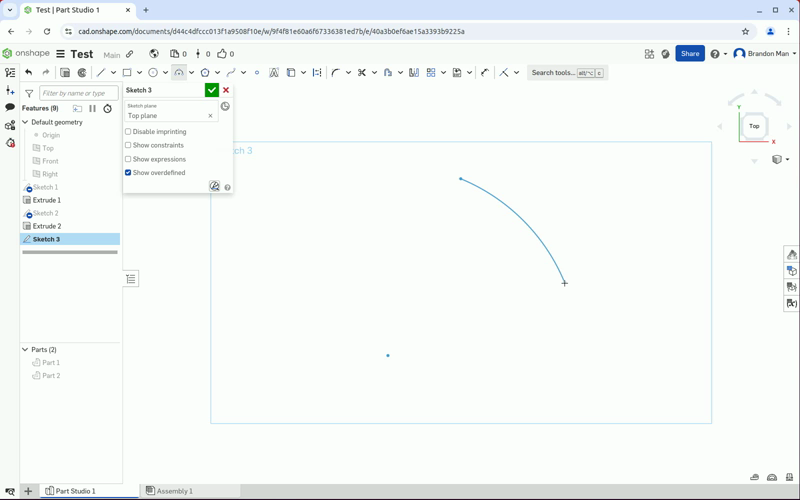
mouse_move(534, 209)
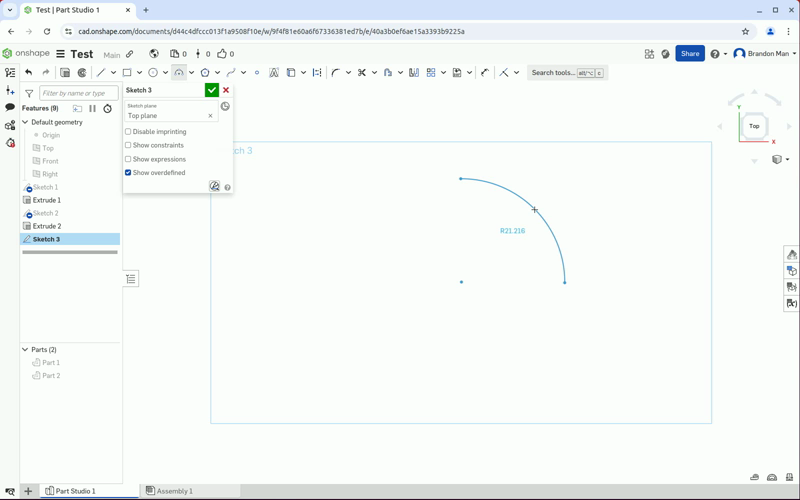
click(534, 209)
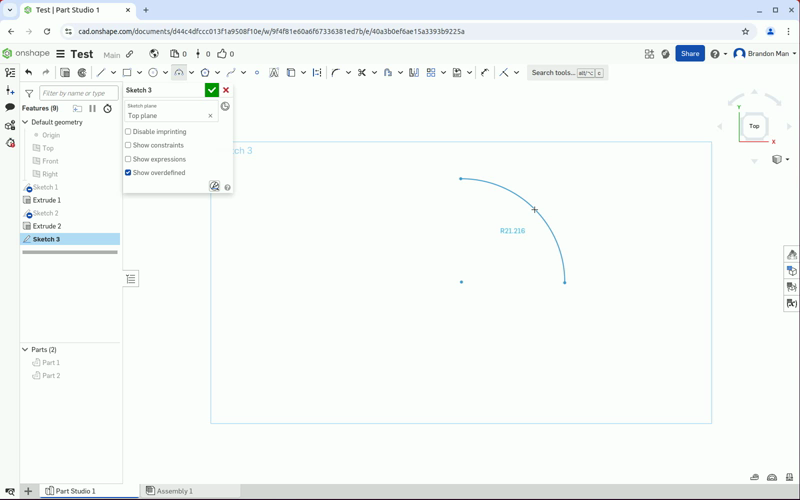
key_up(shift)
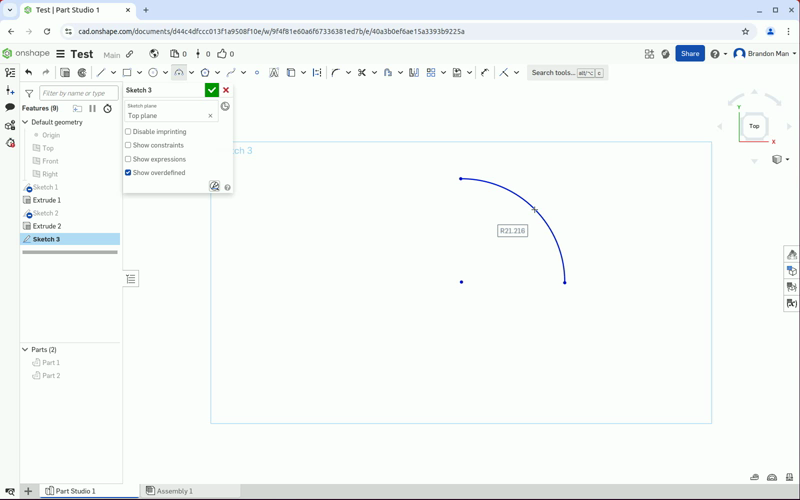
key(esc)
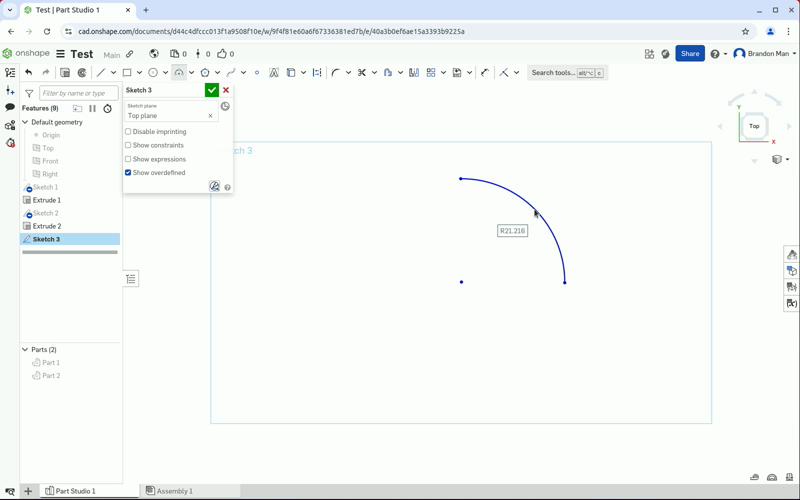
key(l)
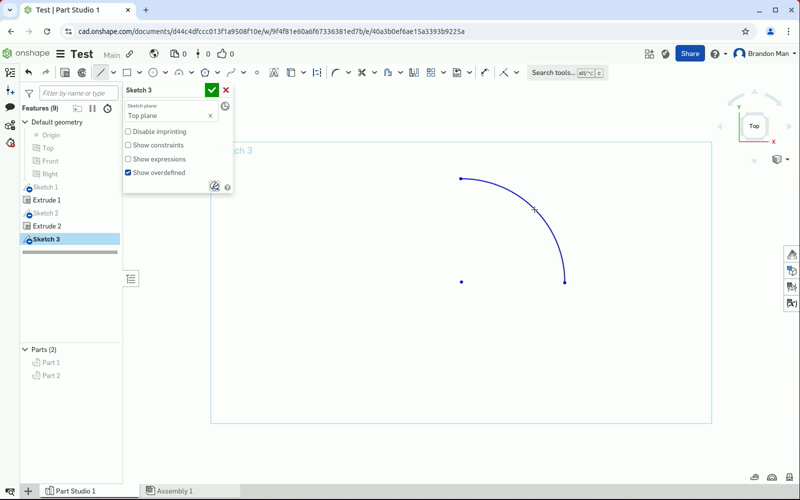
mouse_move(564, 282)
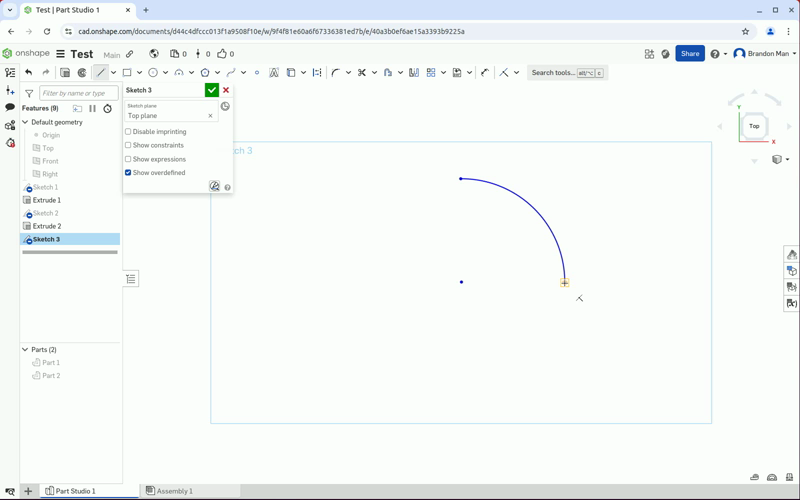
click(564, 282)
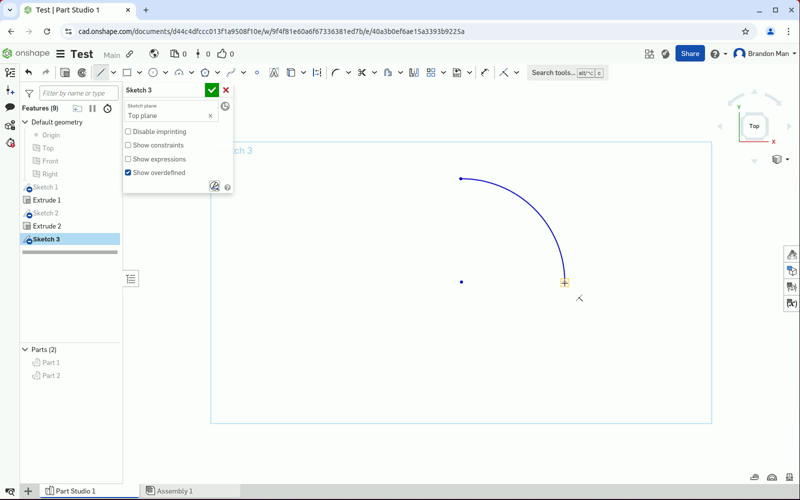
key_down(shift)
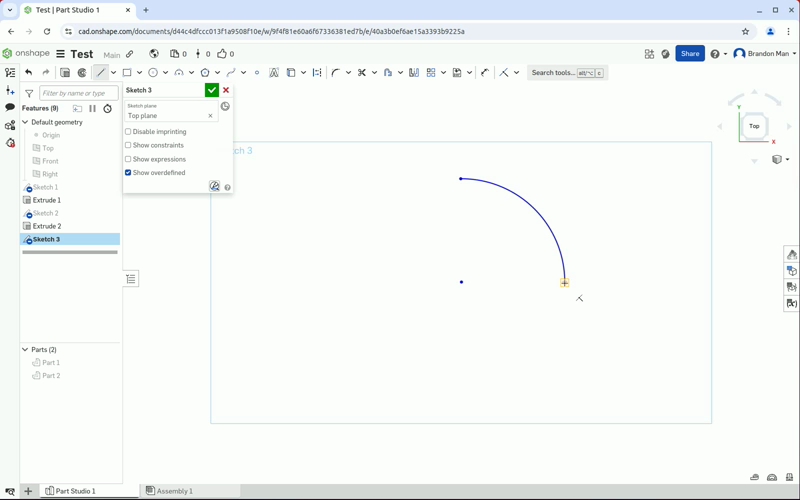
mouse_move(589, 282)
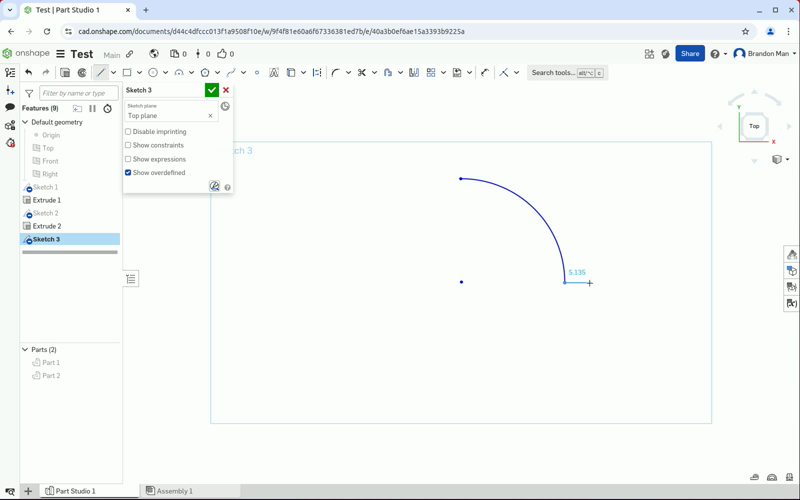
mouse_move(573, 282)
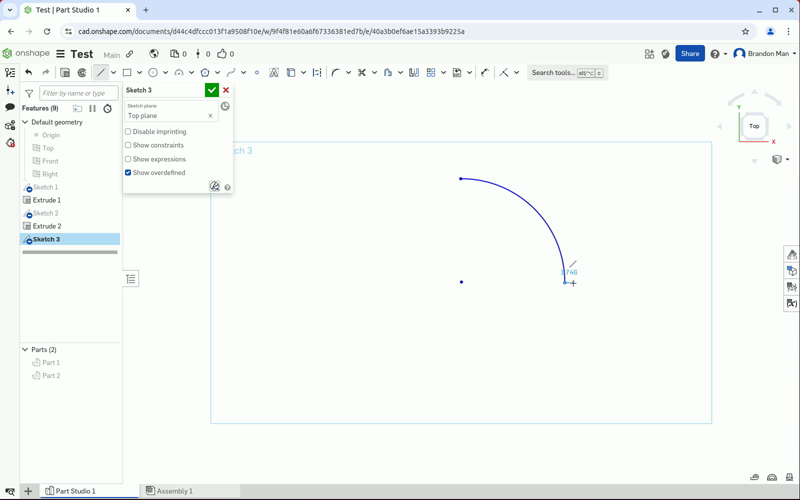
click(573, 282)
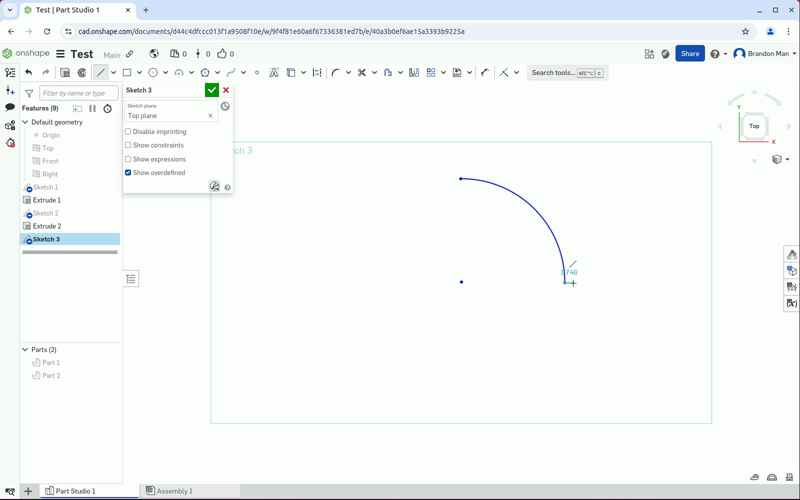
key_up(shift)
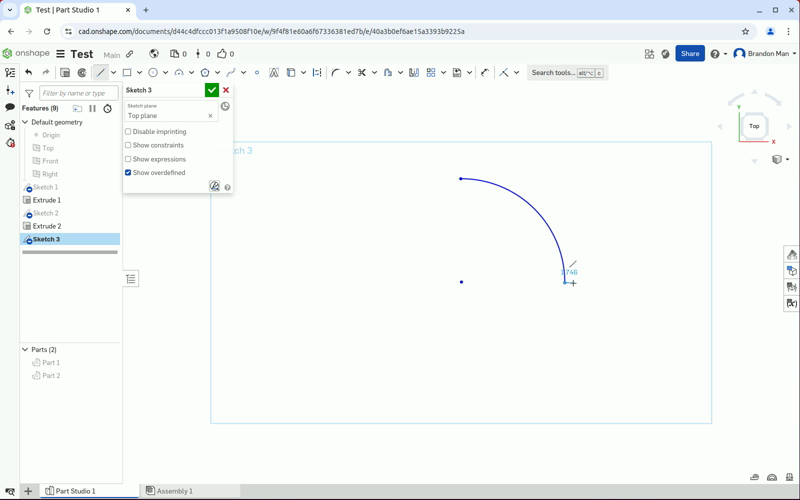
key(esc)
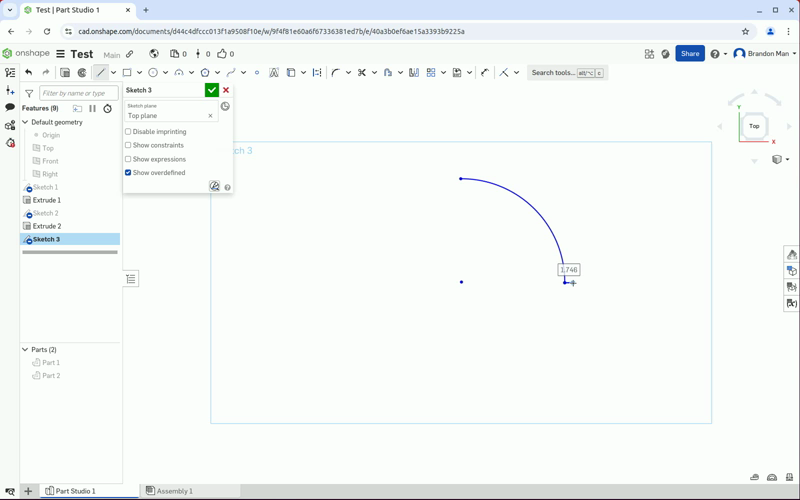
key(a)
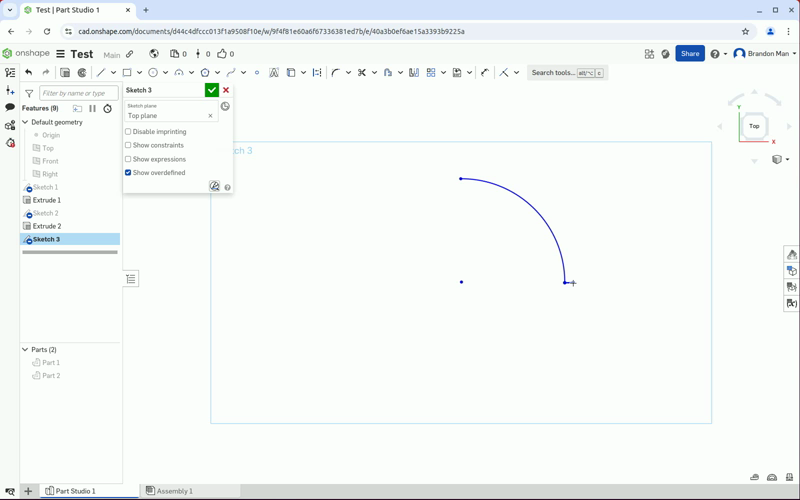
mouse_move(573, 282)
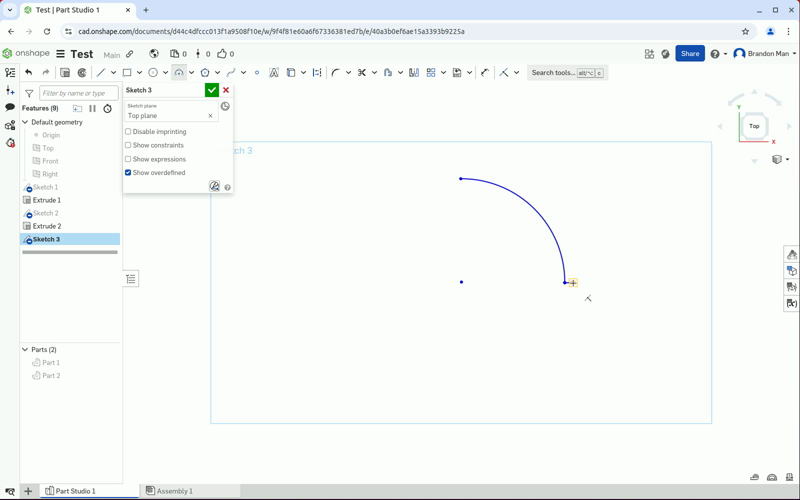
click(573, 282)
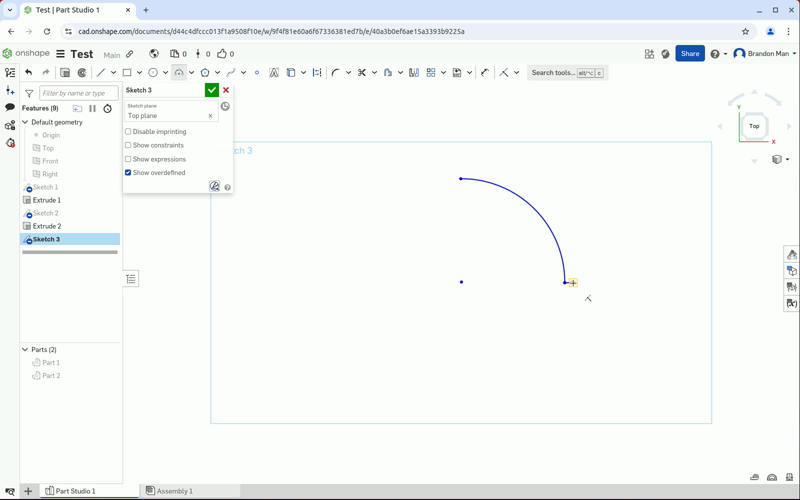
key_down(shift)
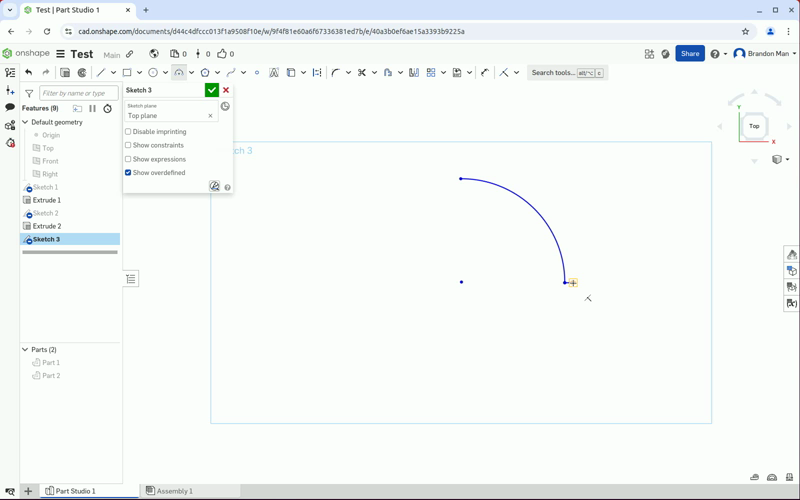
mouse_move(460, 170)
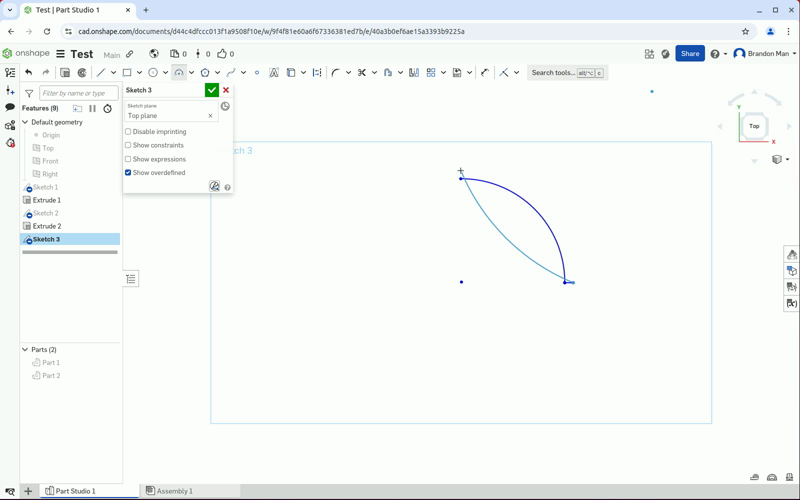
click(460, 170)
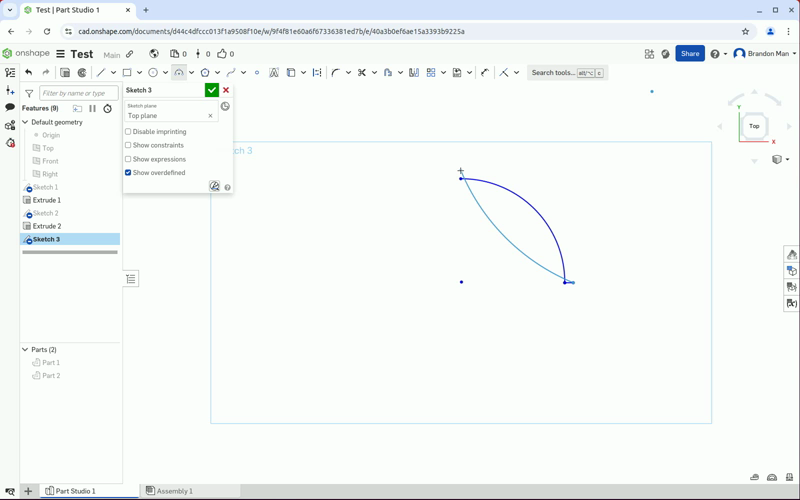
mouse_move(540, 203)
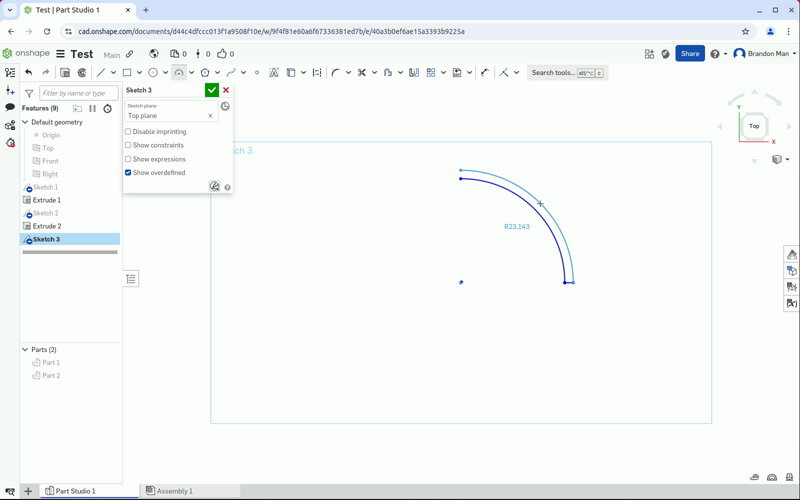
click(540, 203)
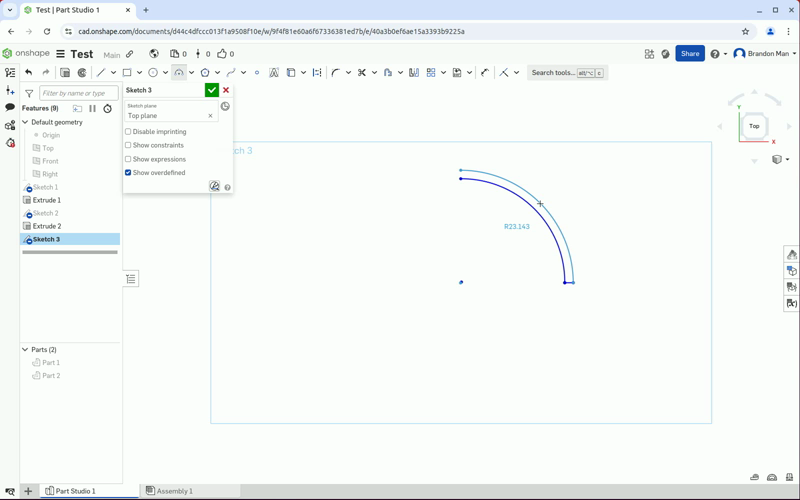
key_up(shift)
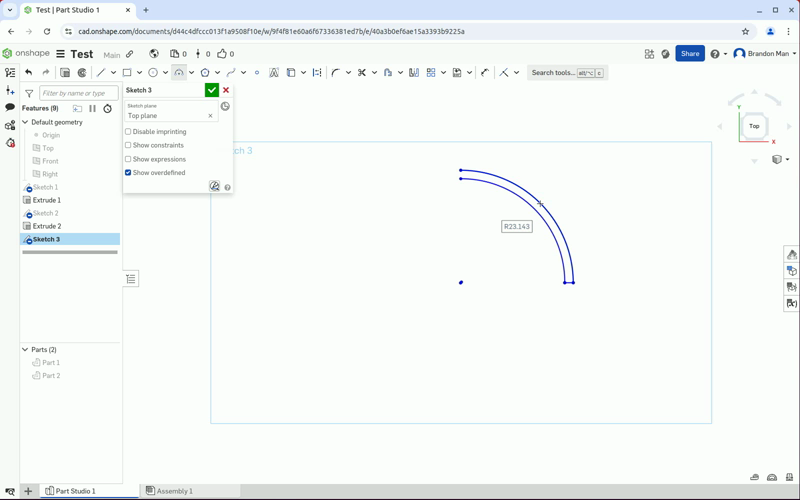
key(esc)
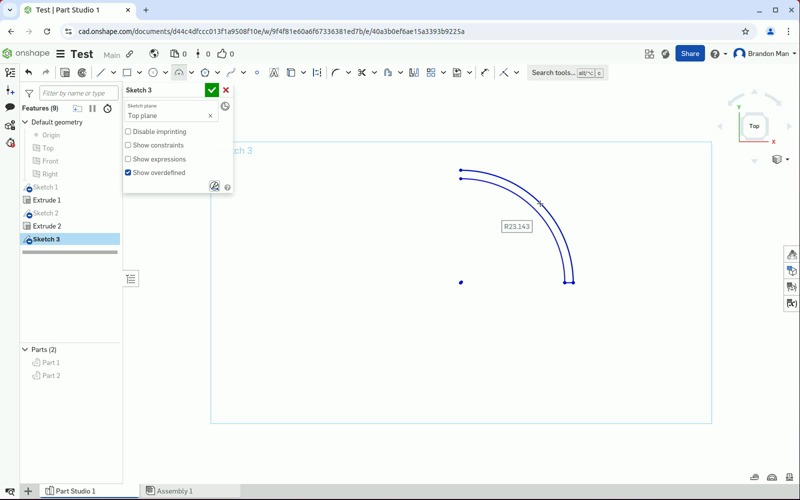
key(l)
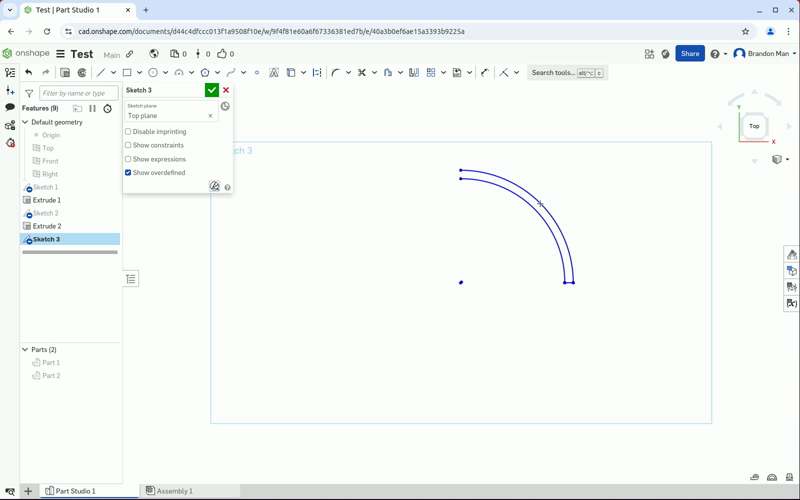
mouse_move(460, 170)
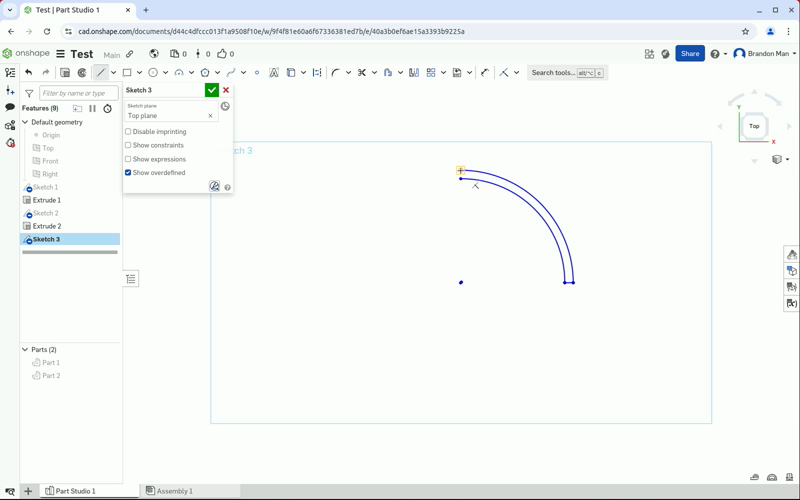
click(460, 170)
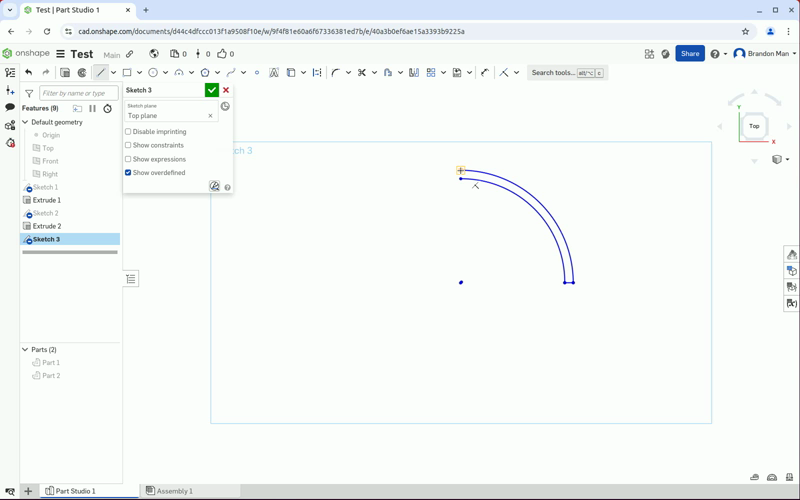
mouse_move(490, 170)
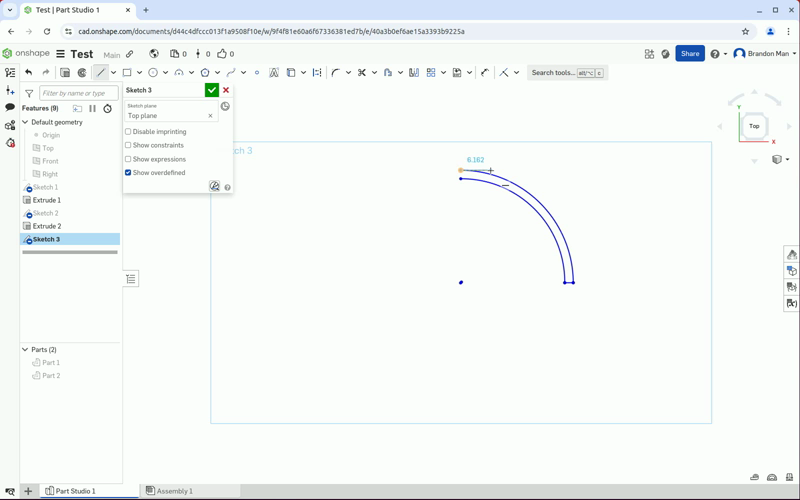
key_down(shift)
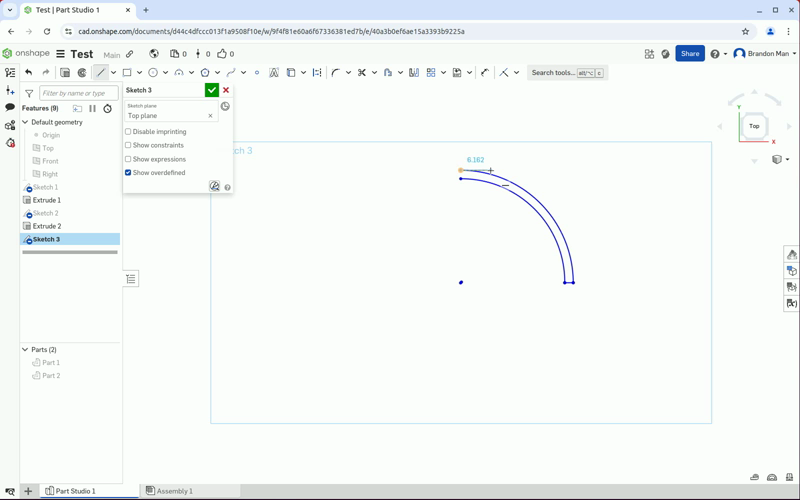
mouse_move(460, 178)
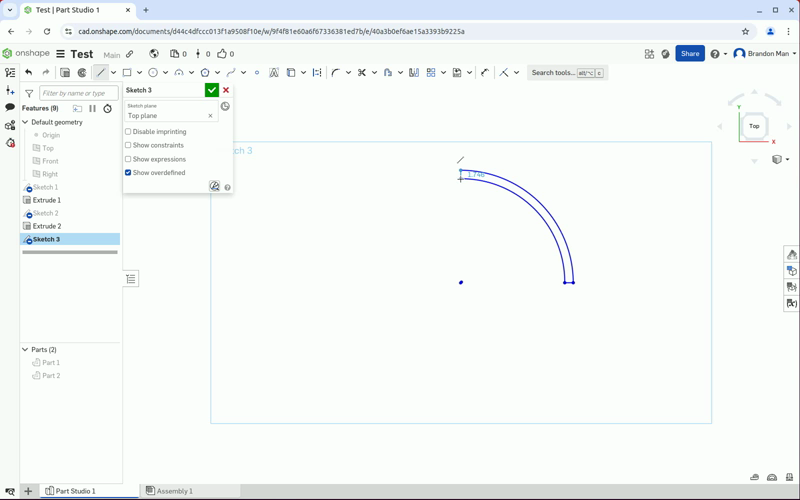
key_up(shift)
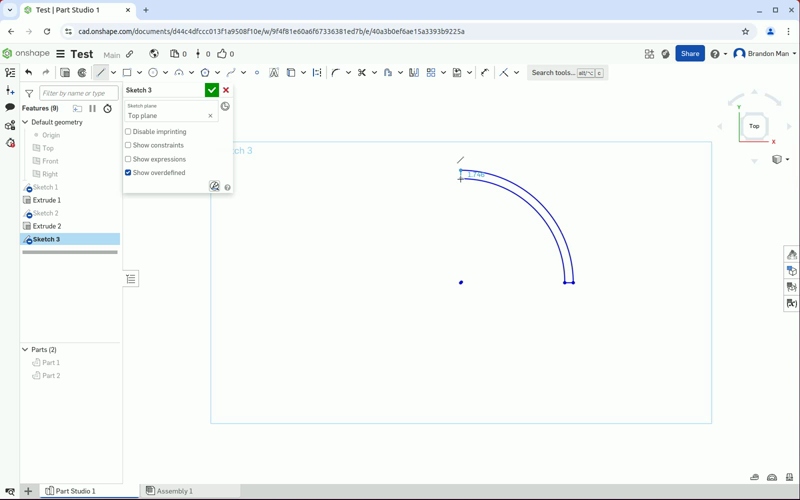
click(460, 178)
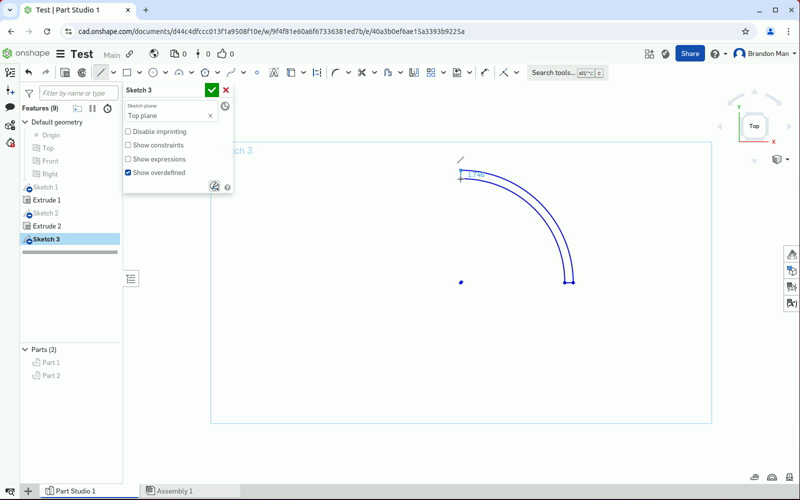
key(esc)
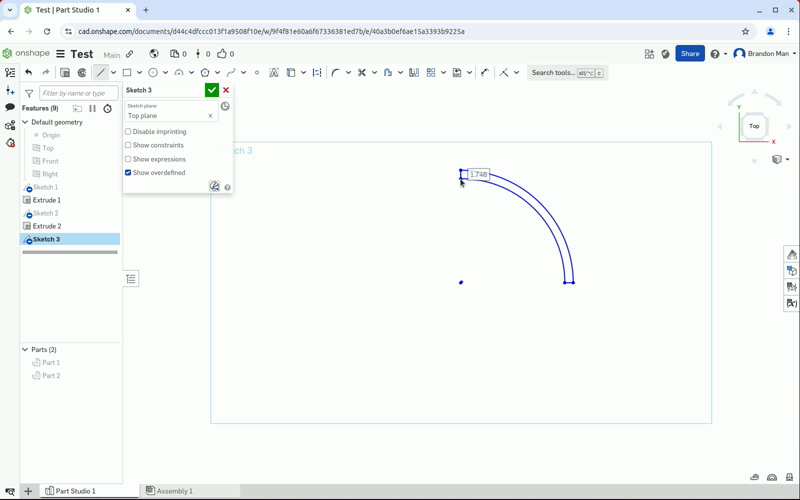
mouse_move(475, 177)
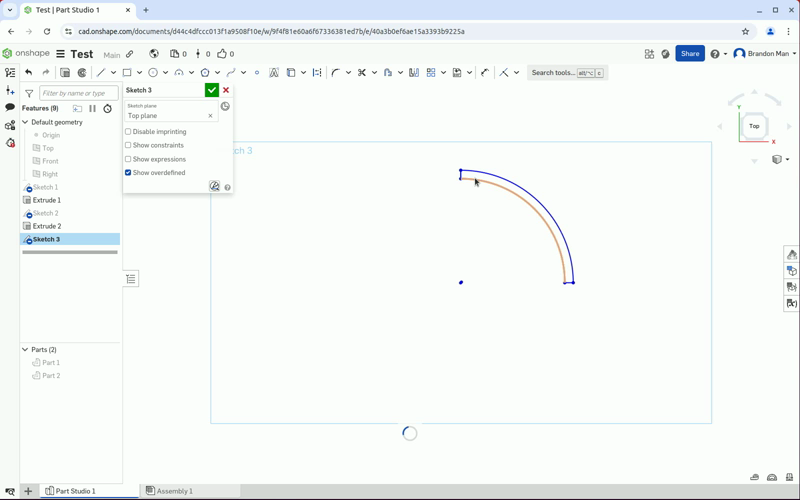
scroll(6)
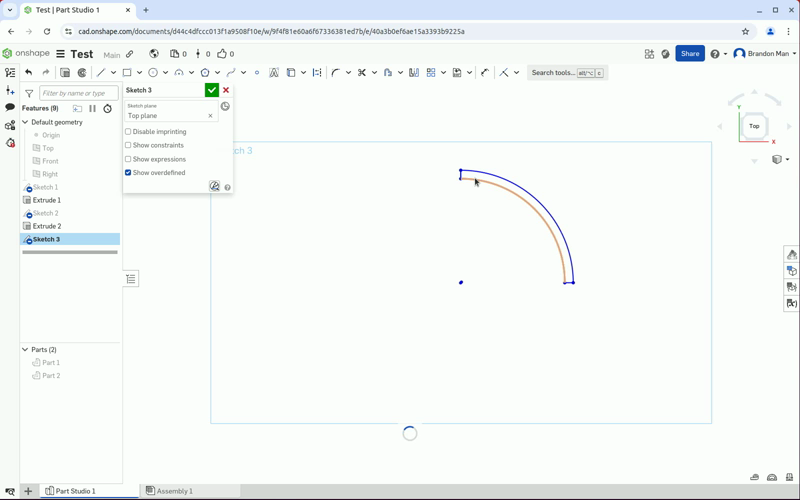
scroll(6)
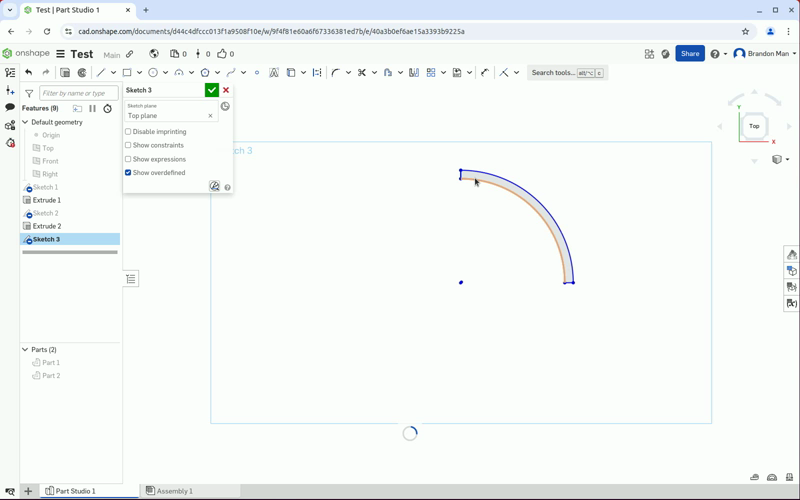
scroll(6)
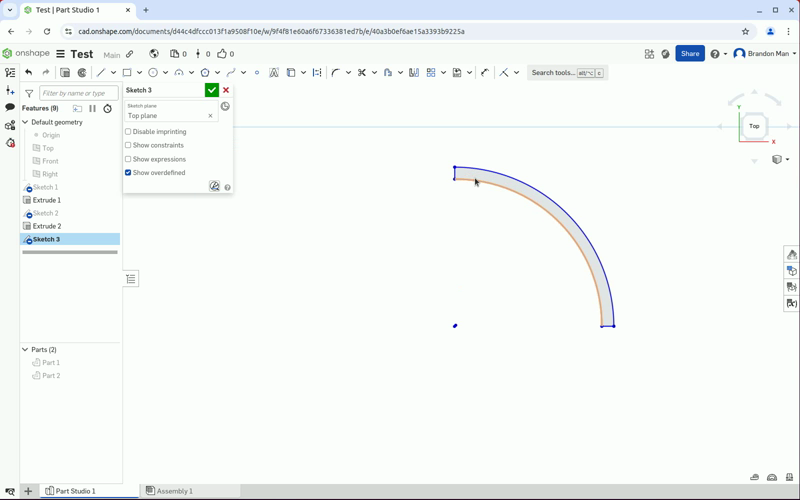
scroll(6)
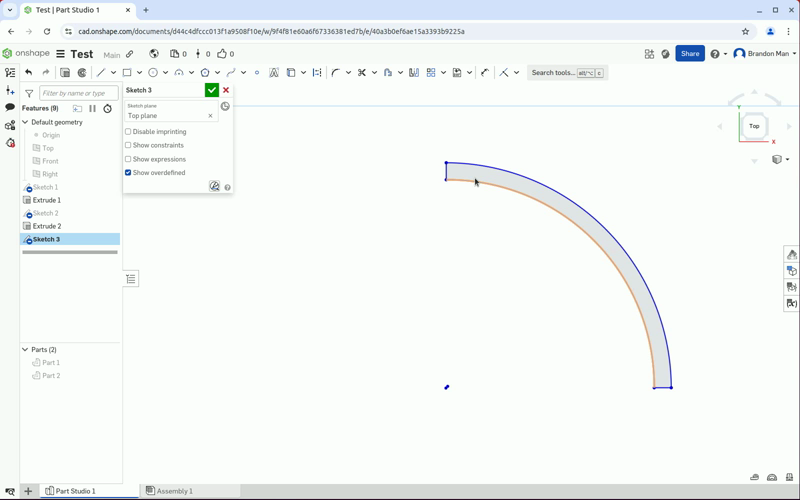
scroll(6)
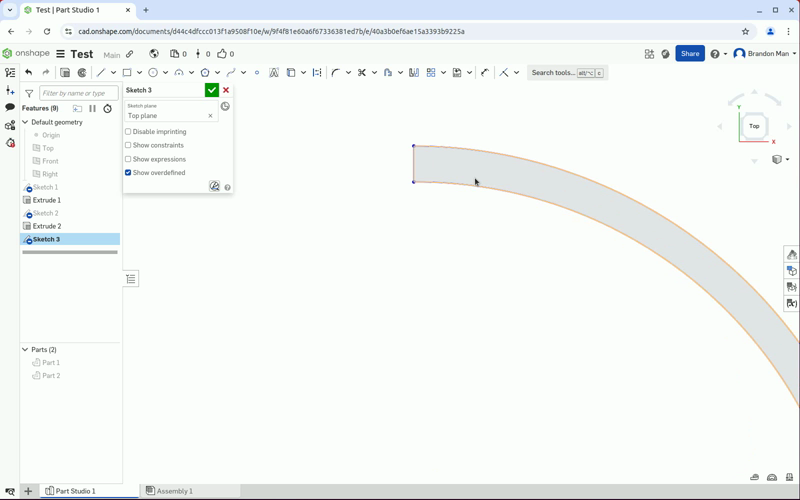
scroll(6)
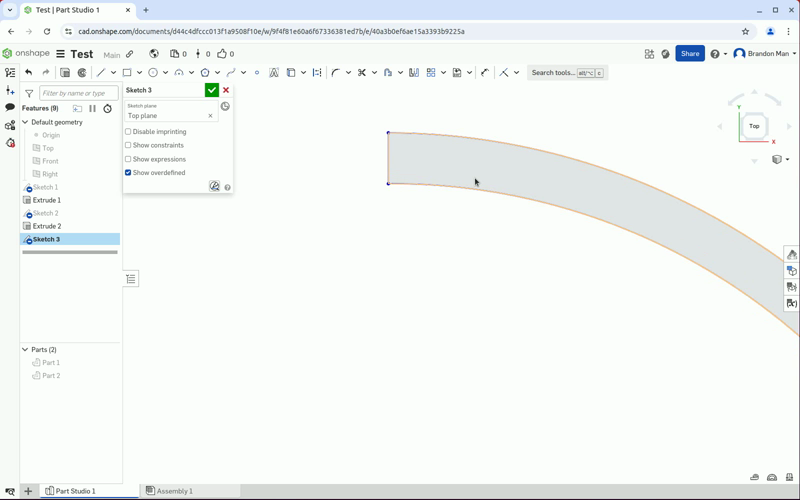
scroll(6)
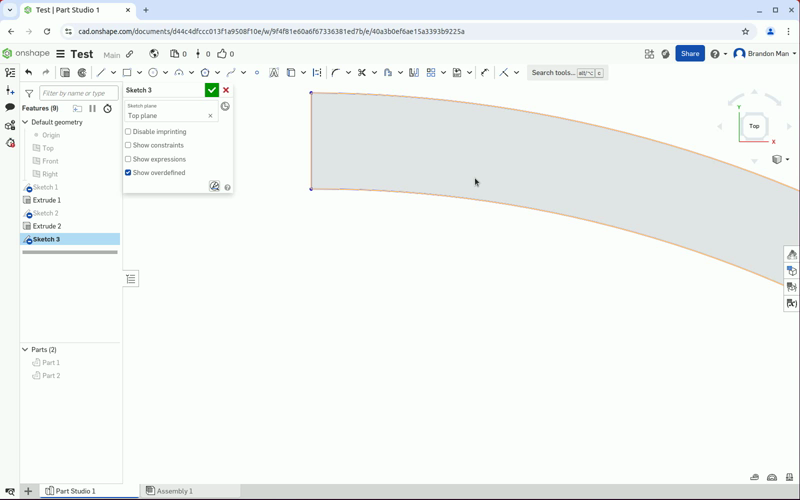
click(475, 177)
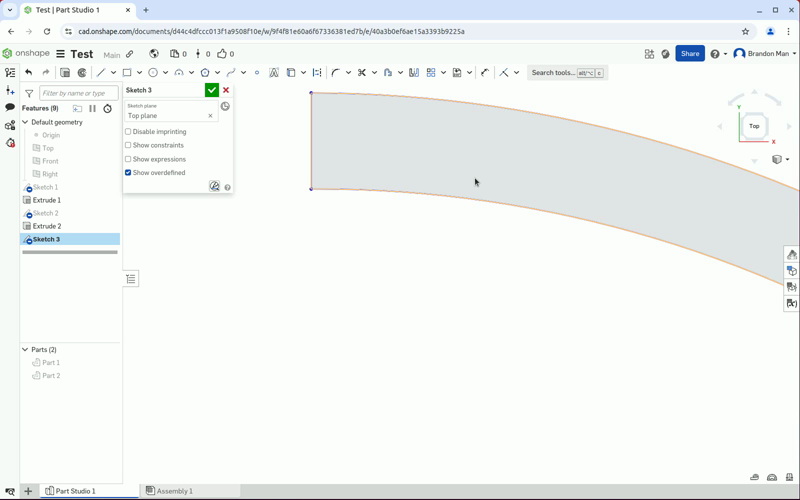
scroll(-6)
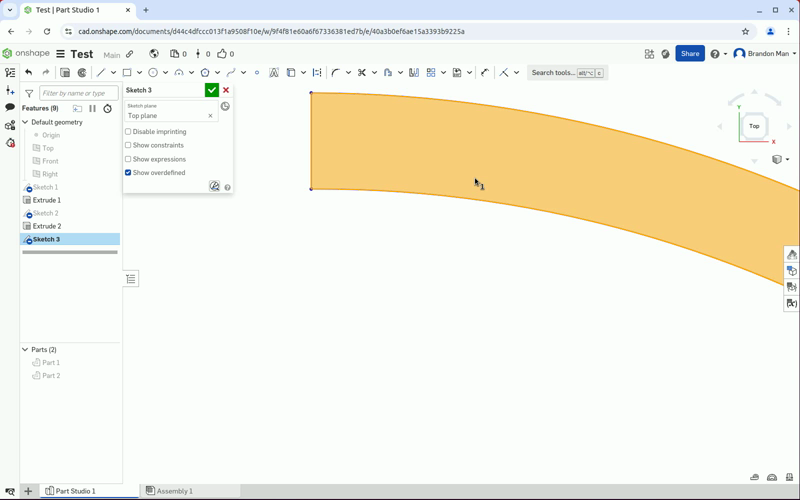
scroll(-6)
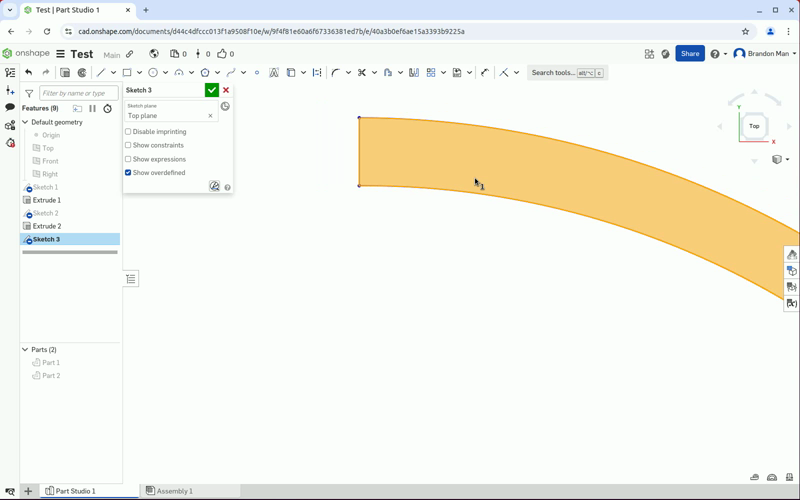
scroll(-6)
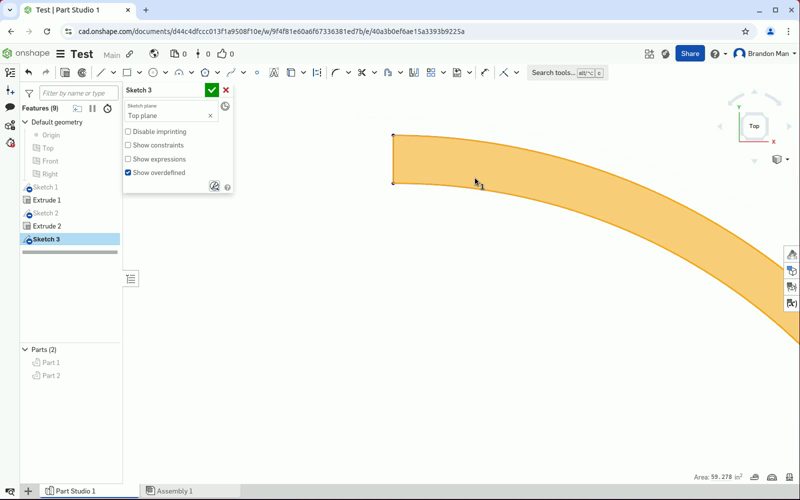
scroll(-6)
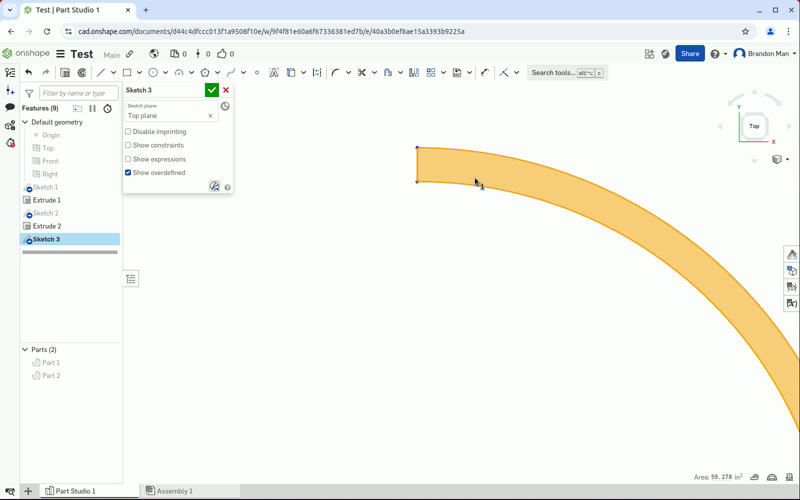
scroll(-6)
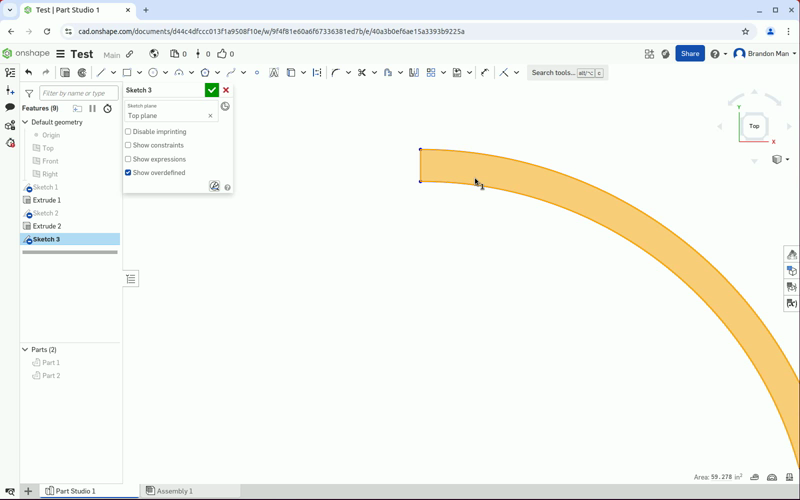
scroll(-6)
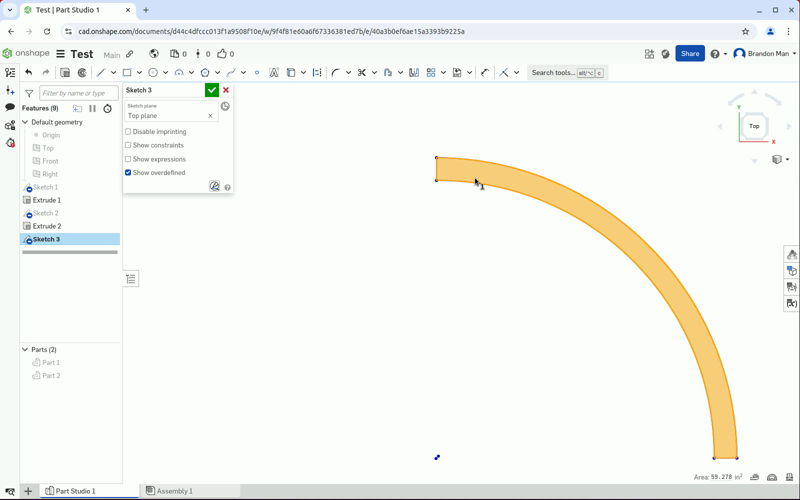
scroll(-6)
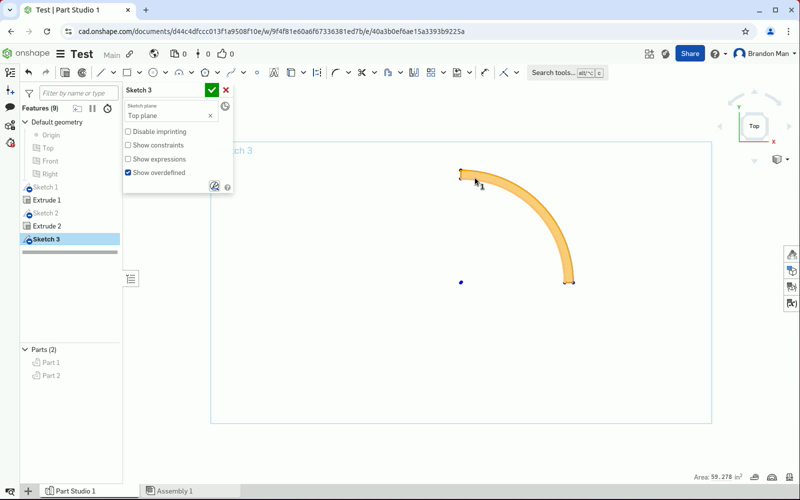
mouse_move(73, 352)
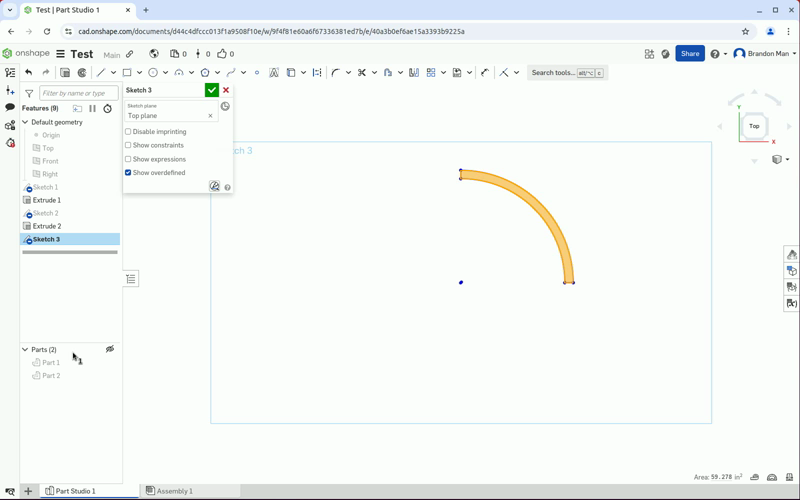
key(shift+y)
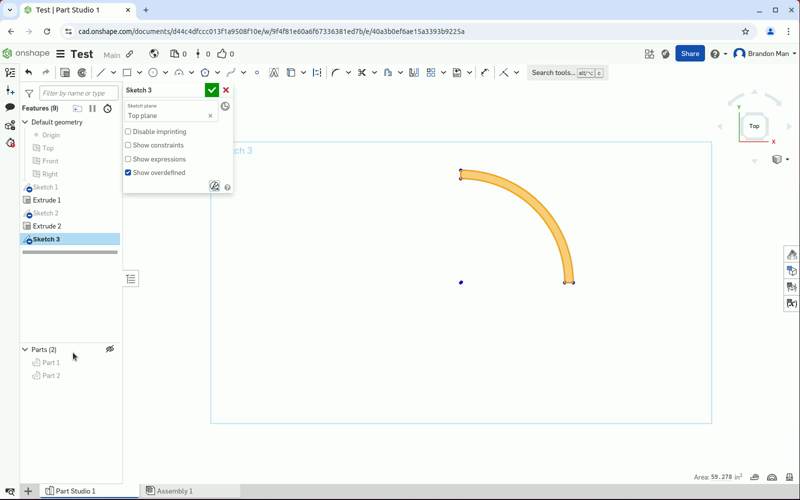
key(shift+e)
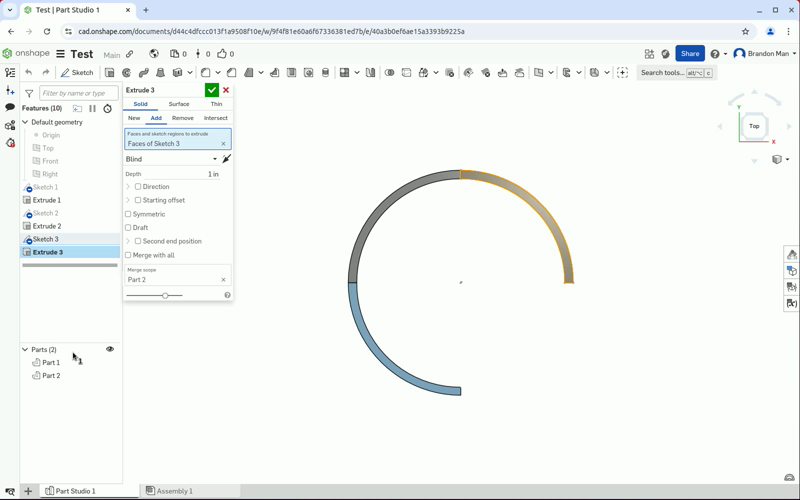
mouse_move(143, 106)
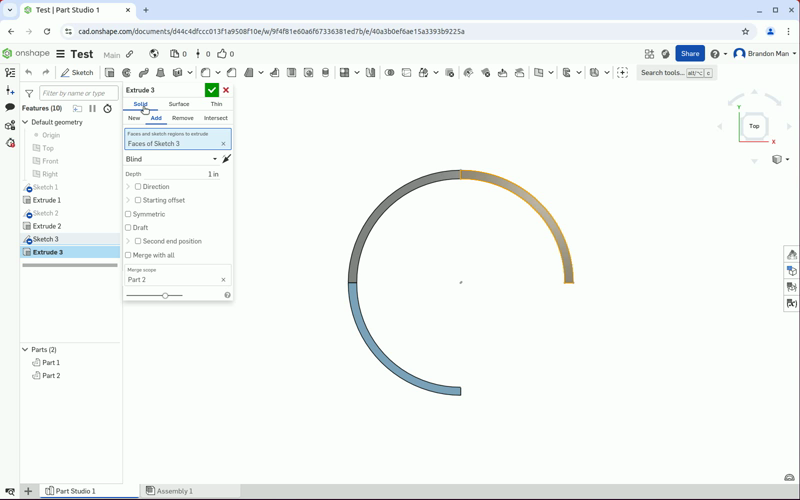
click(143, 106)
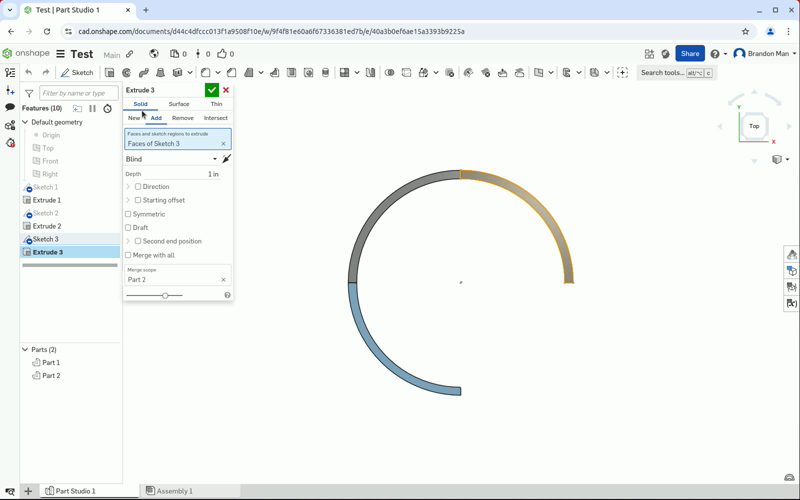
mouse_move(137, 120)
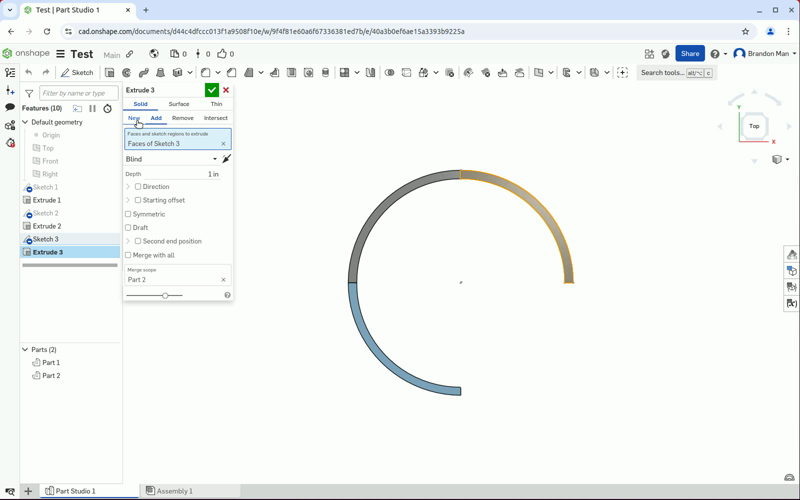
click(137, 120)
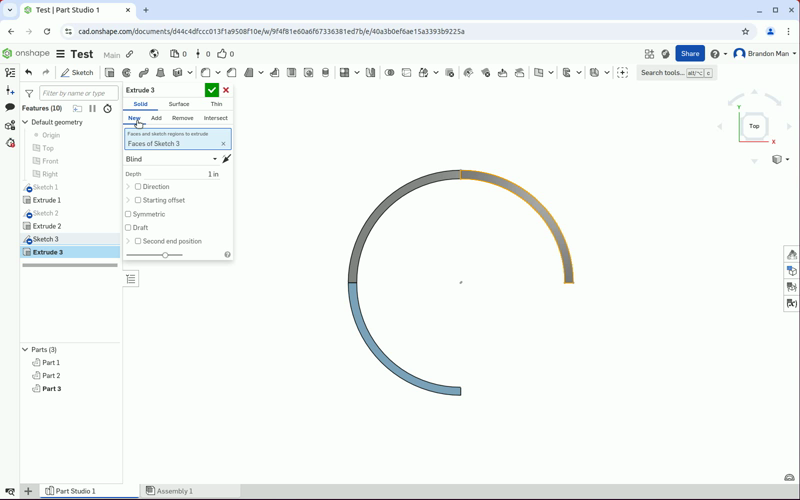
key(tab, 4)
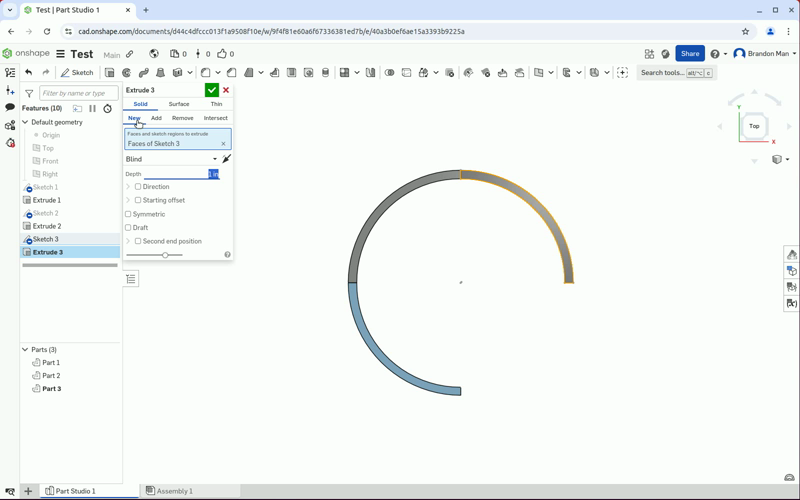
text(0.722)
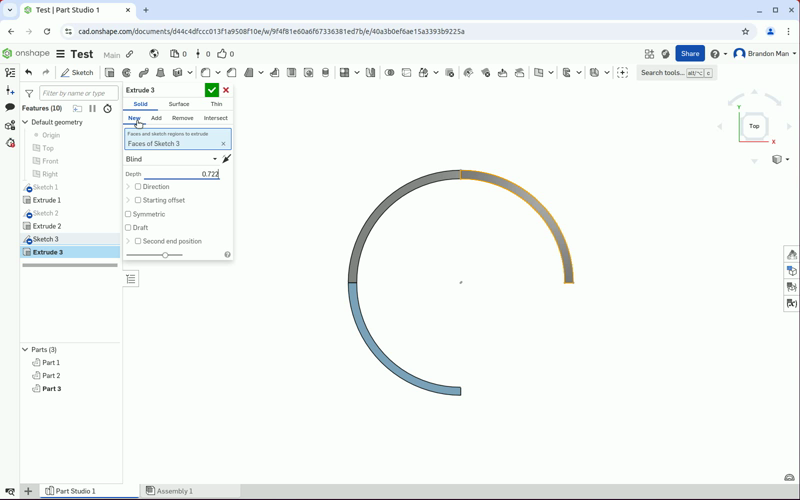
key(enter)
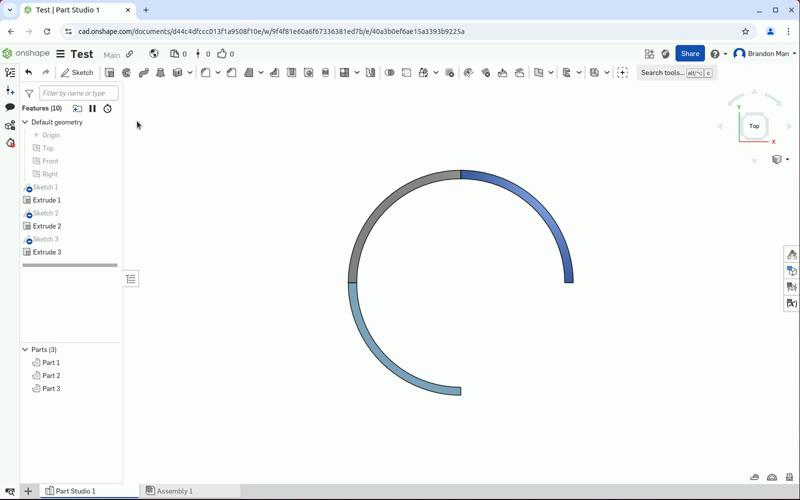
key(shift+h)
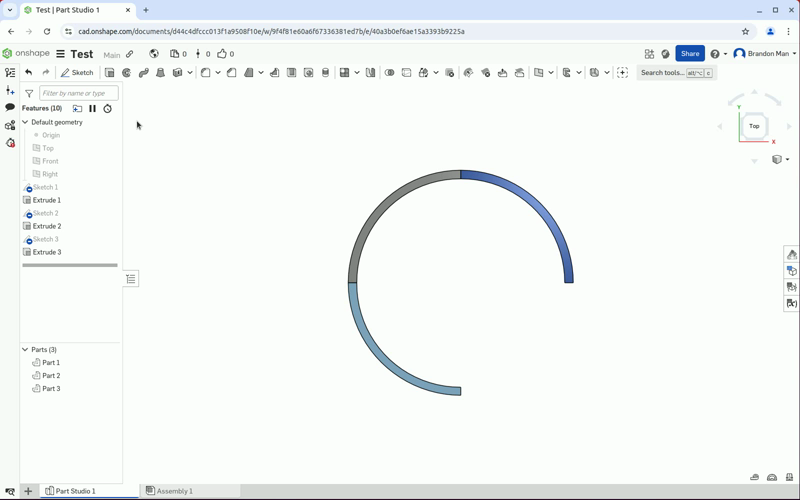
key(shift+h)
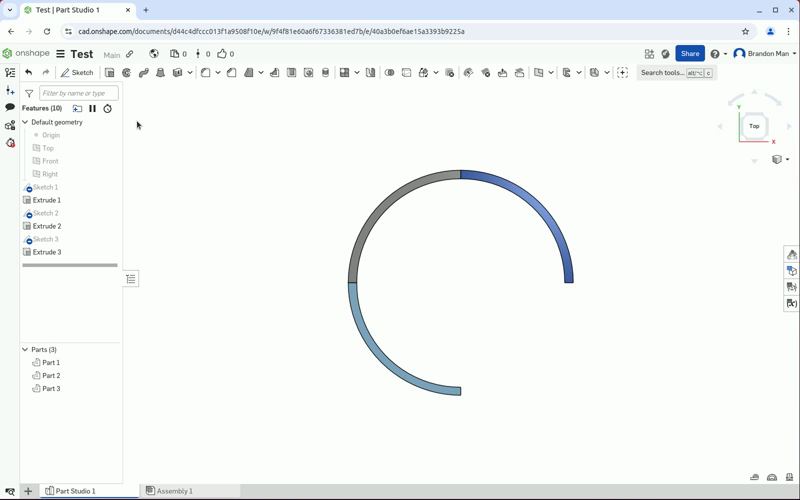
mouse_move(73, 189)
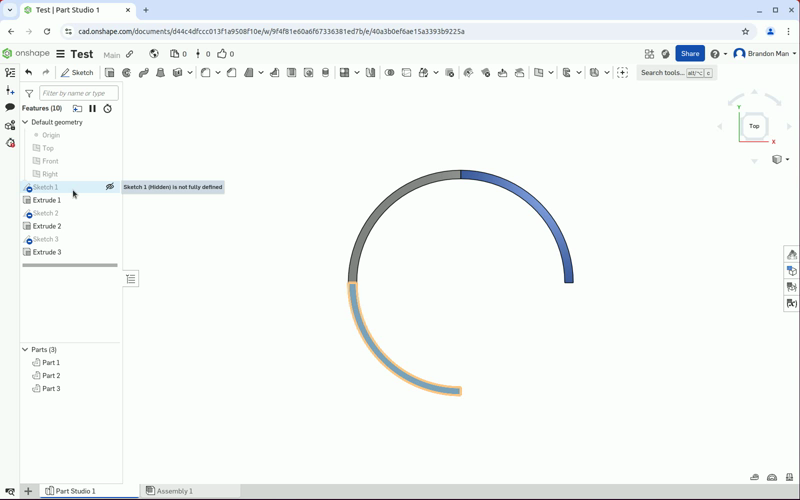
click(73, 189)
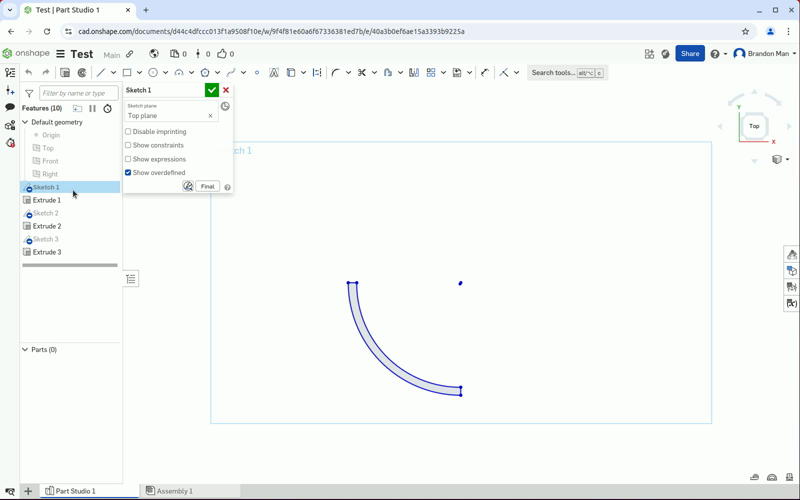
mouse_move(229, 92)
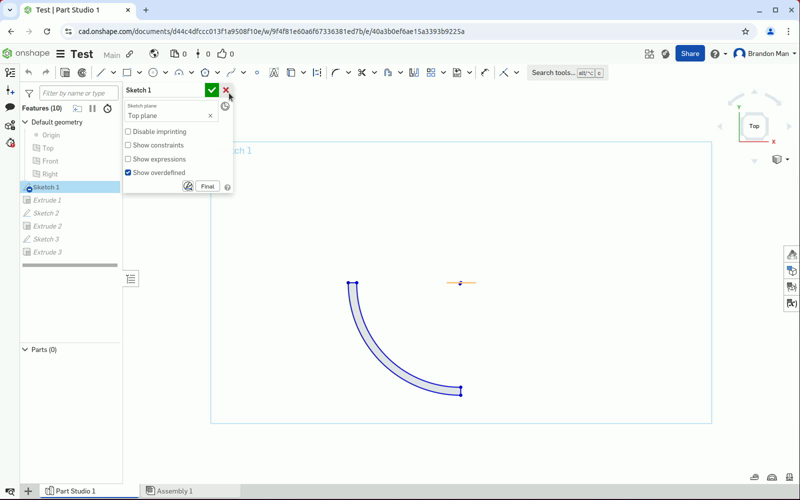
click(229, 92)
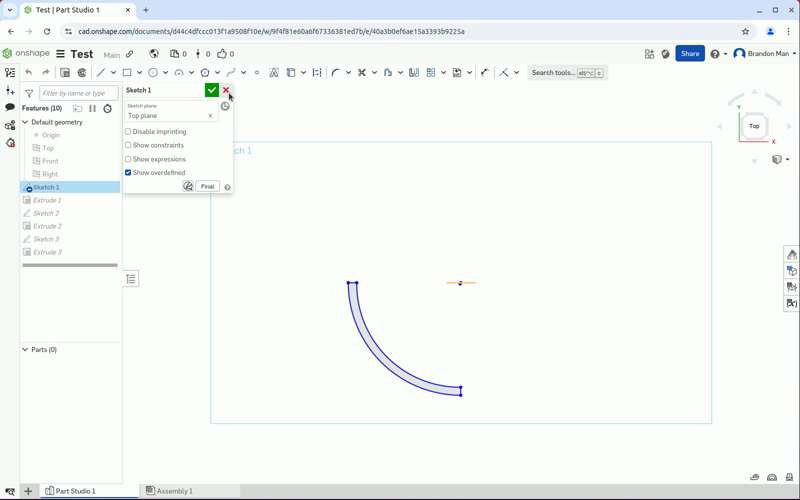
key(shift+s)
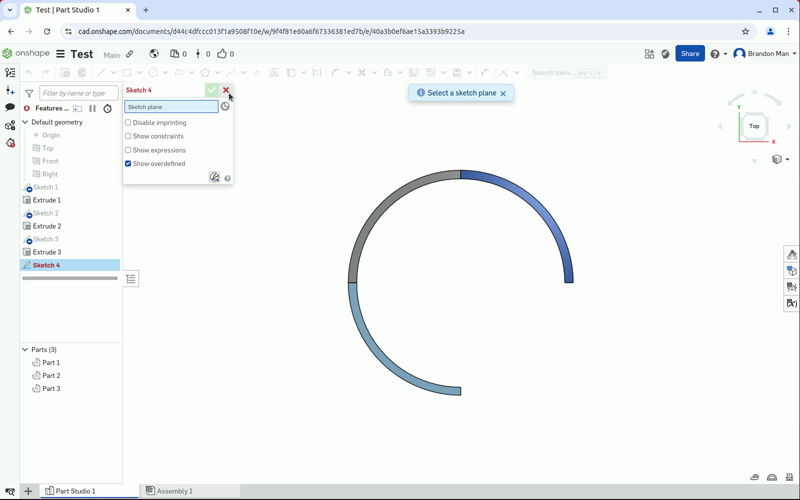
mouse_move(73, 150)
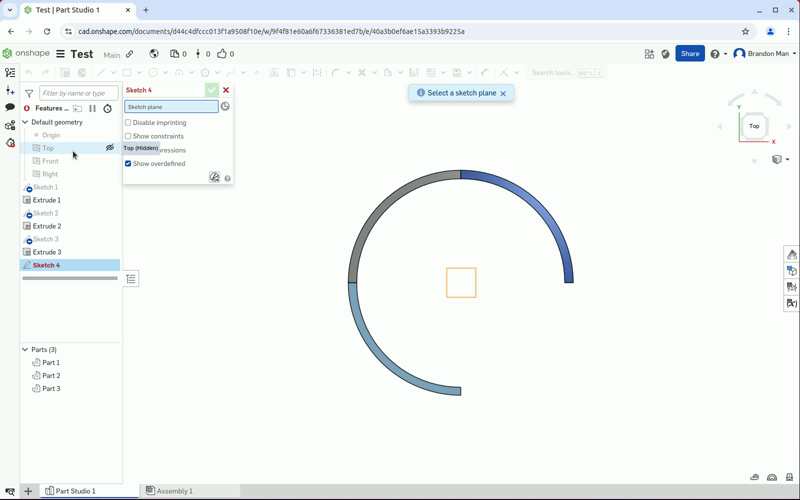
click(73, 150)
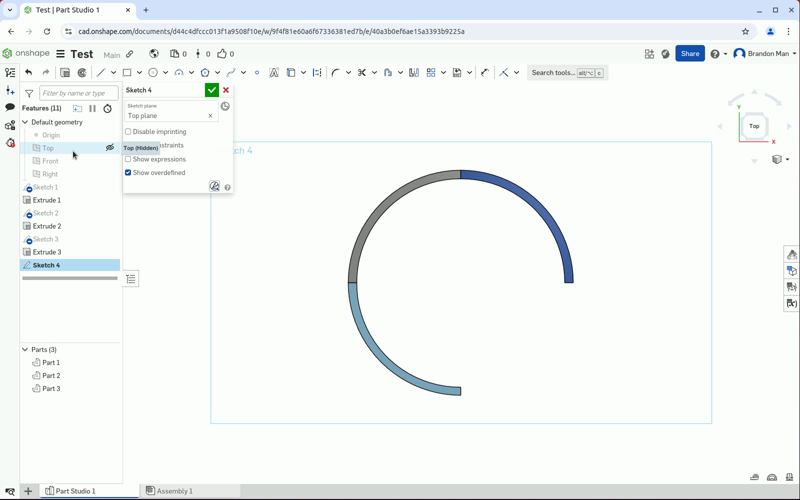
mouse_move(73, 352)
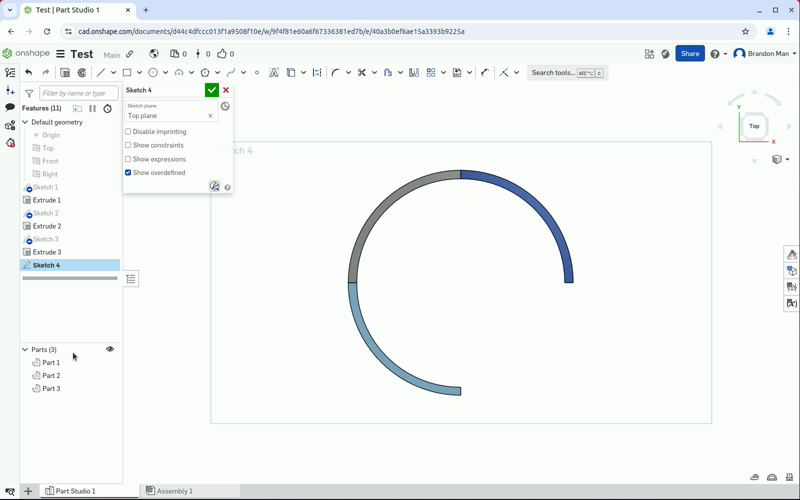
key(y)
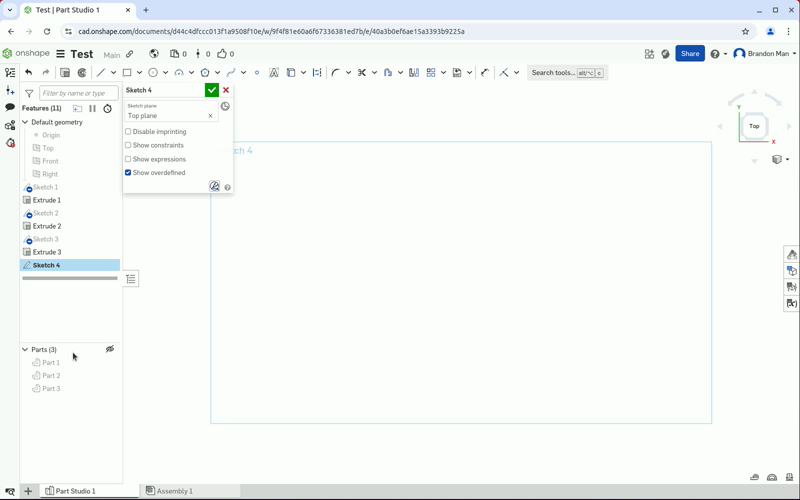
key(a)
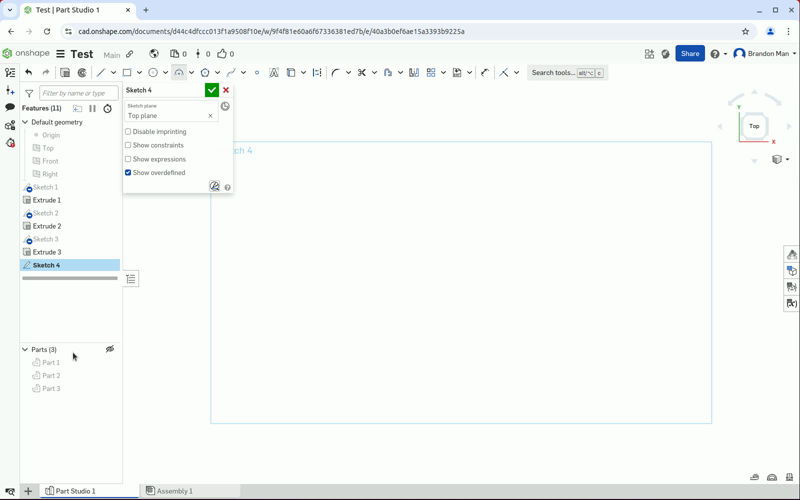
key_down(shift)
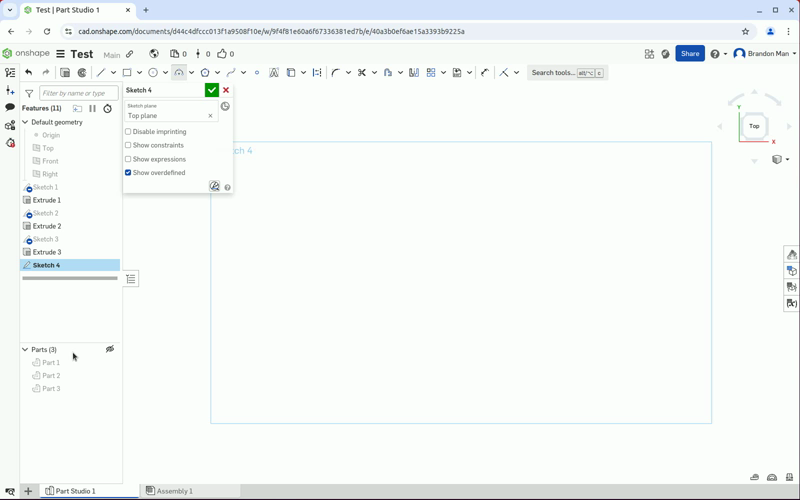
mouse_move(460, 395)
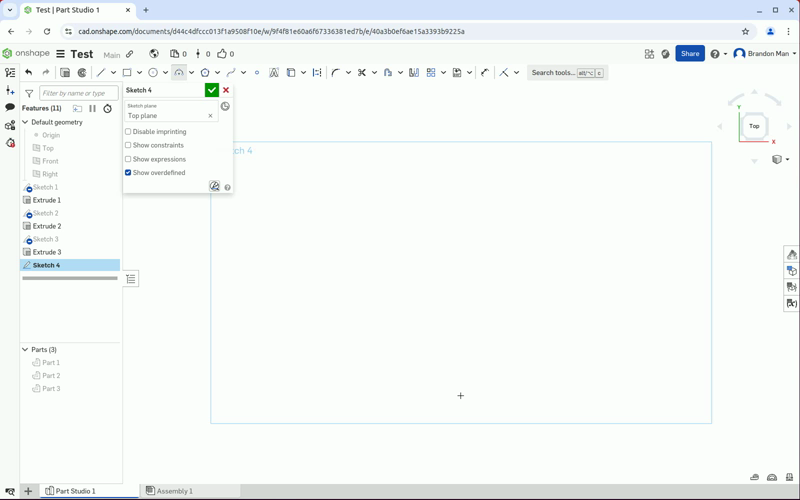
click(460, 395)
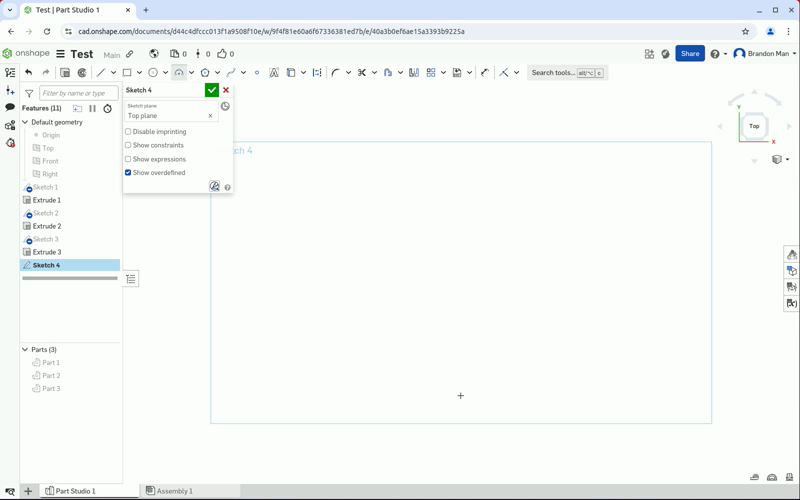
key_up(shift)
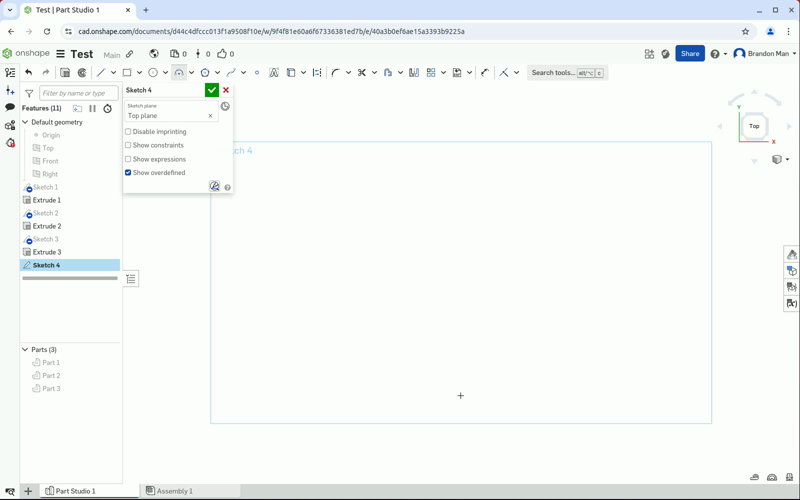
key_down(shift)
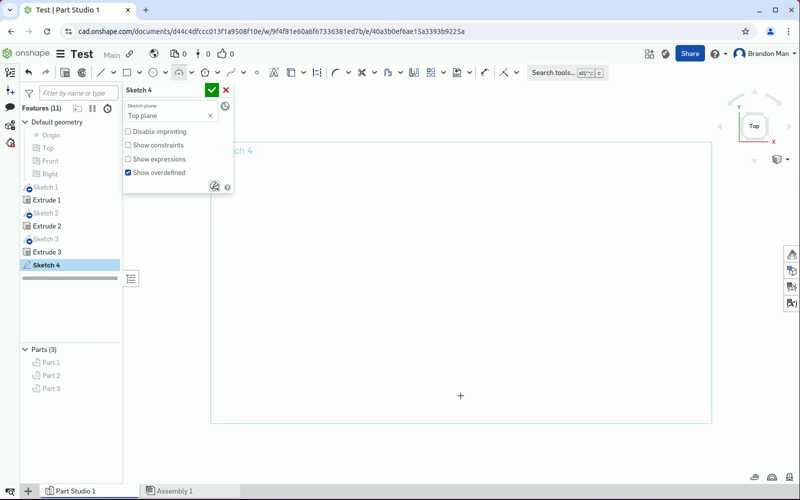
mouse_move(573, 282)
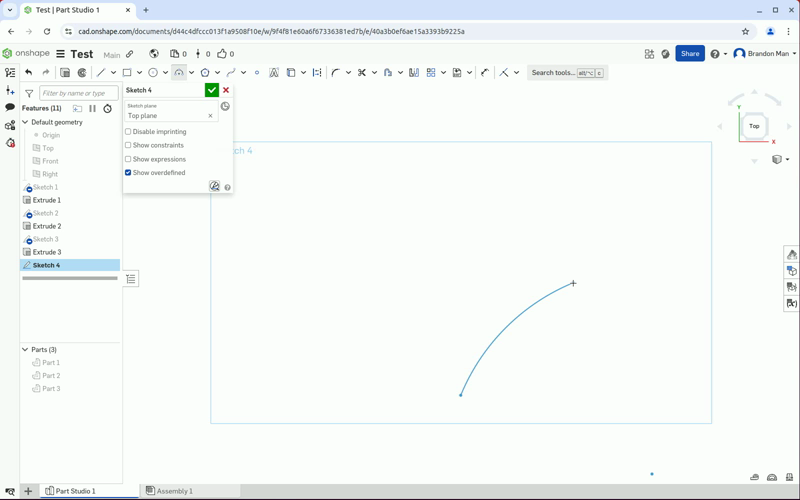
click(573, 282)
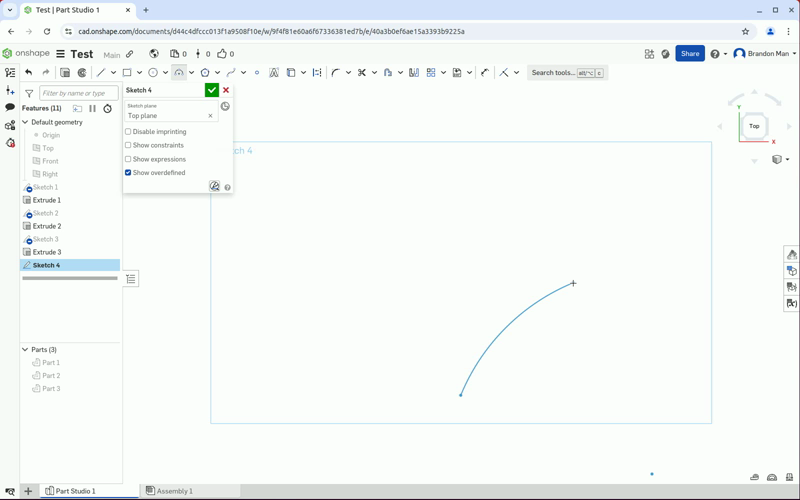
mouse_move(540, 362)
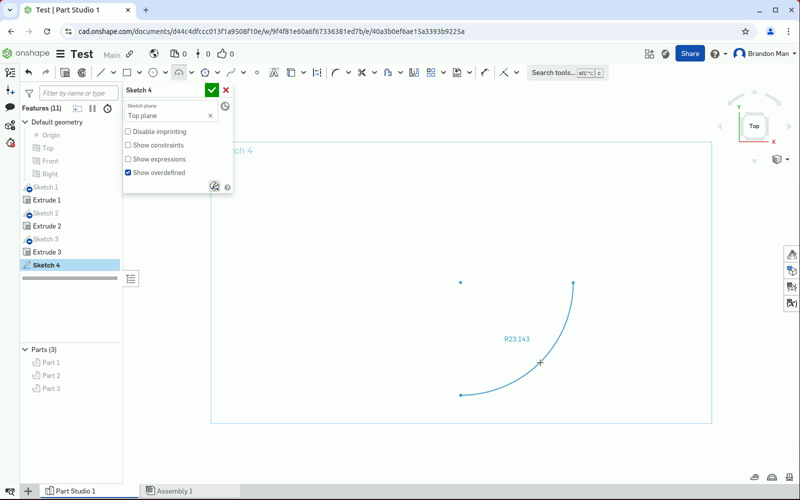
click(540, 362)
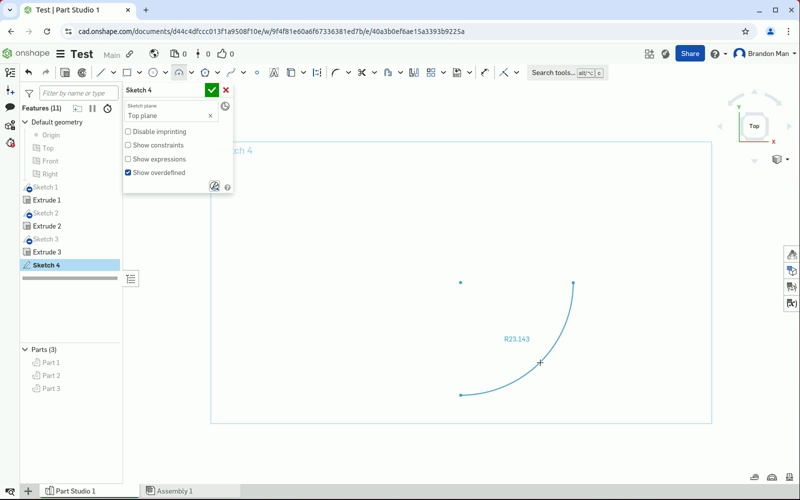
key_up(shift)
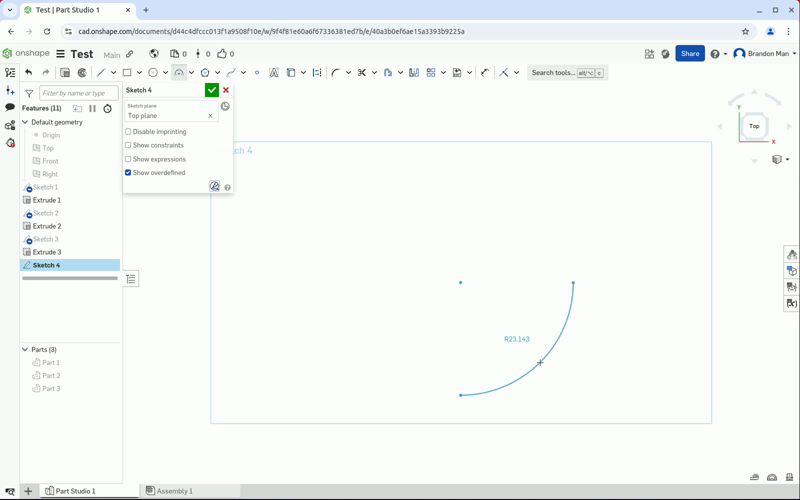
key(esc)
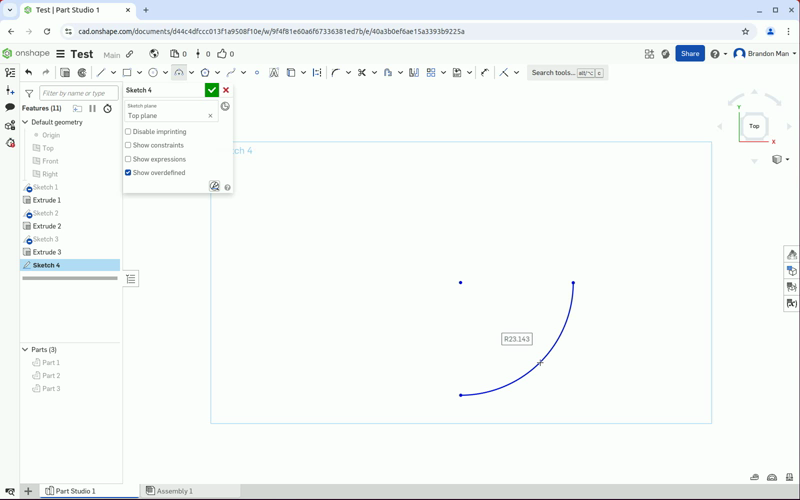
key(l)
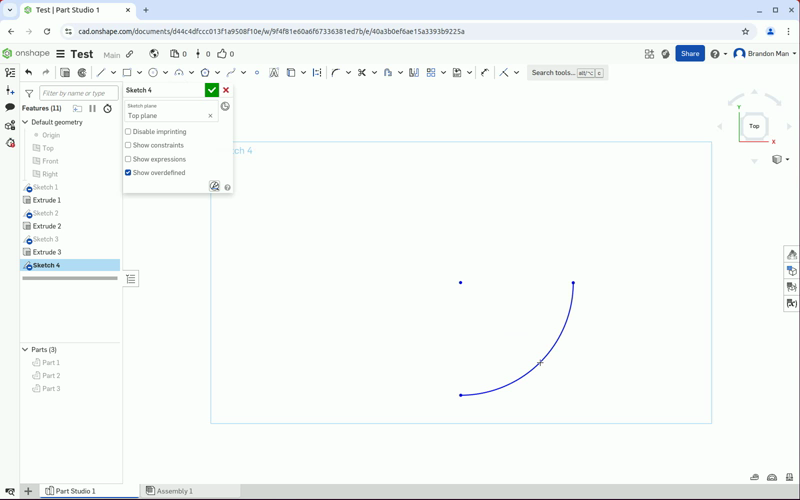
mouse_move(573, 282)
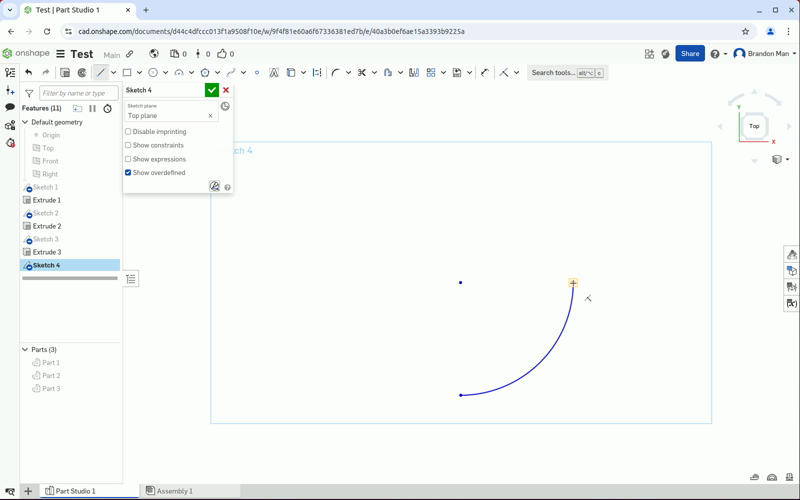
click(573, 282)
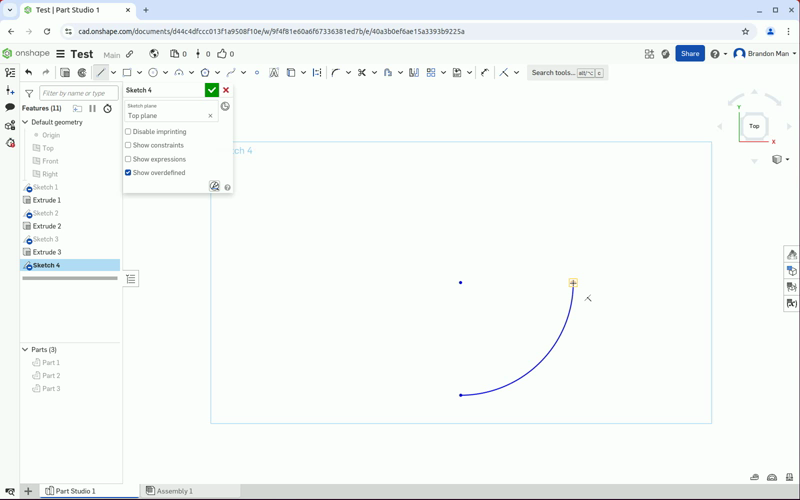
key_down(shift)
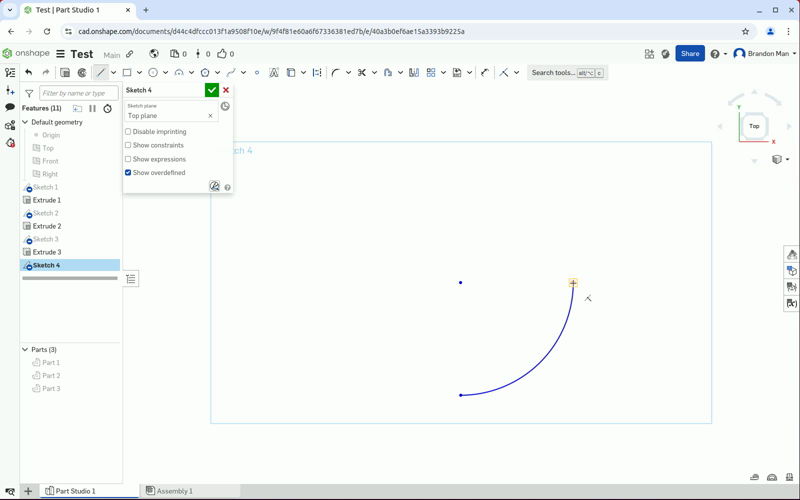
mouse_move(589, 282)
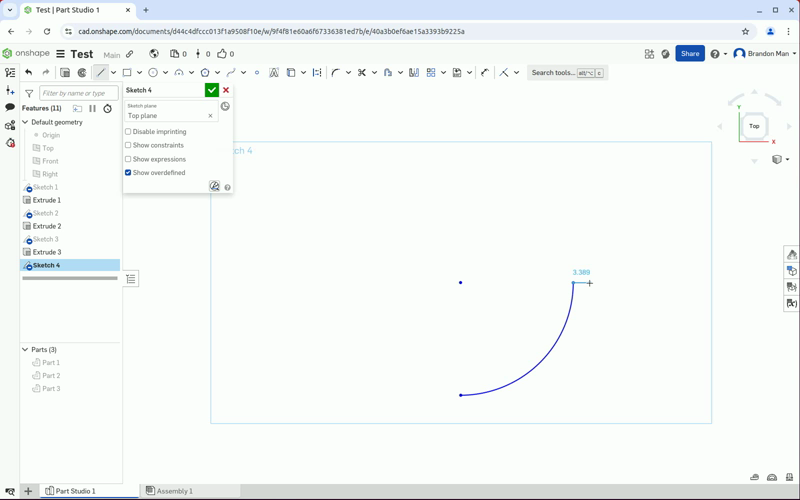
mouse_move(564, 282)
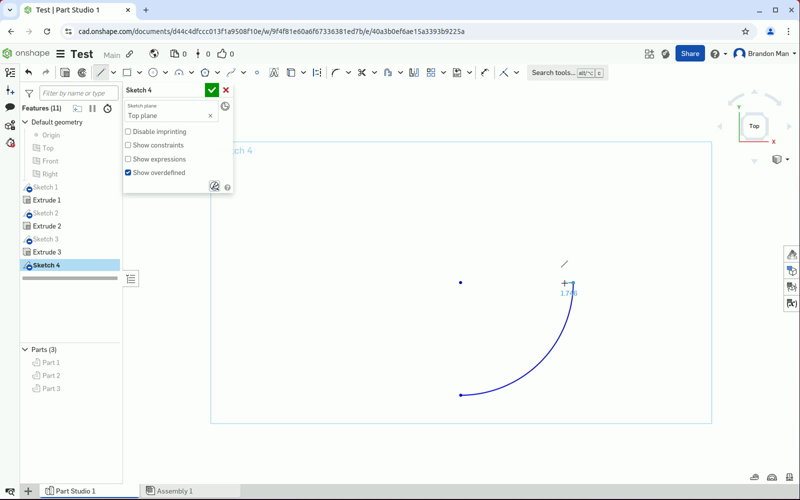
click(564, 282)
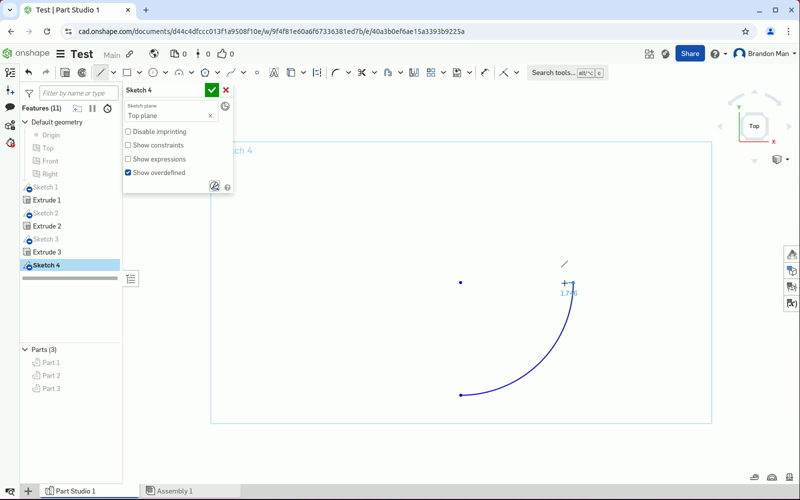
key_up(shift)
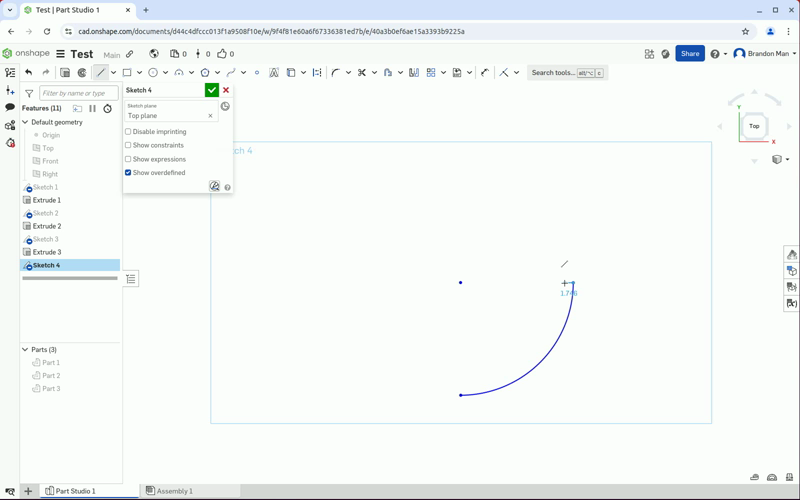
key(esc)
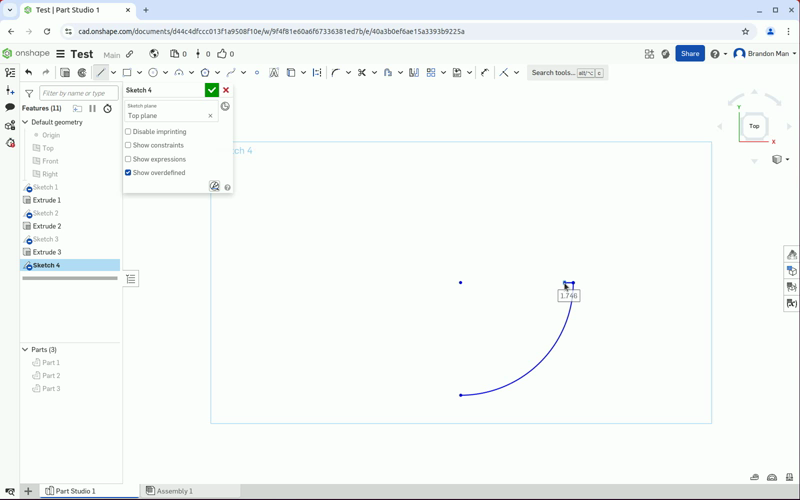
key(a)
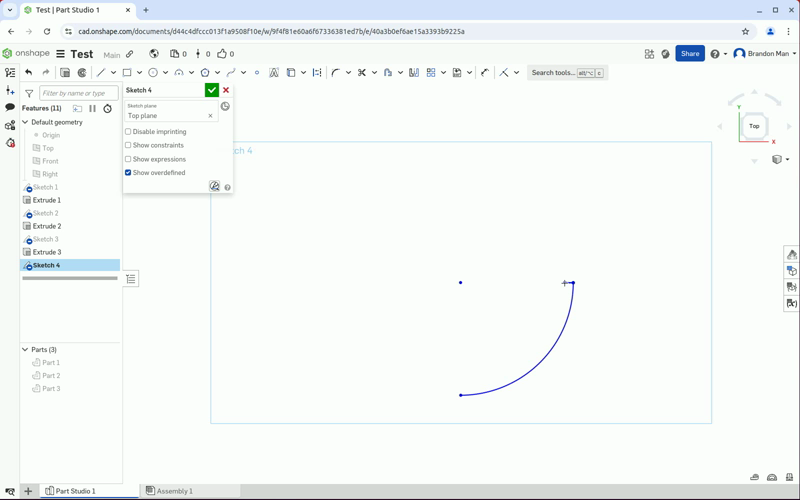
mouse_move(564, 282)
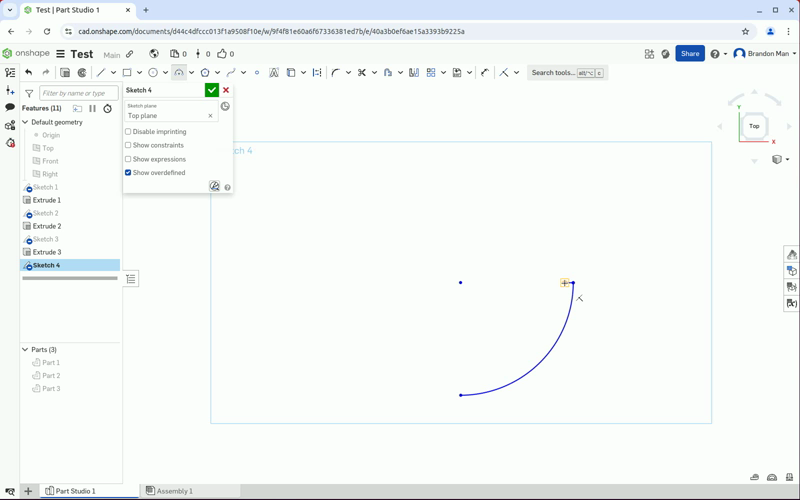
click(564, 282)
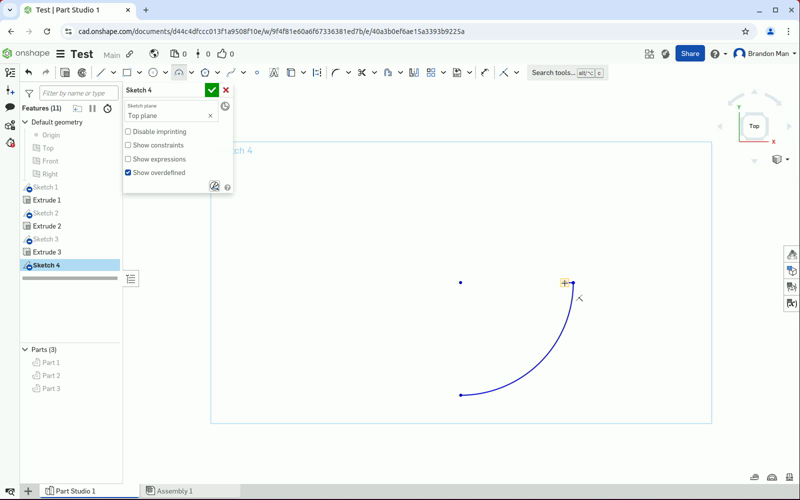
key_down(shift)
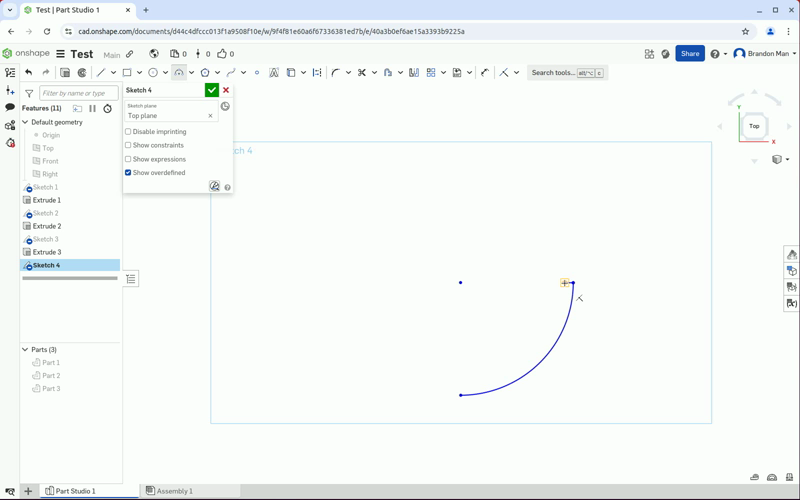
mouse_move(460, 387)
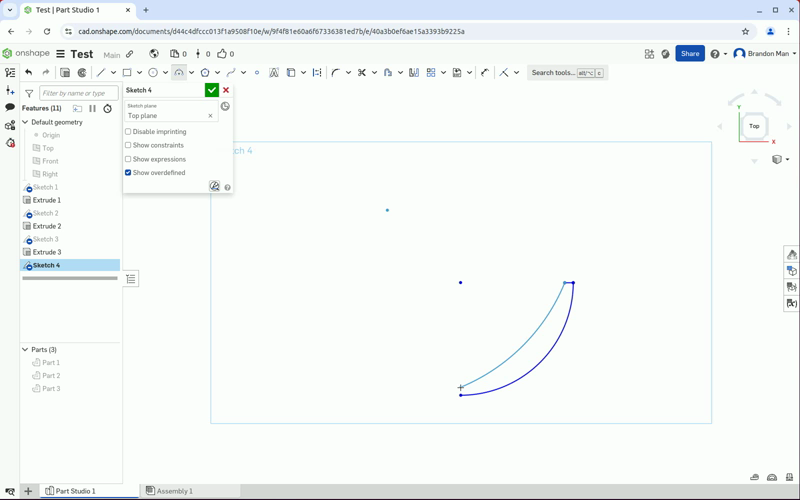
click(460, 387)
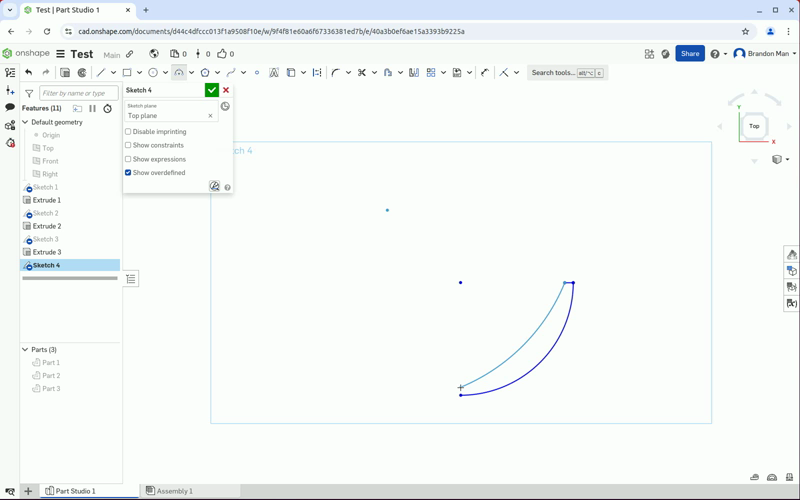
mouse_move(534, 356)
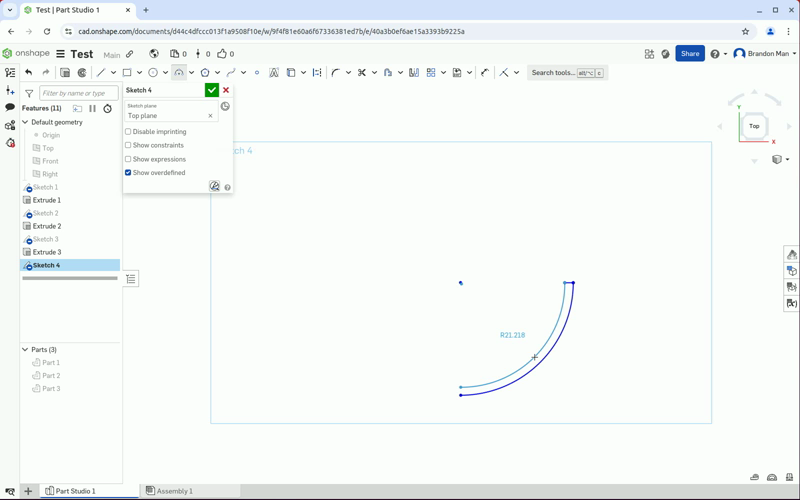
click(534, 356)
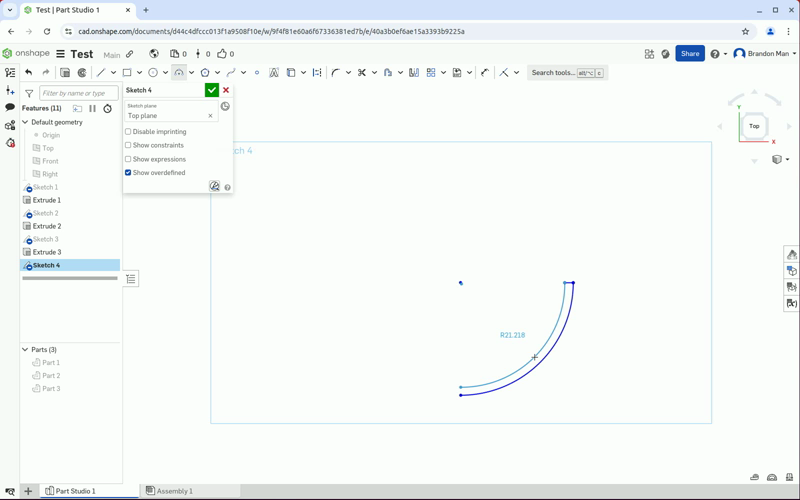
key_up(shift)
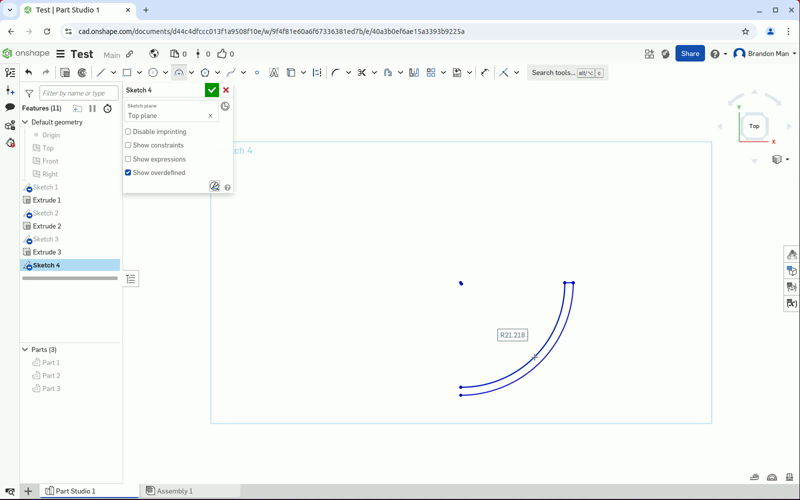
key(esc)
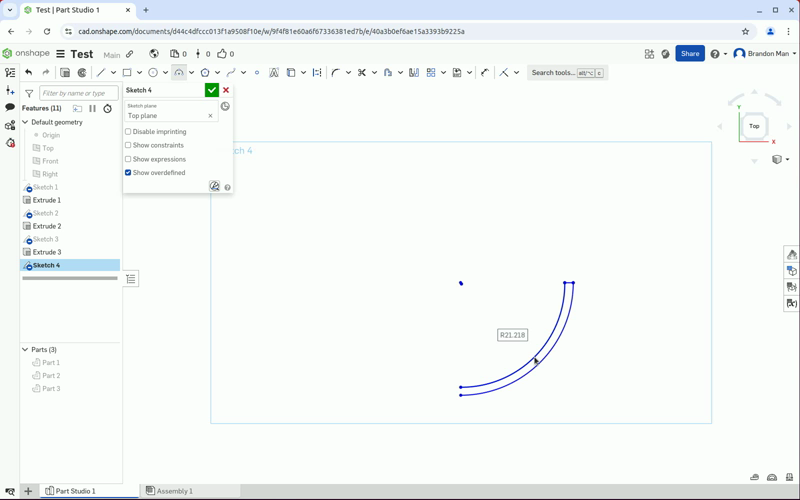
key(l)
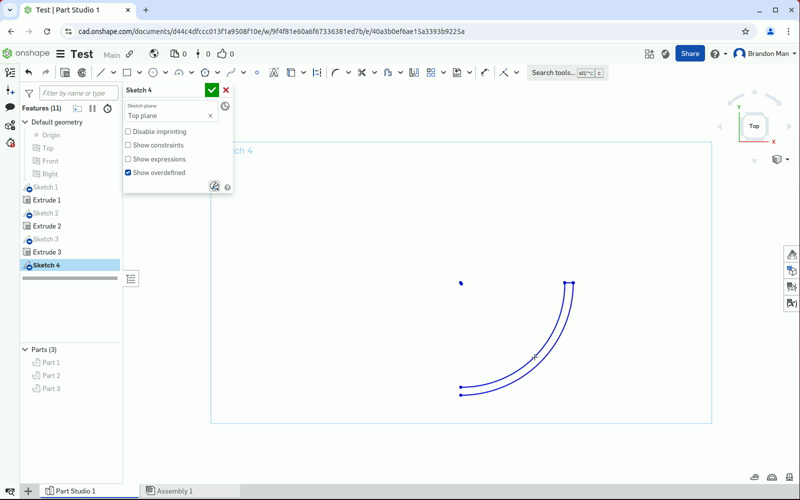
mouse_move(460, 387)
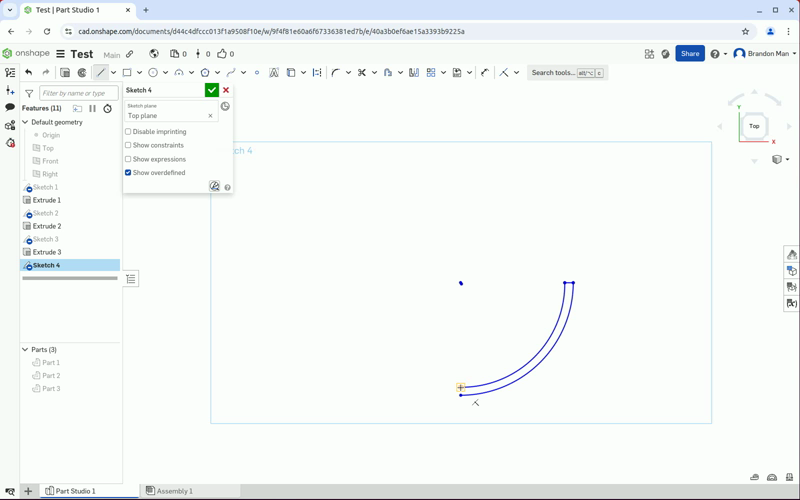
click(460, 387)
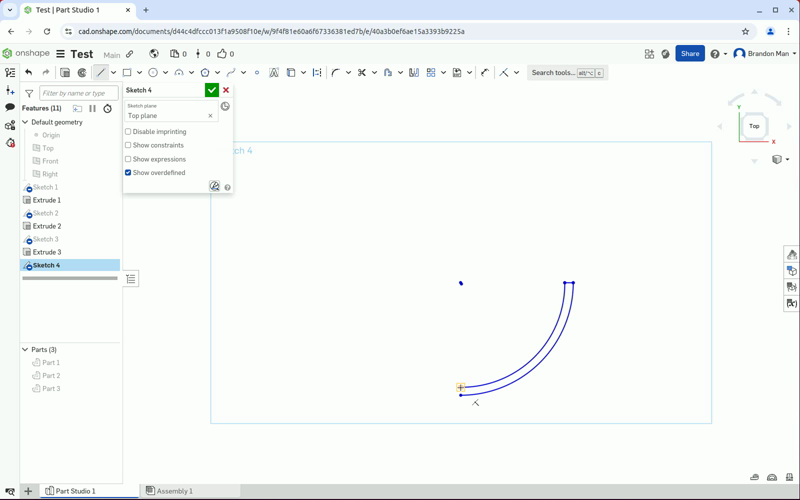
mouse_move(490, 387)
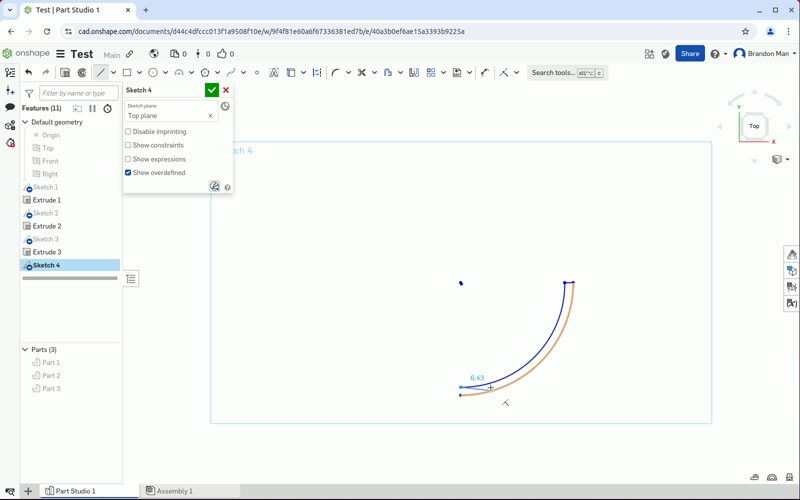
key_down(shift)
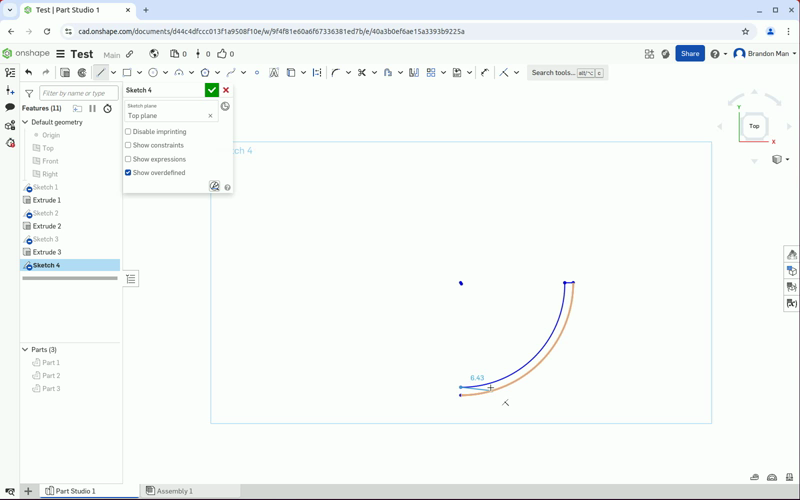
mouse_move(460, 395)
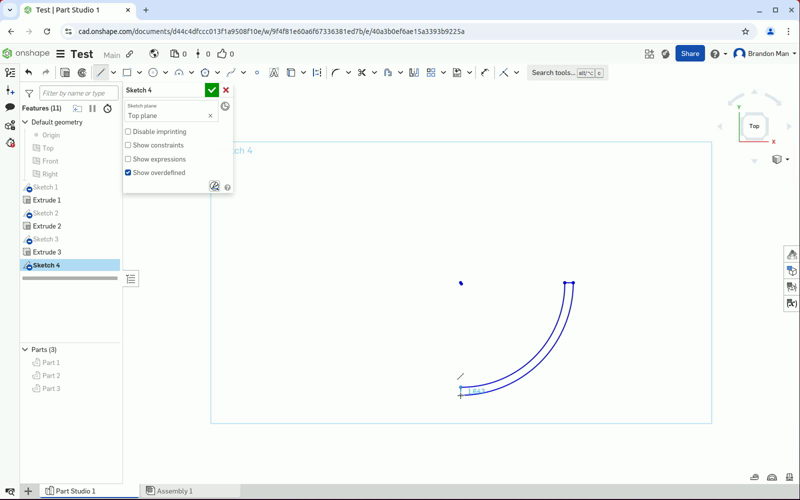
key_up(shift)
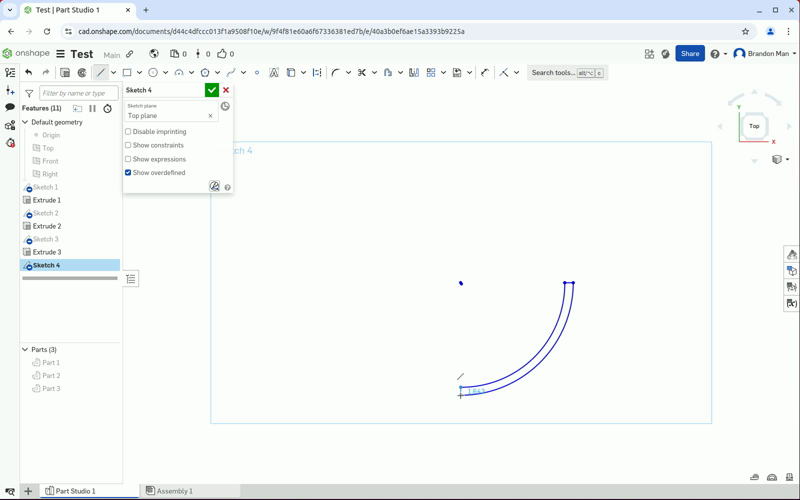
click(460, 395)
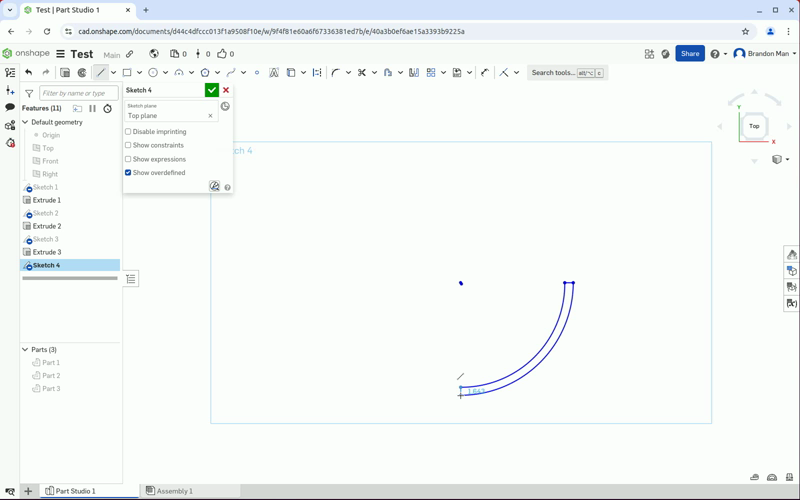
key(esc)
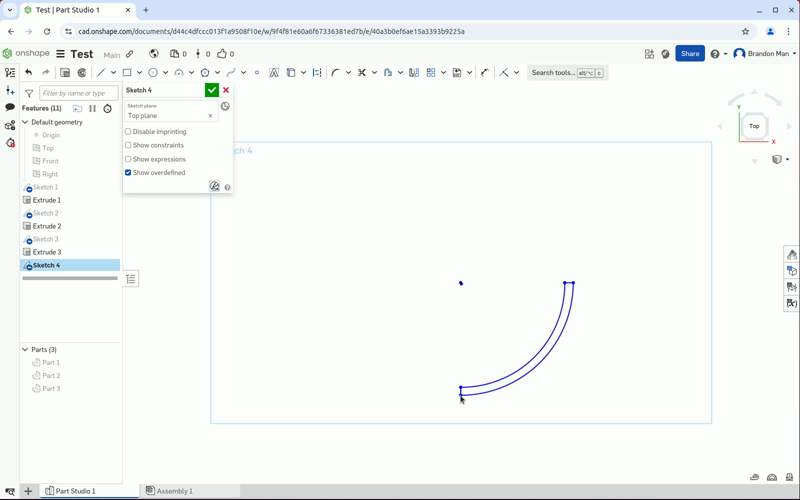
mouse_move(472, 393)
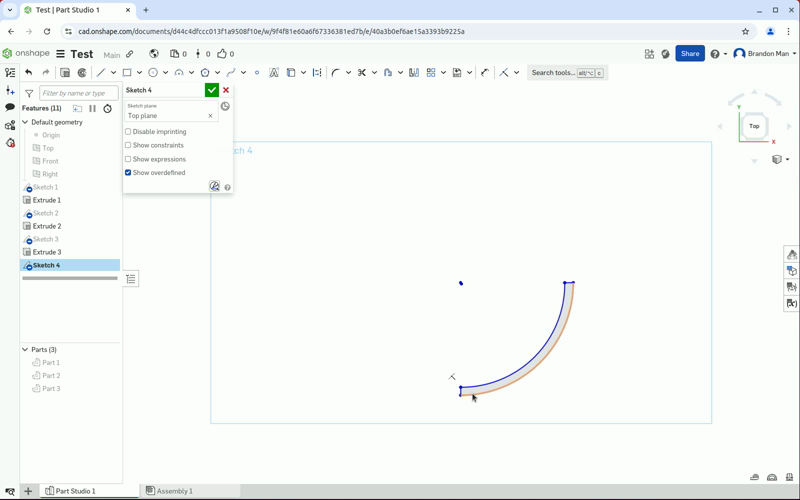
scroll(6)
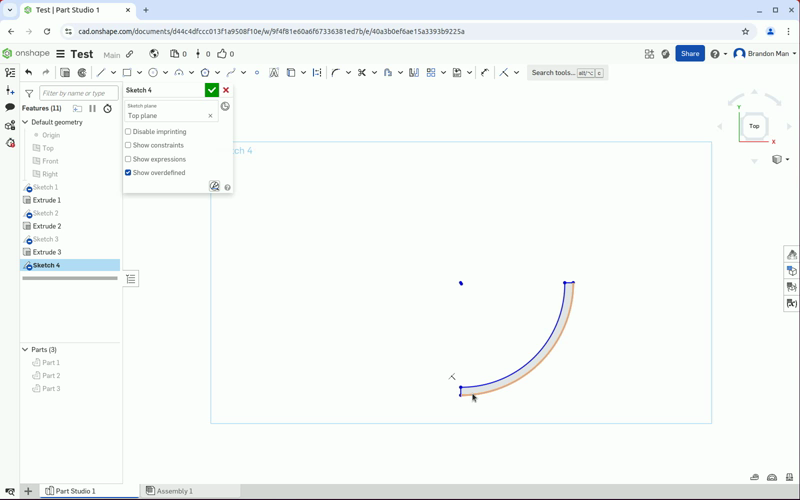
scroll(6)
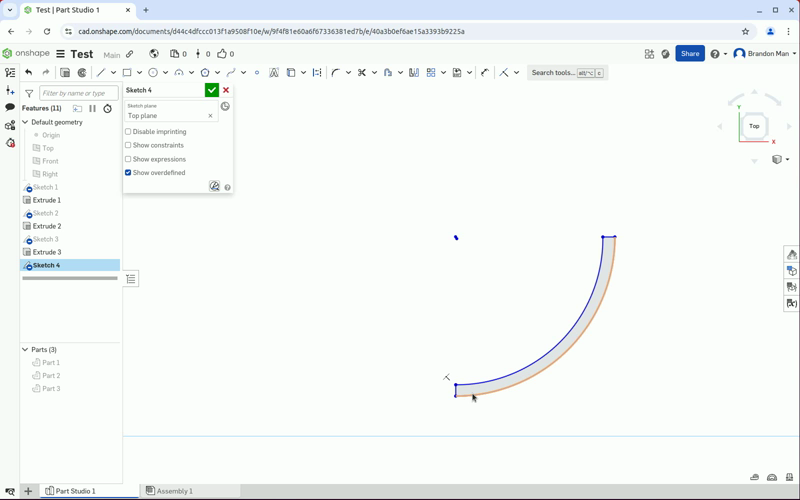
scroll(6)
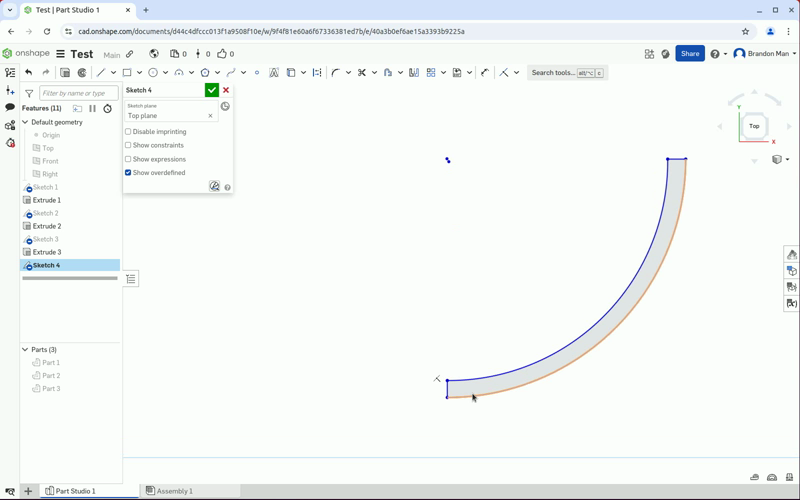
scroll(6)
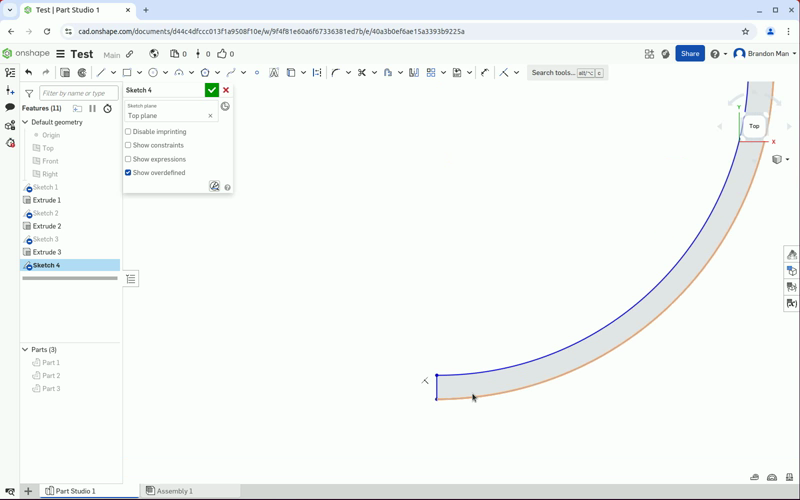
scroll(6)
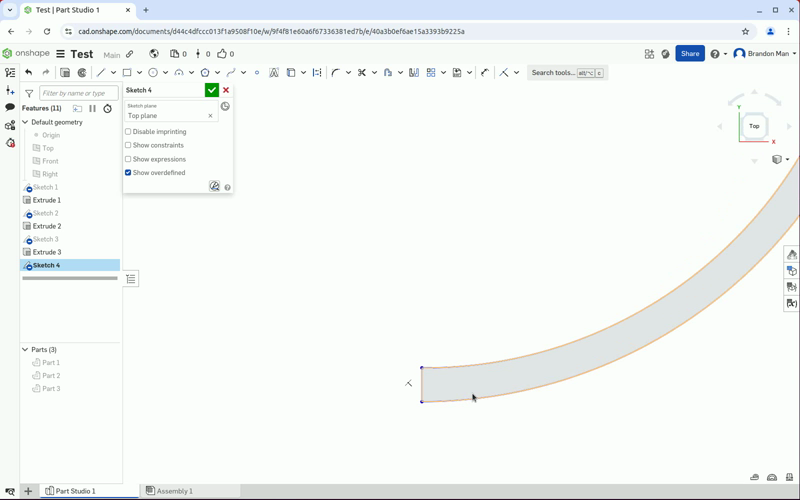
scroll(6)
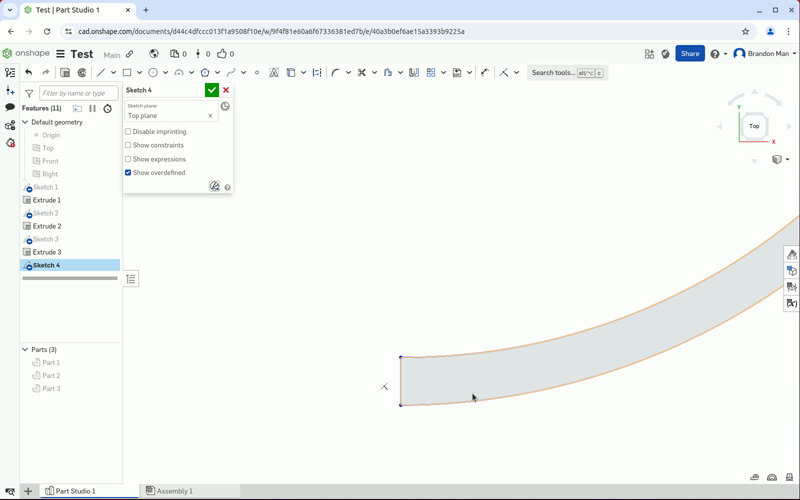
scroll(6)
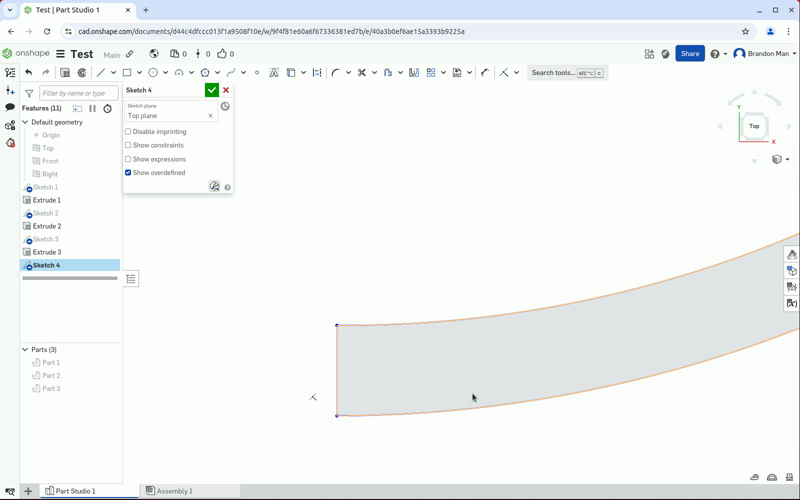
click(472, 393)
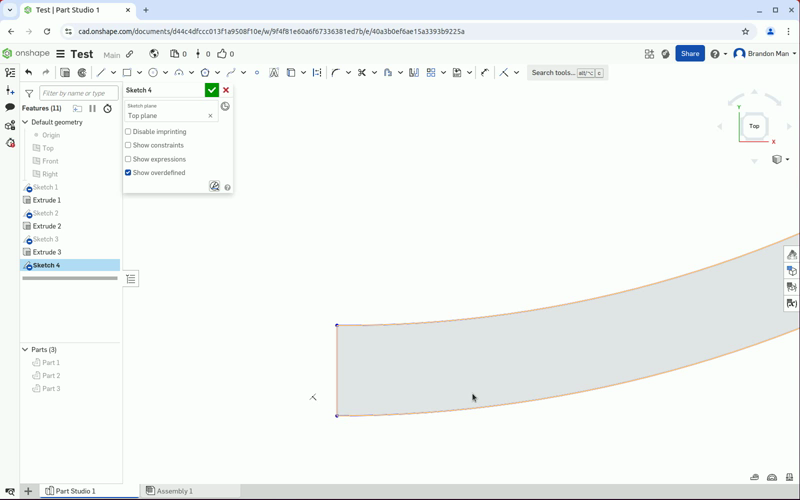
scroll(-6)
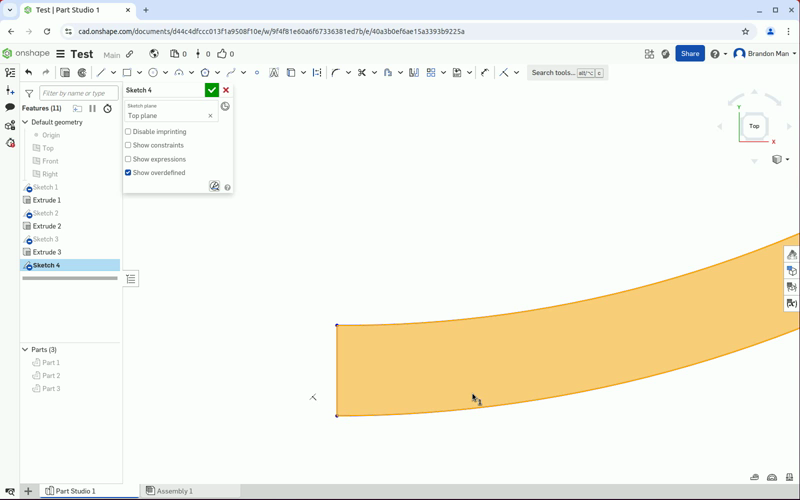
scroll(-6)
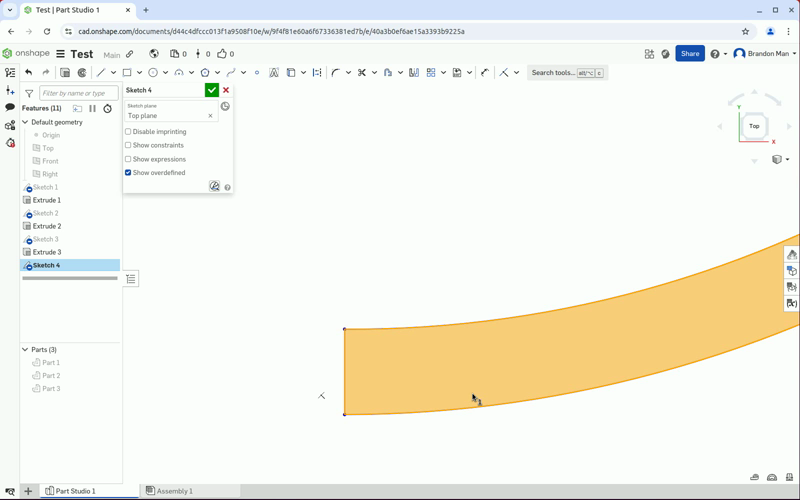
scroll(-6)
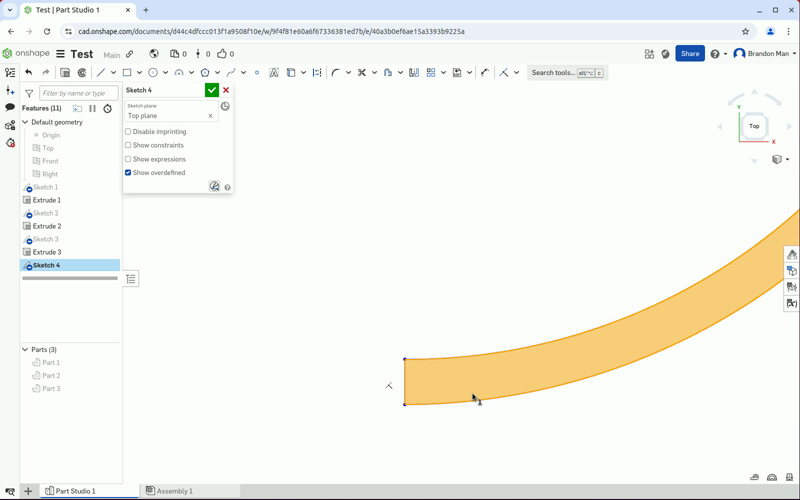
scroll(-6)
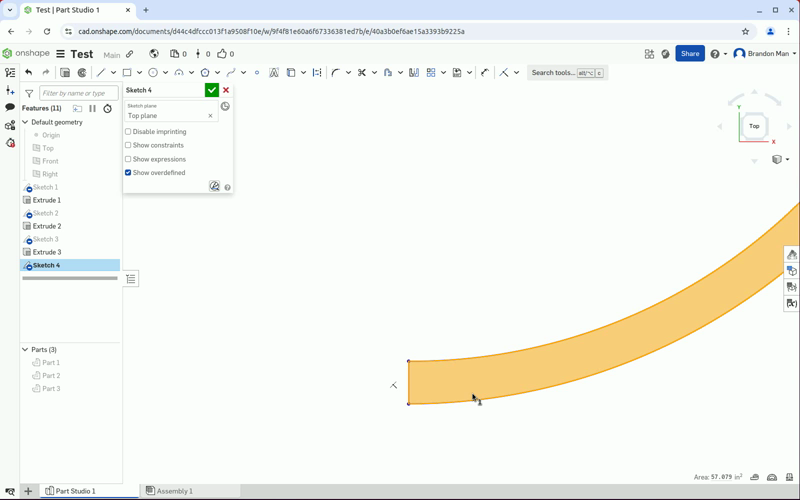
scroll(-6)
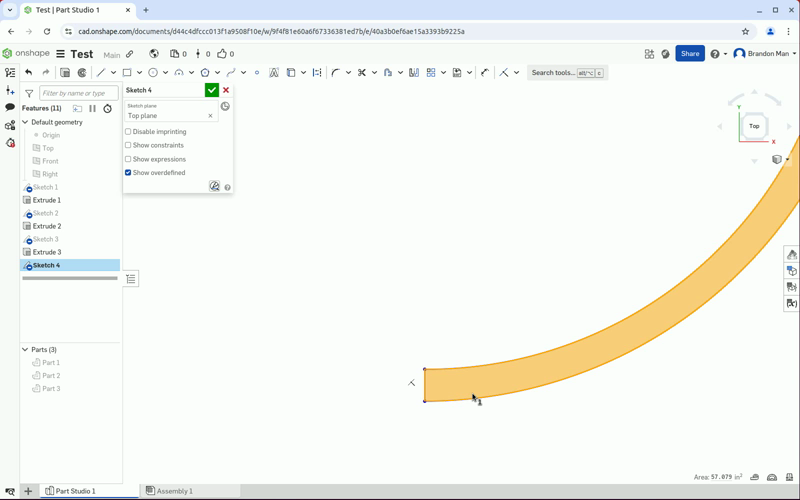
scroll(-6)
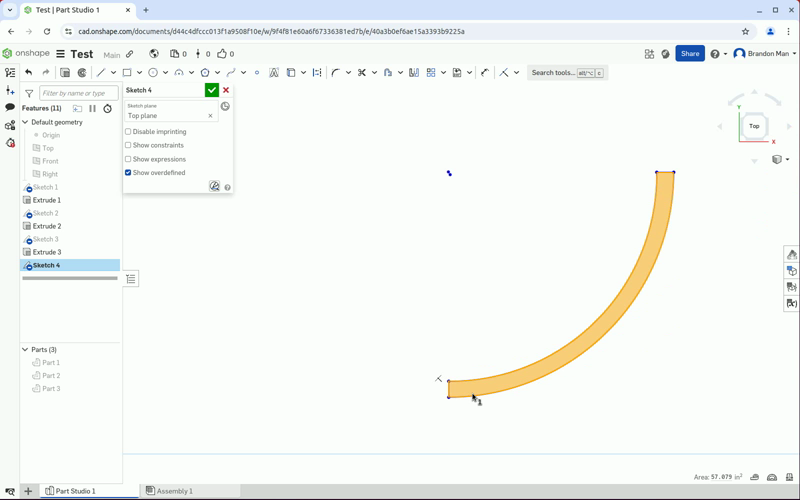
scroll(-6)
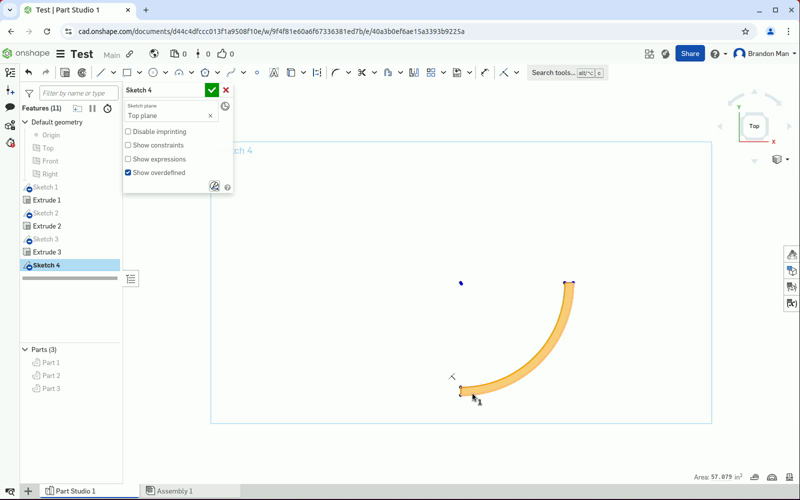
mouse_move(73, 352)
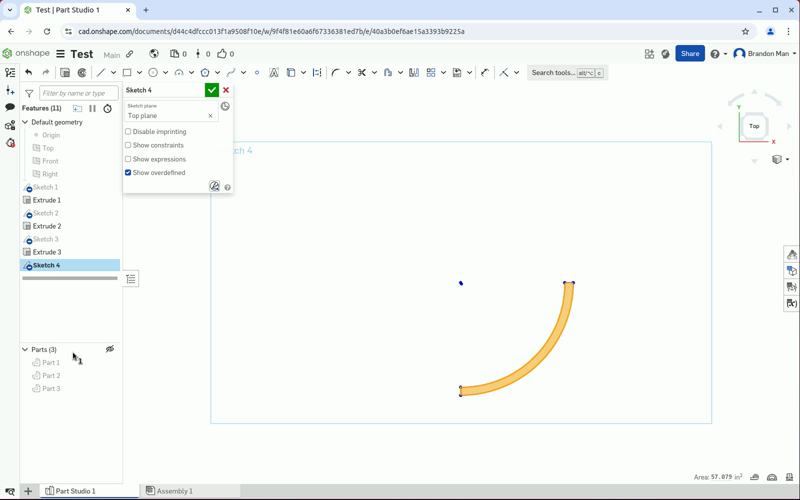
key(shift+y)
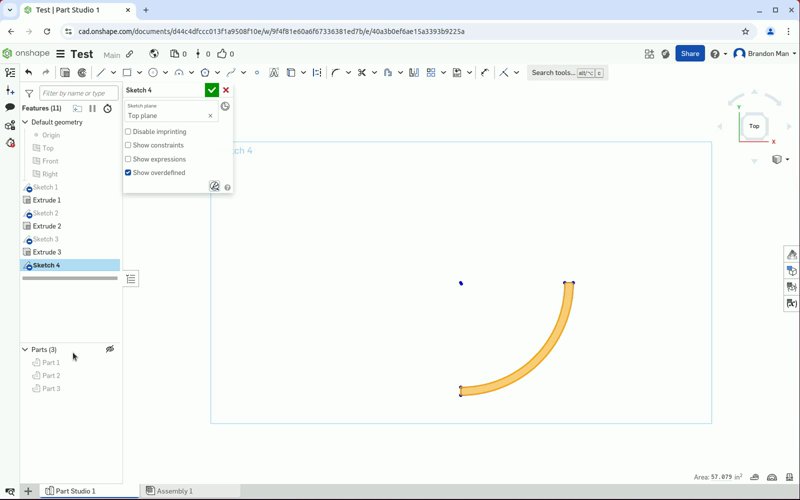
key(shift+e)
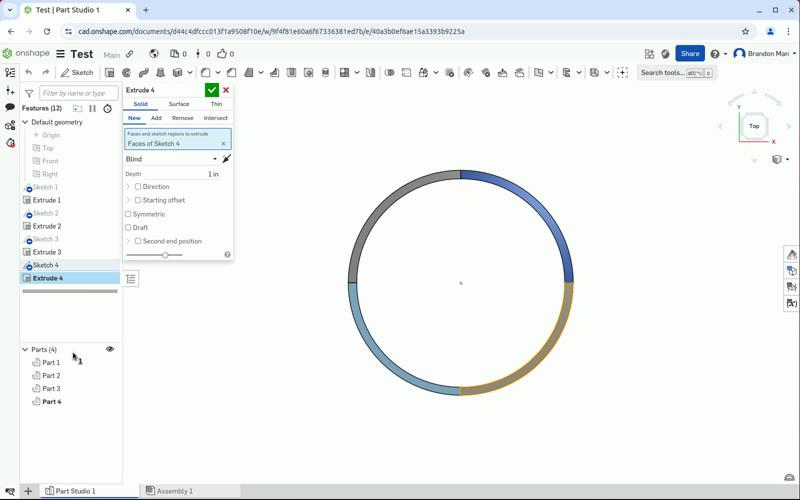
mouse_move(143, 106)
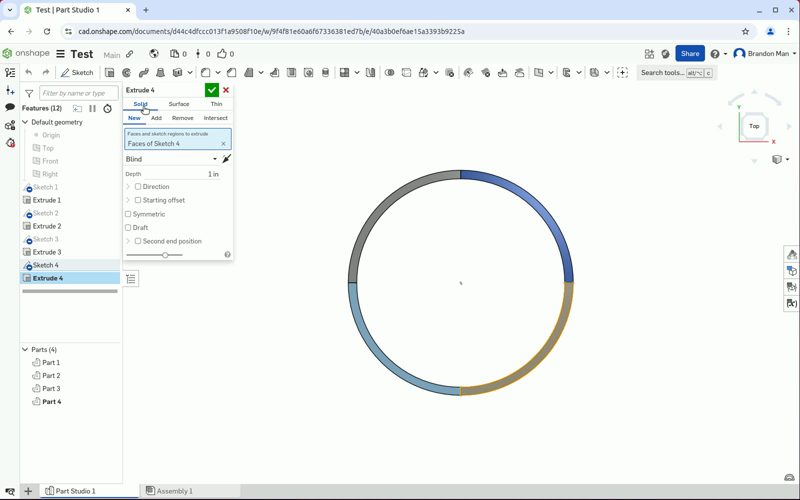
click(143, 106)
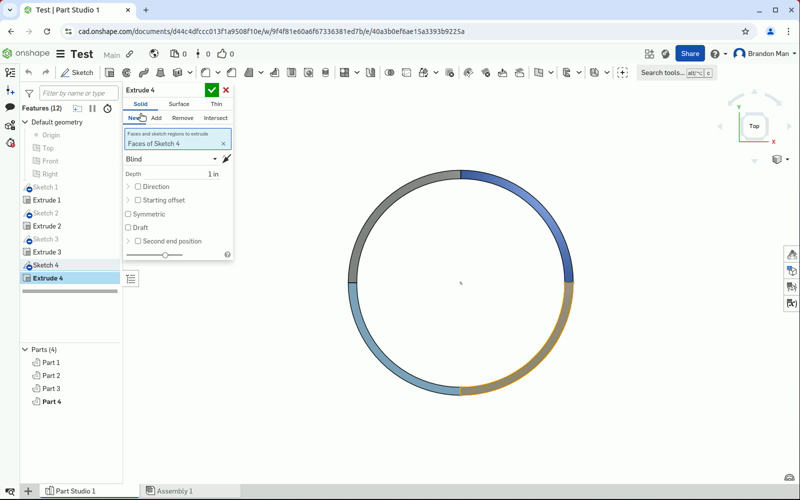
mouse_move(137, 120)
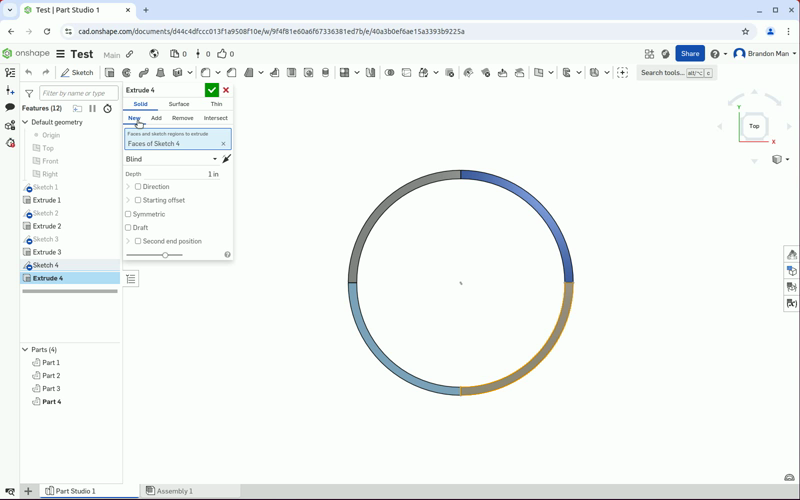
click(137, 120)
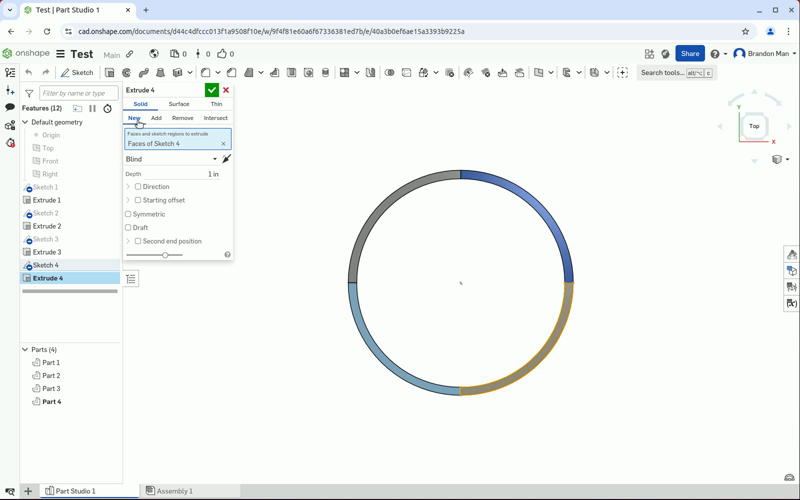
key(tab, 4)
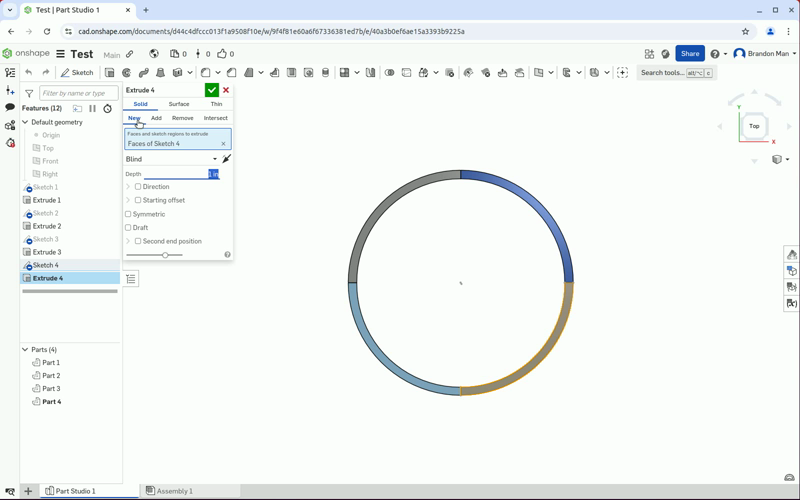
text(0.722)
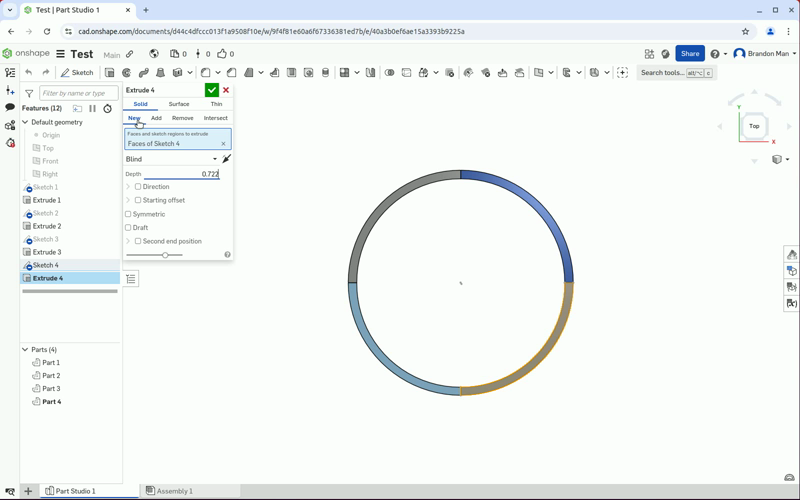
key(enter)
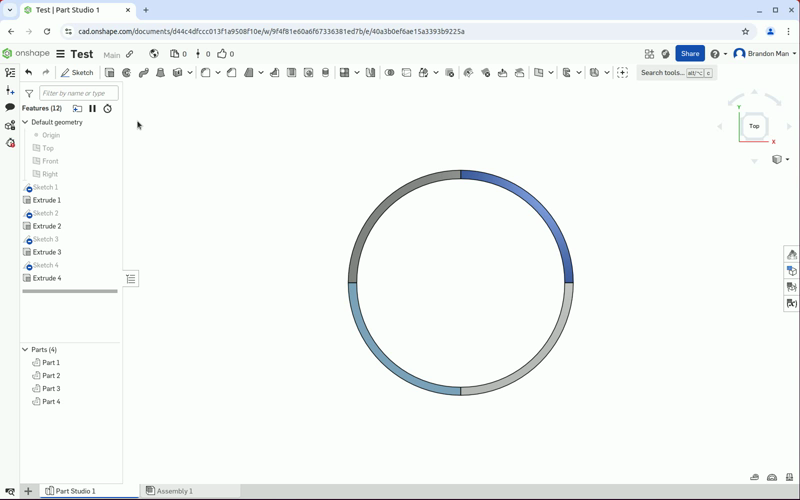
key(shift+h)
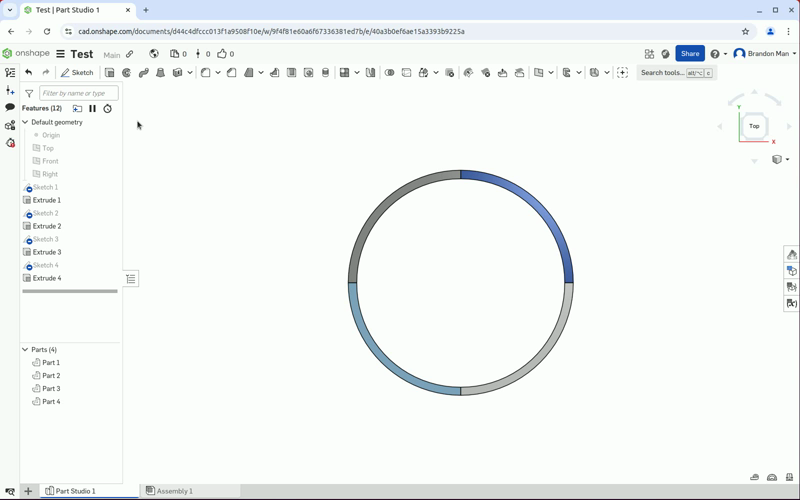
key(shift+h)
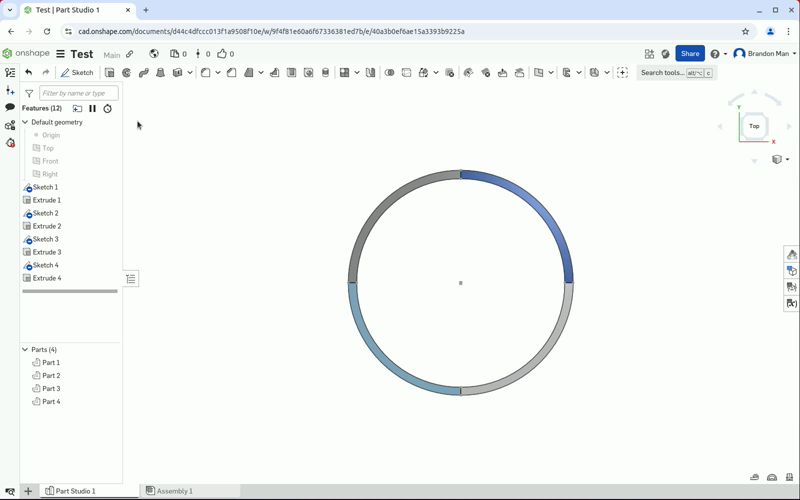
key(shift+7)
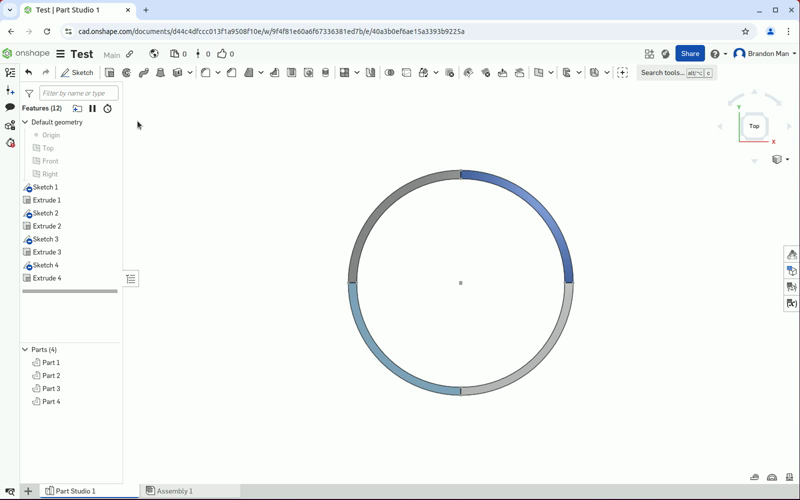
key(up, 3)
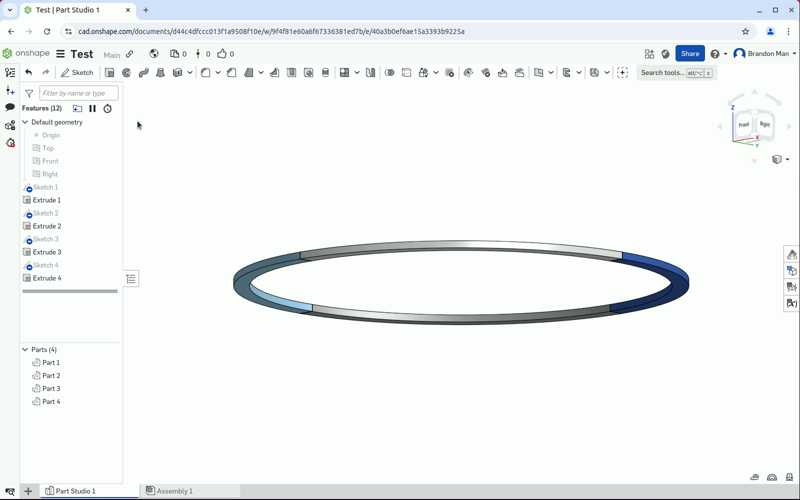
key(left, 3)
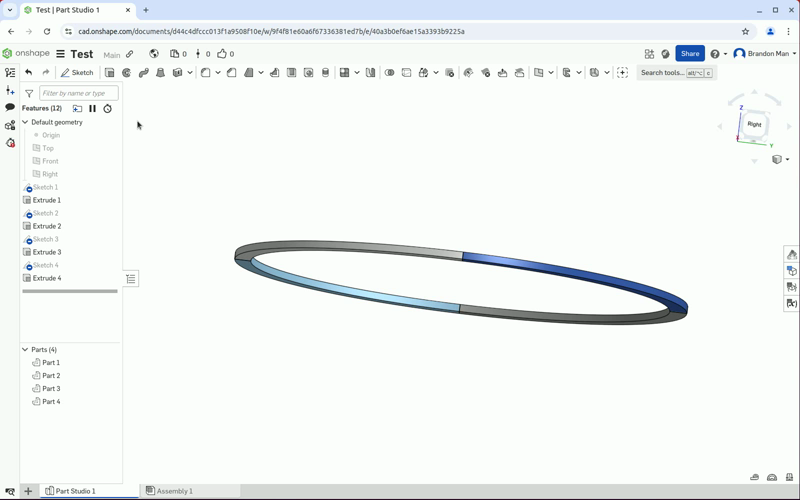
key(right, 3)
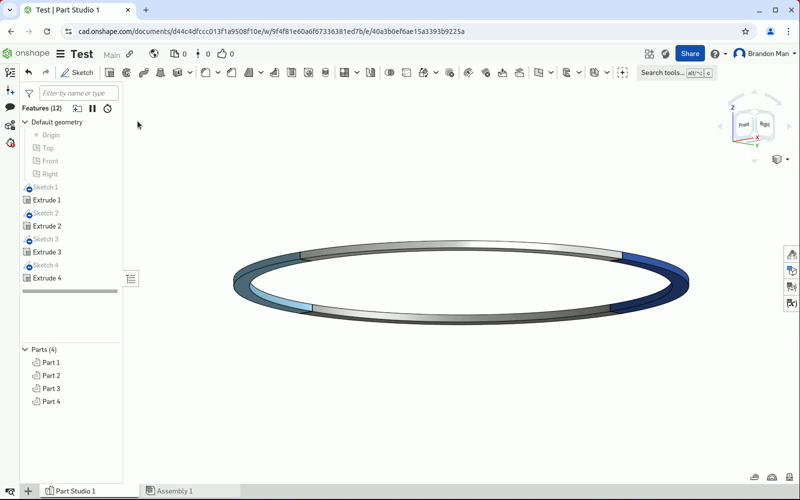
key(down, 3)
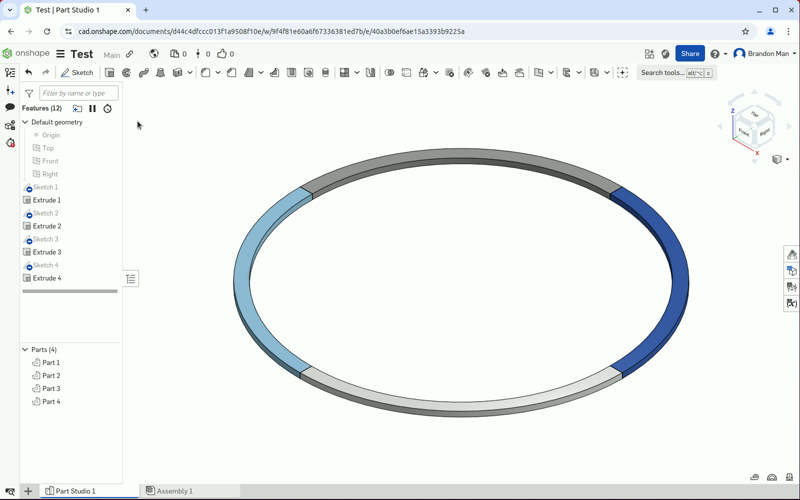
mouse_move(73, 189)
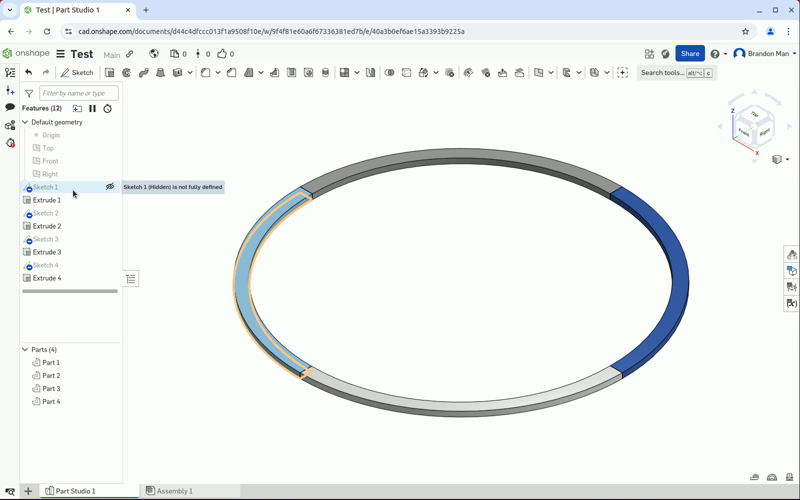
click(73, 189)